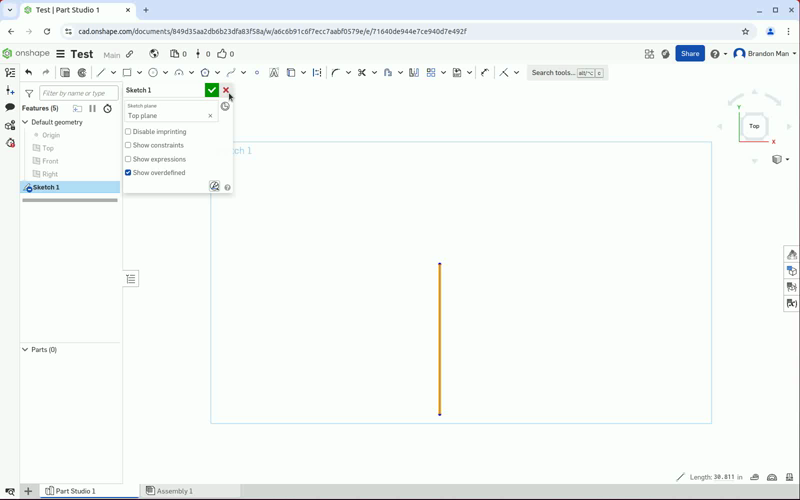
key(shift+h)
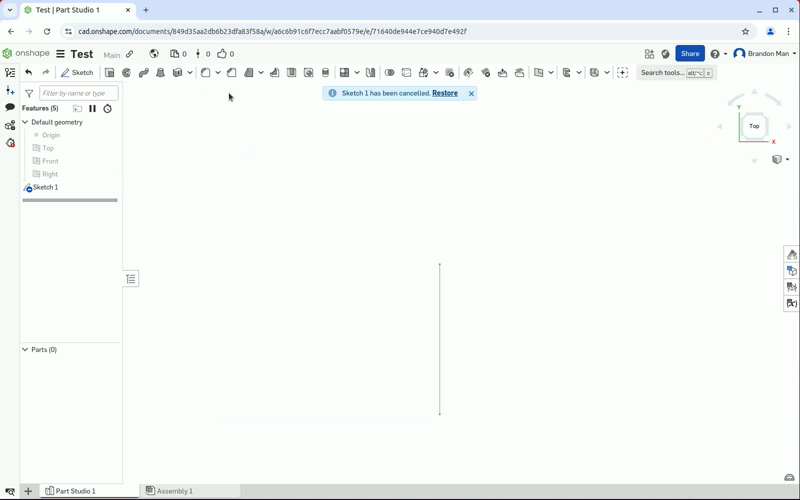
key(shift+s)
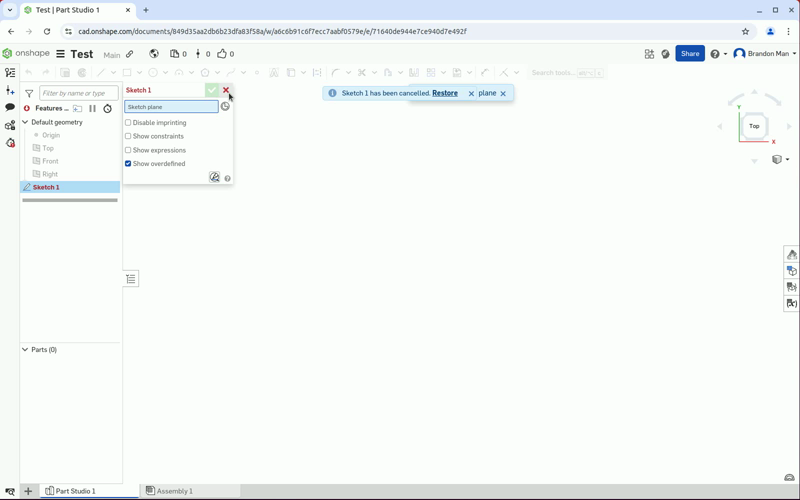
mouse_move(73, 150)
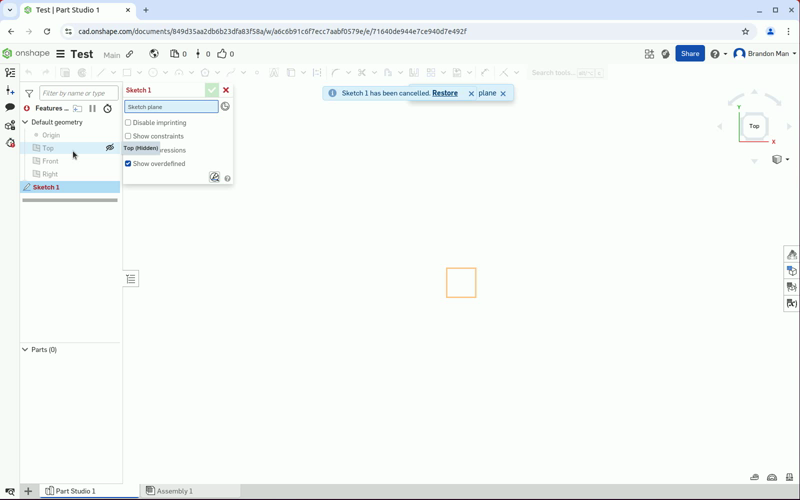
click(73, 150)
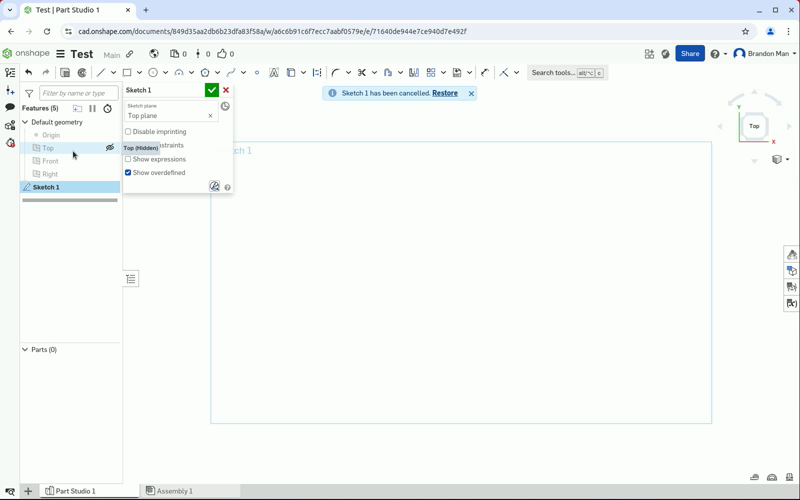
mouse_move(73, 352)
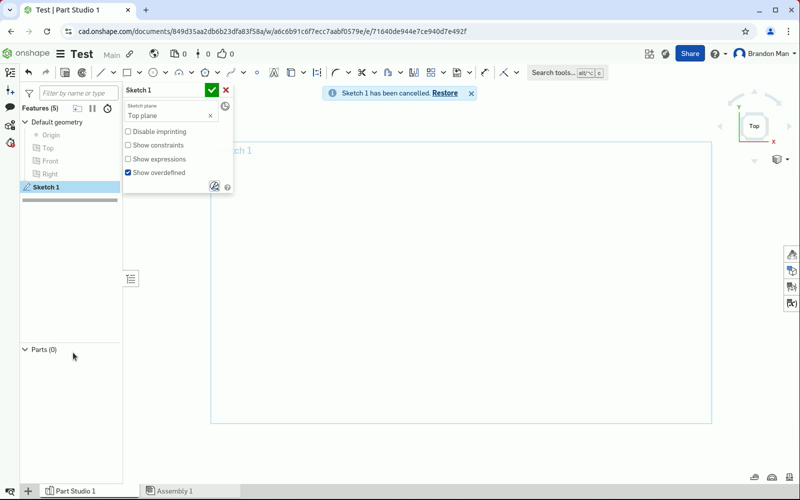
key(y)
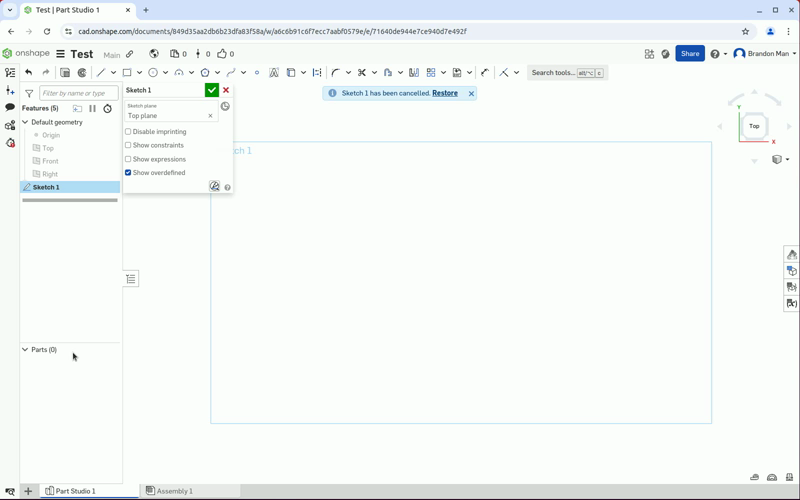
key(l)
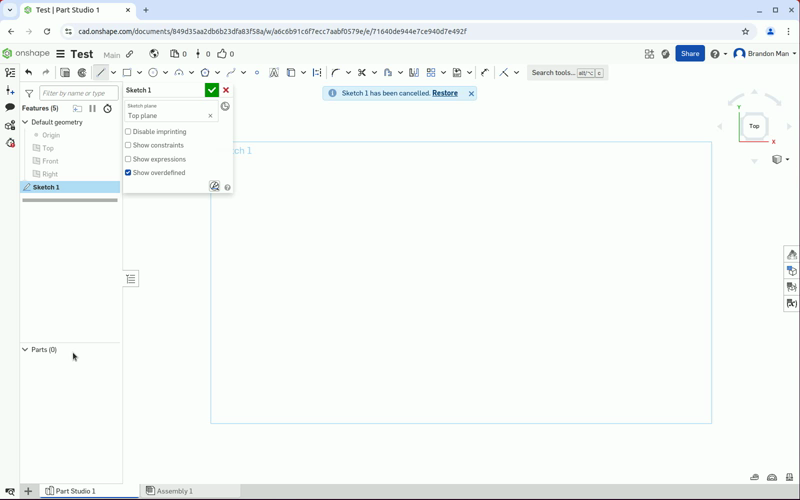
key_down(shift)
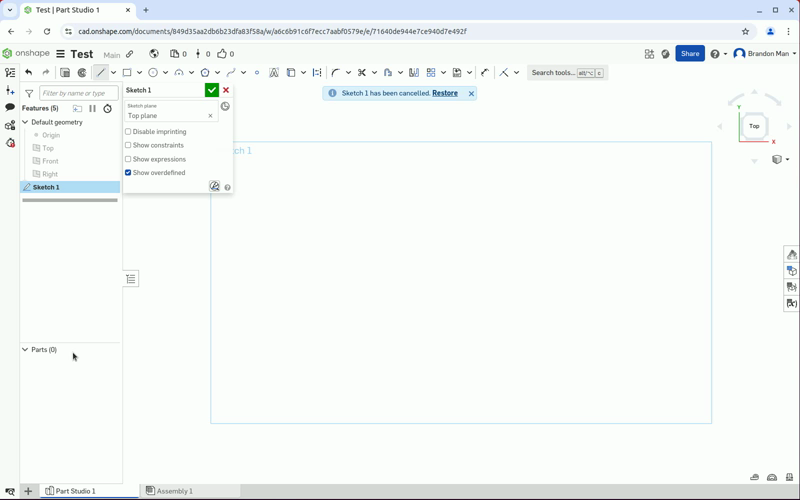
mouse_move(460, 282)
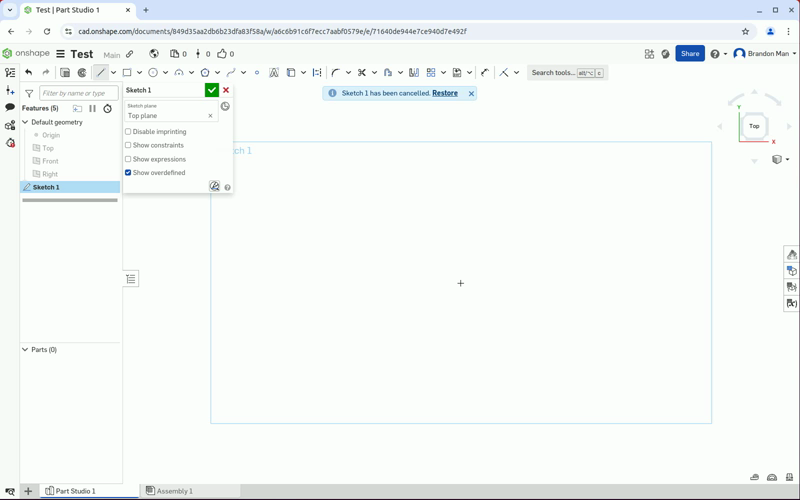
click(460, 282)
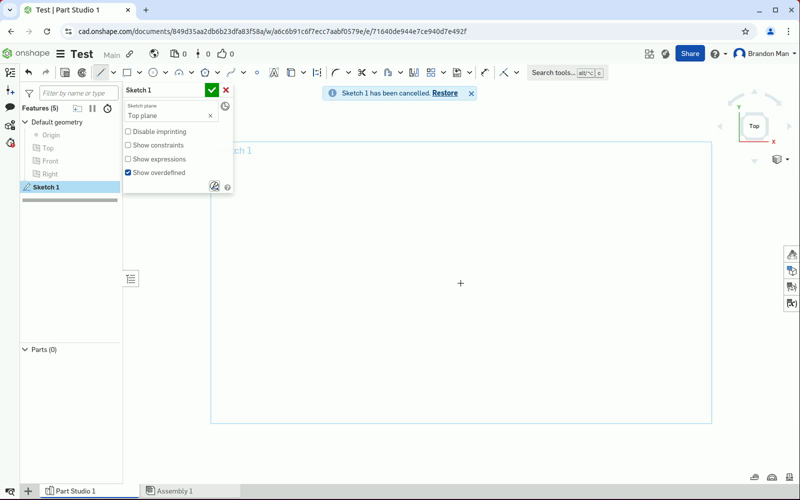
key_up(shift)
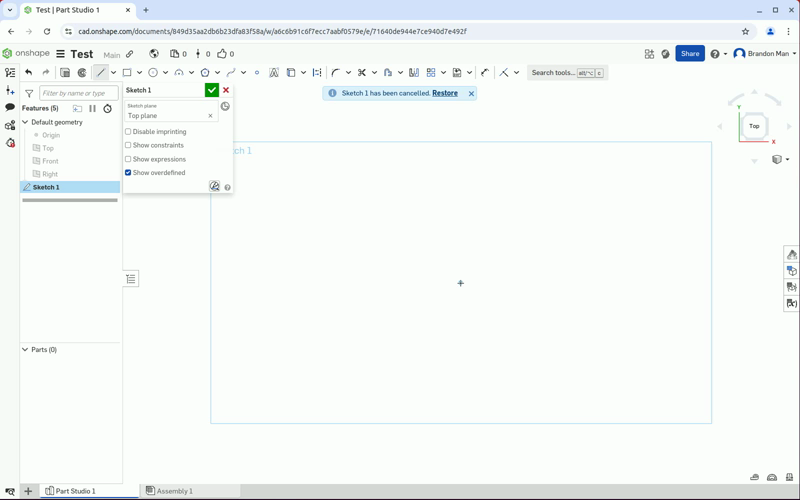
key_down(shift)
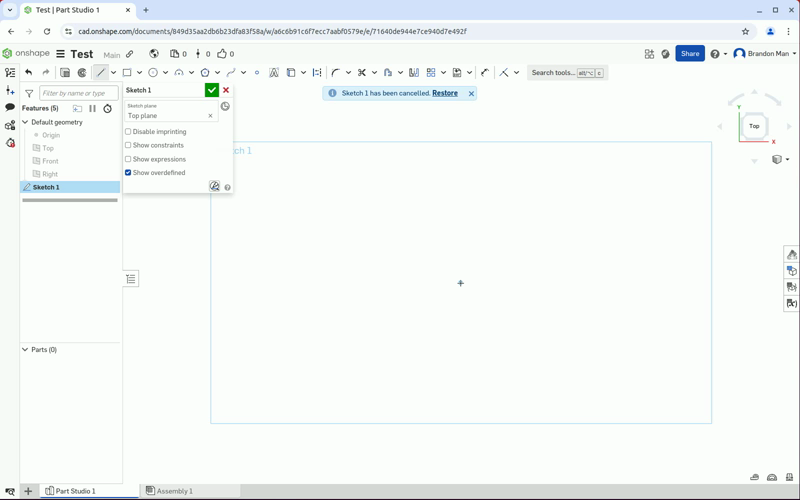
mouse_move(490, 282)
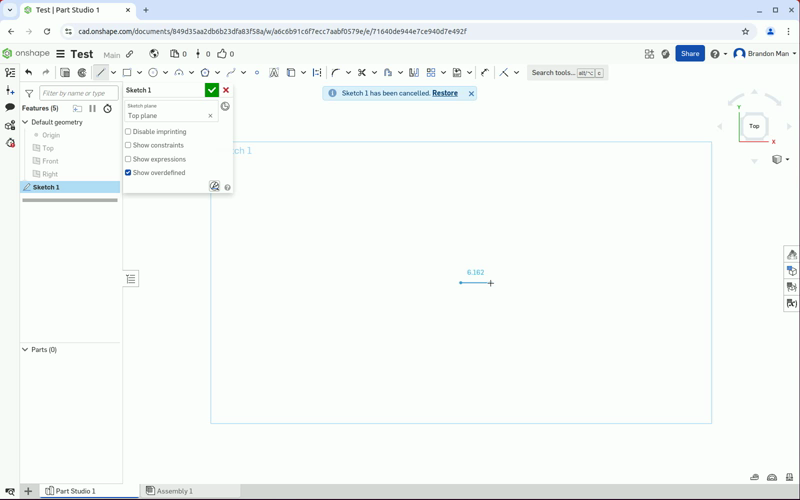
mouse_move(482, 282)
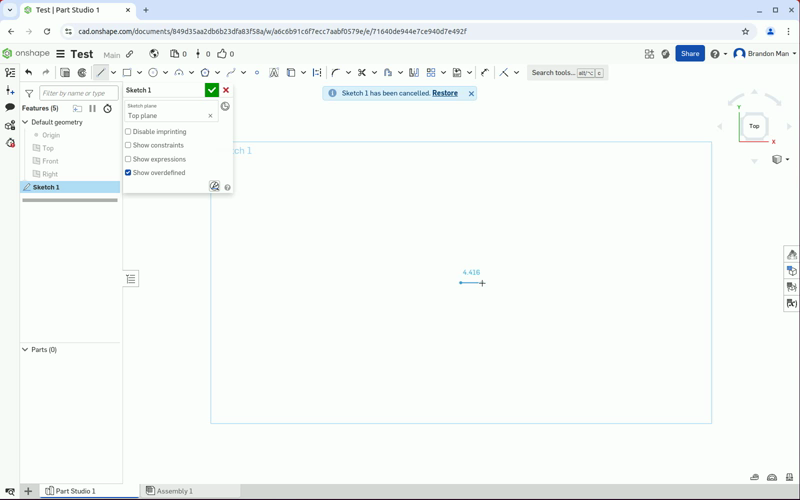
click(482, 282)
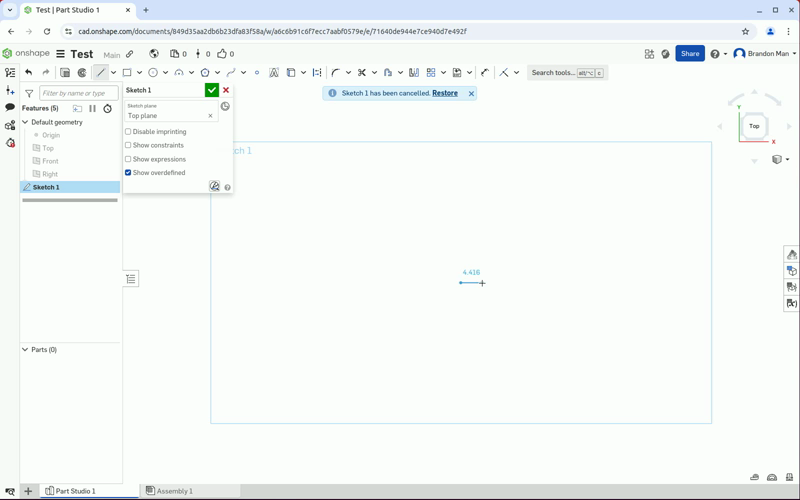
key_up(shift)
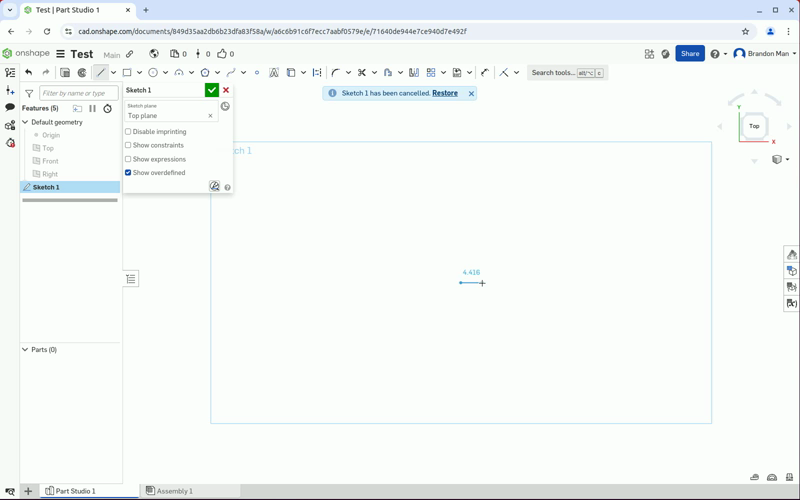
key_down(shift)
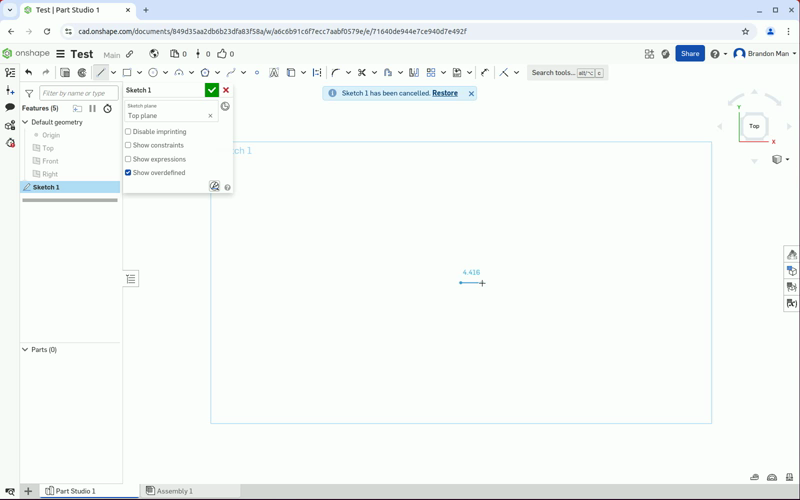
mouse_move(567, 282)
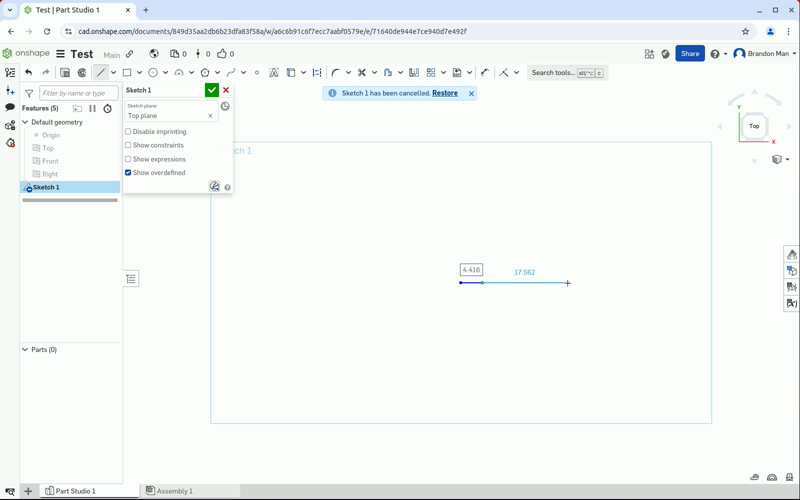
click(567, 282)
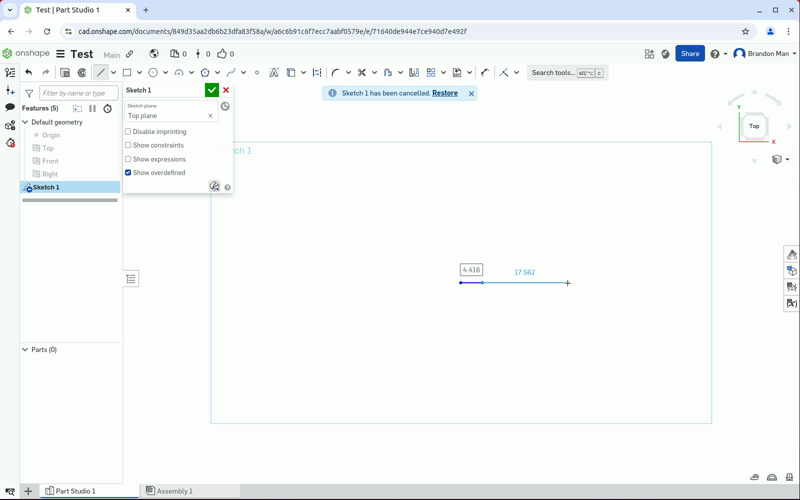
key_up(shift)
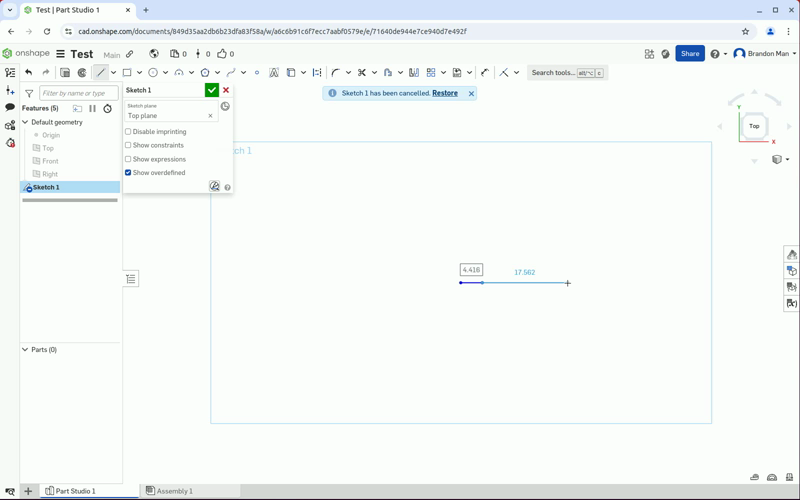
key_down(shift)
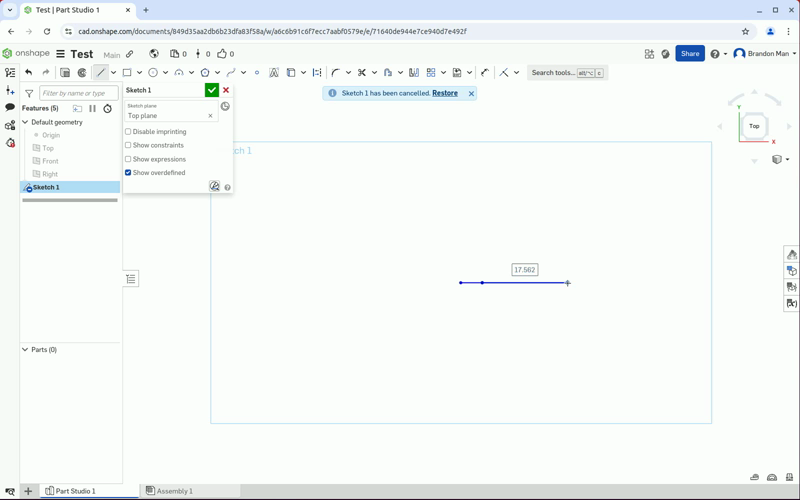
mouse_move(567, 221)
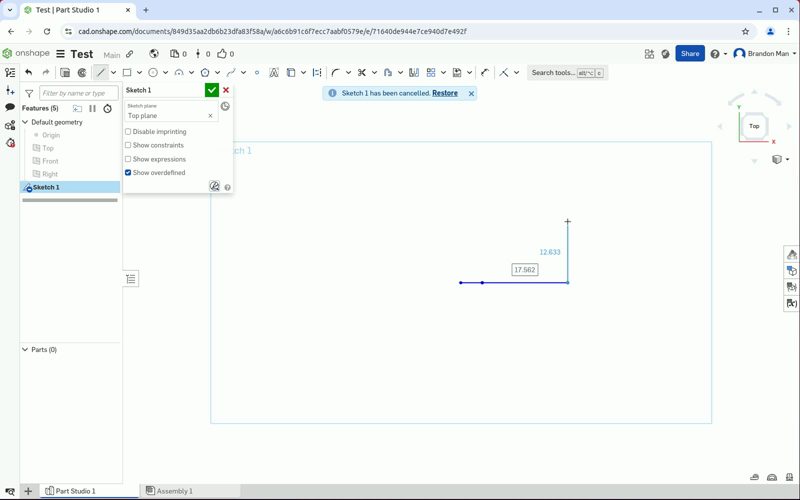
click(567, 221)
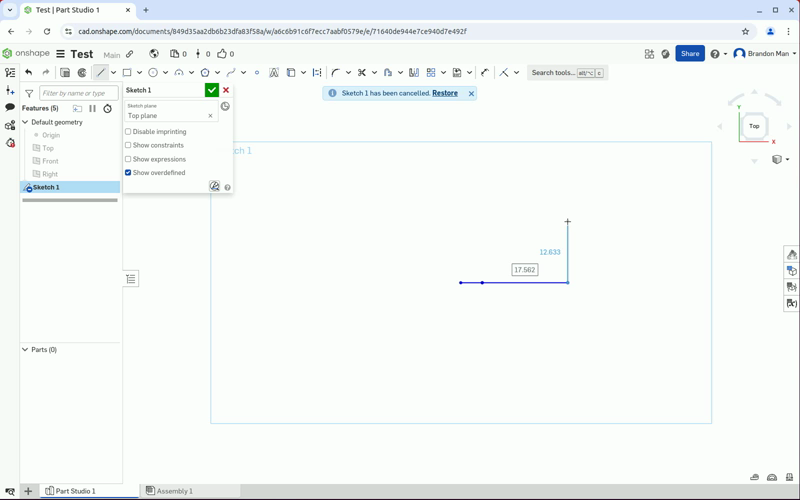
key_up(shift)
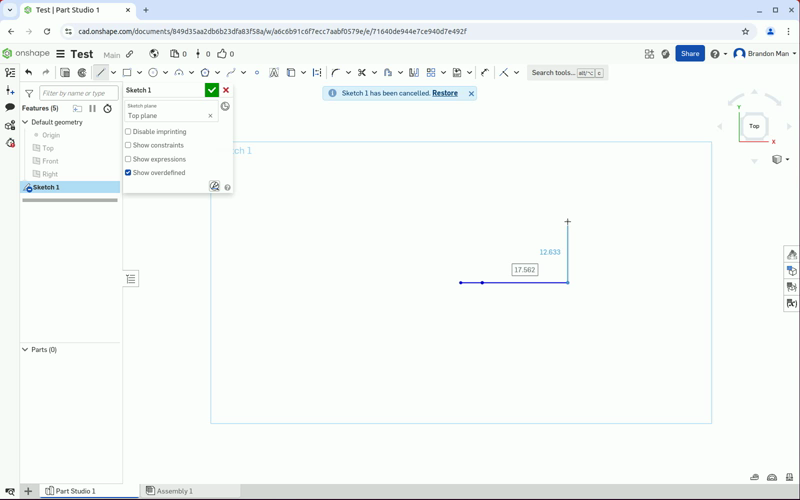
key_down(shift)
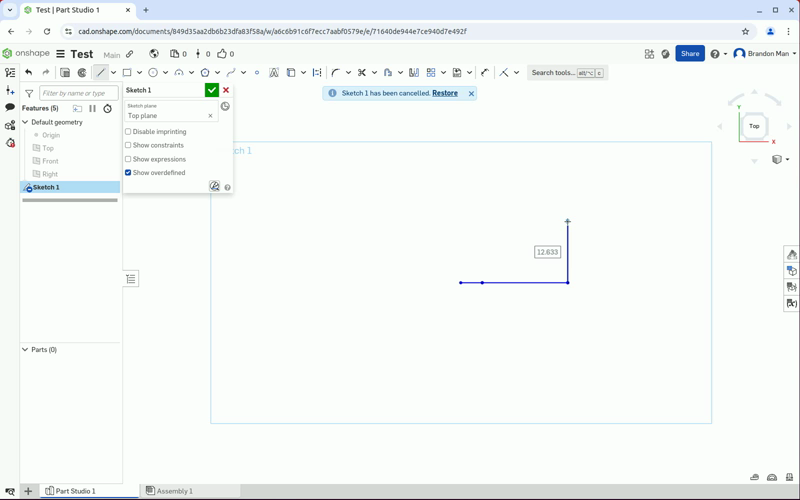
mouse_move(460, 221)
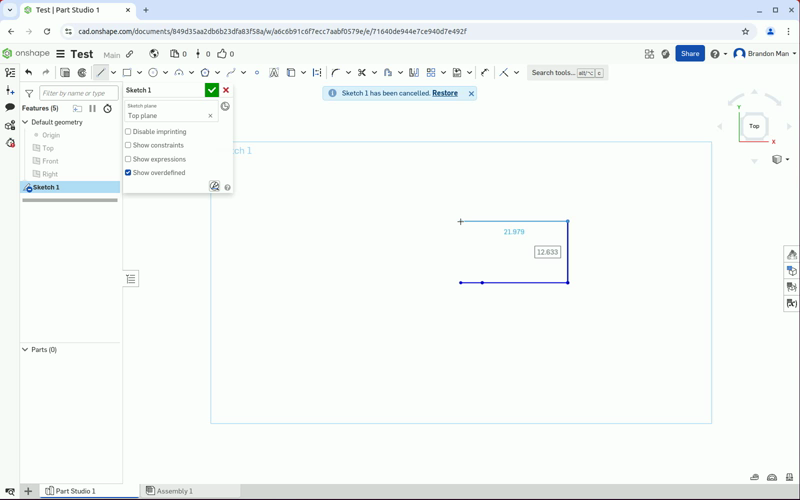
click(460, 221)
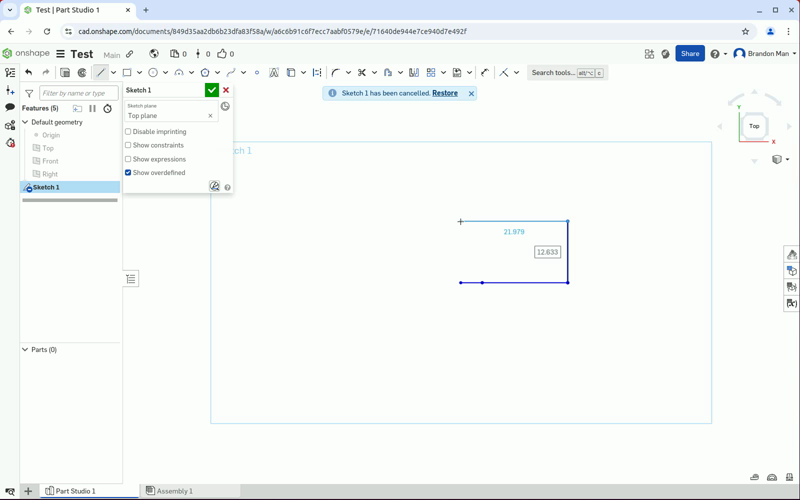
key_up(shift)
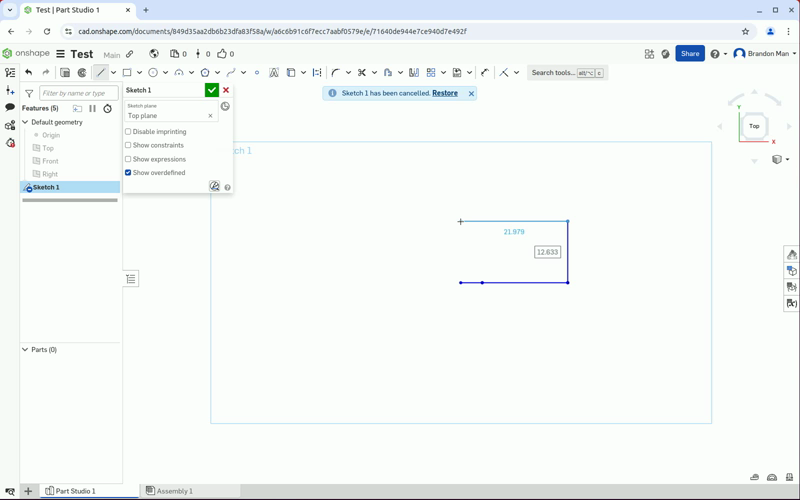
key_down(shift)
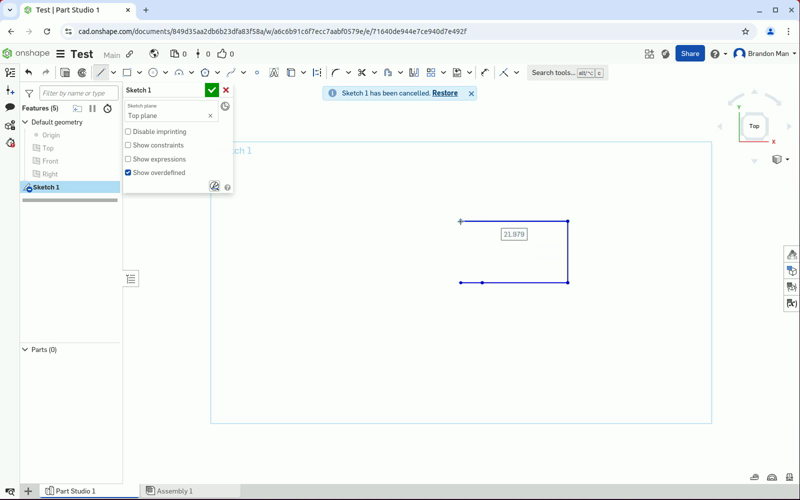
mouse_move(460, 282)
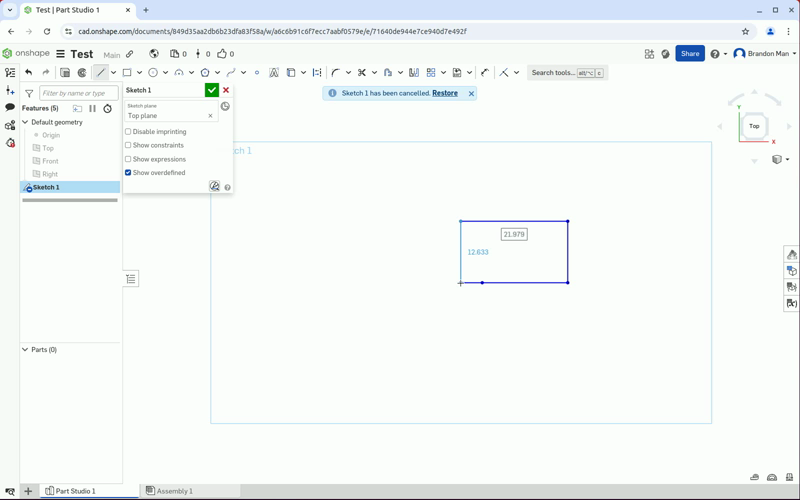
key_up(shift)
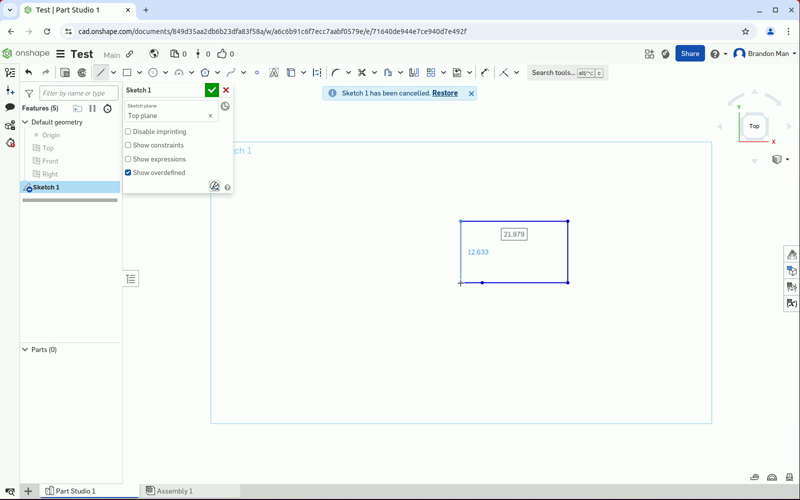
click(460, 282)
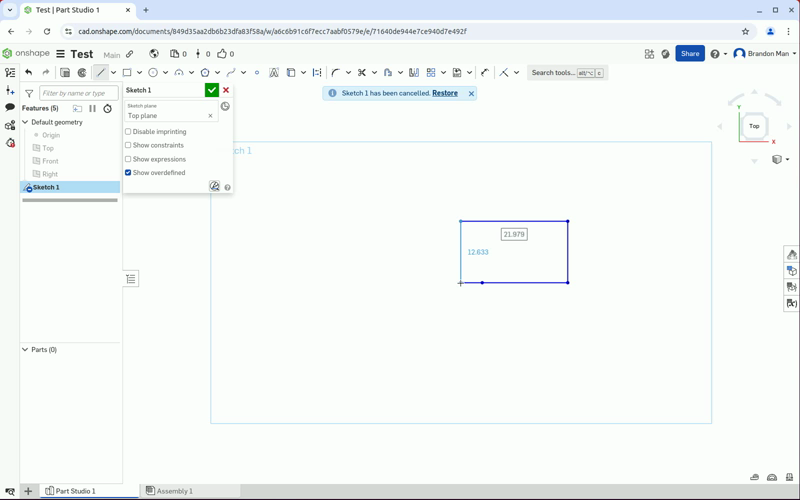
key(esc)
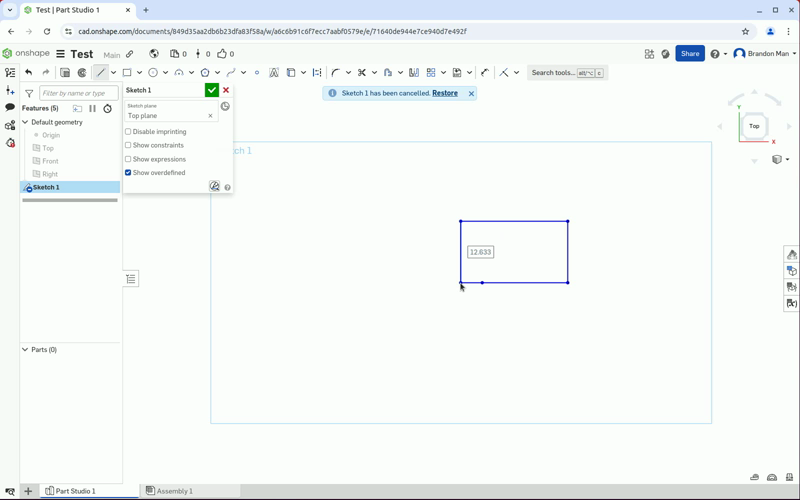
mouse_move(500, 263)
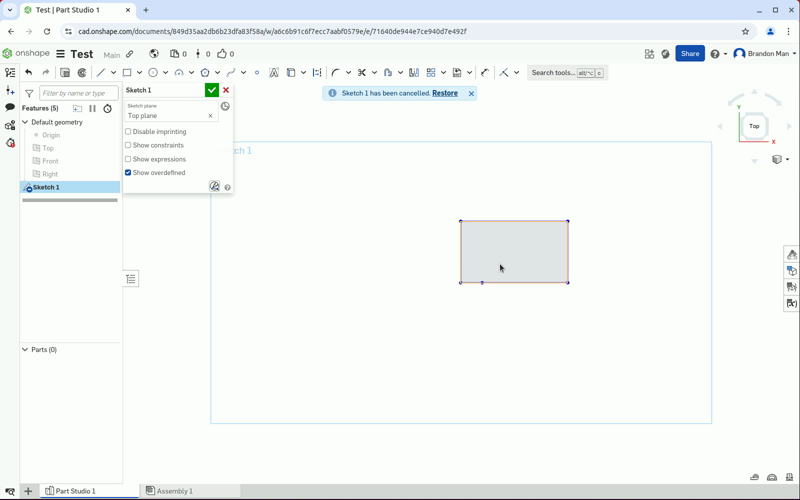
click(500, 263)
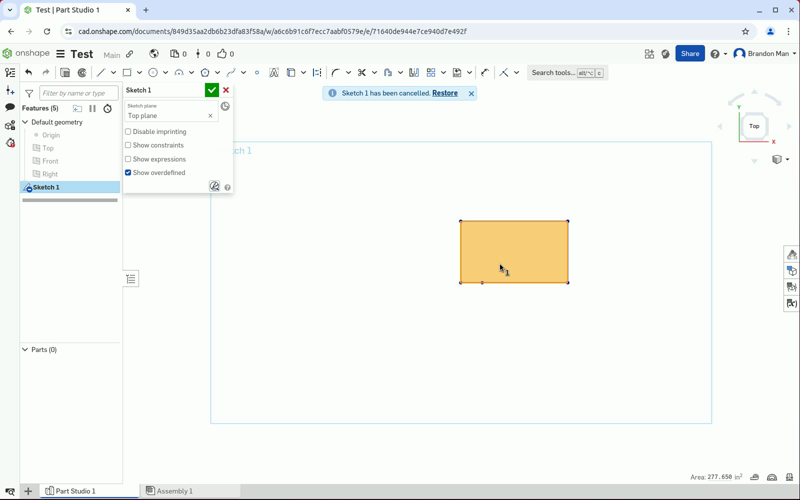
mouse_move(73, 352)
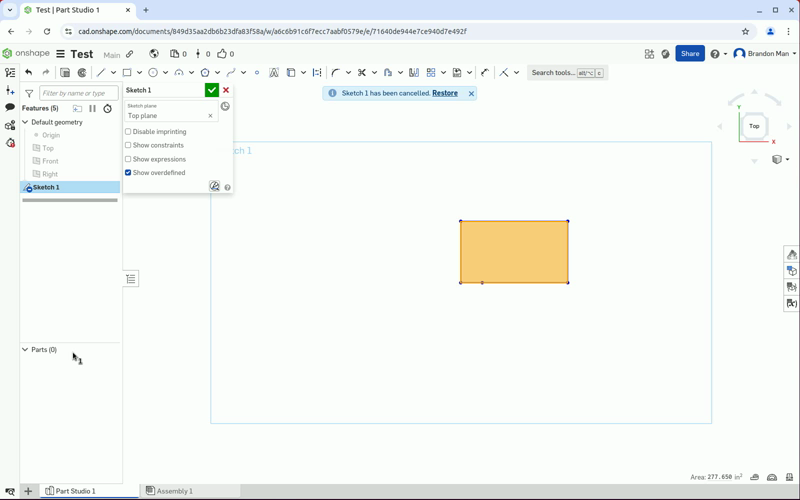
key(shift+y)
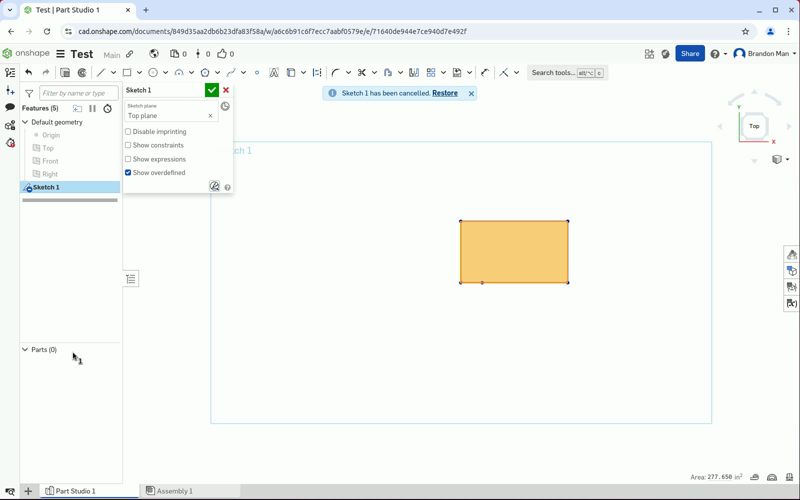
key(shift+e)
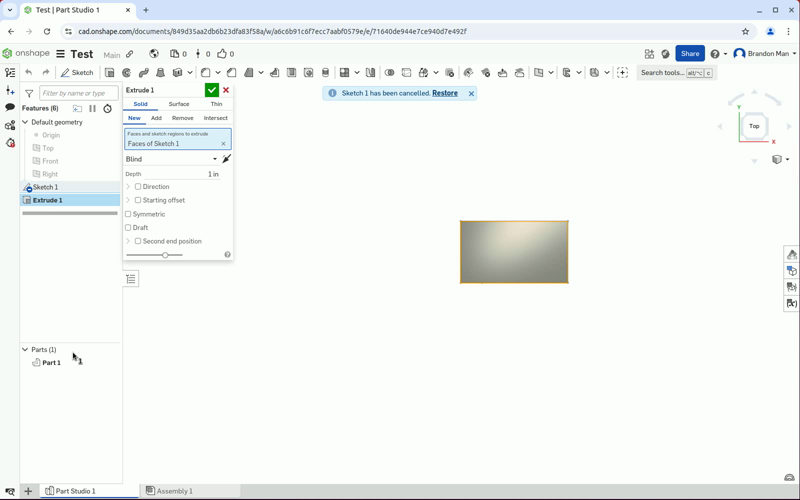
mouse_move(143, 106)
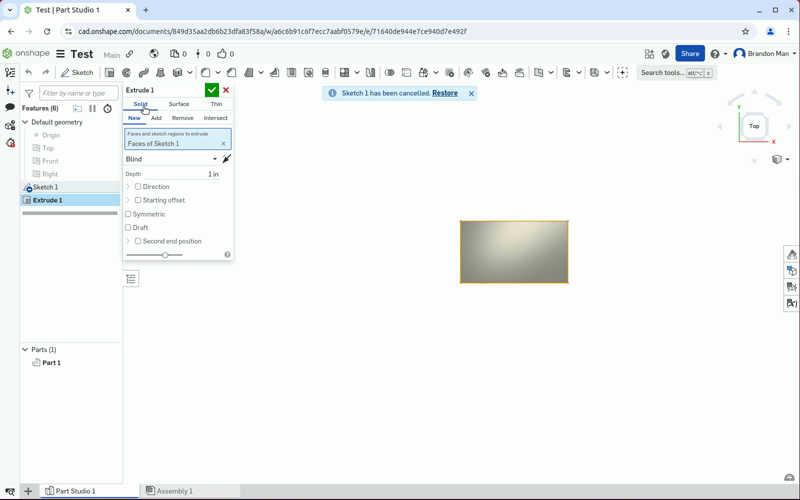
click(143, 106)
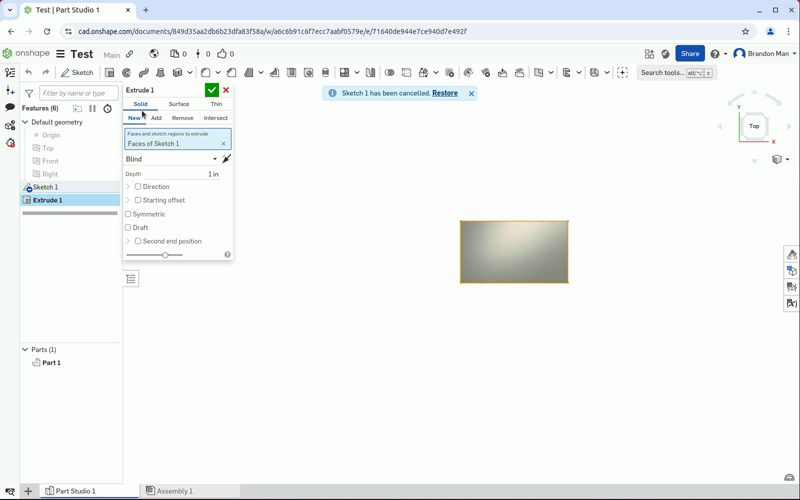
mouse_move(137, 120)
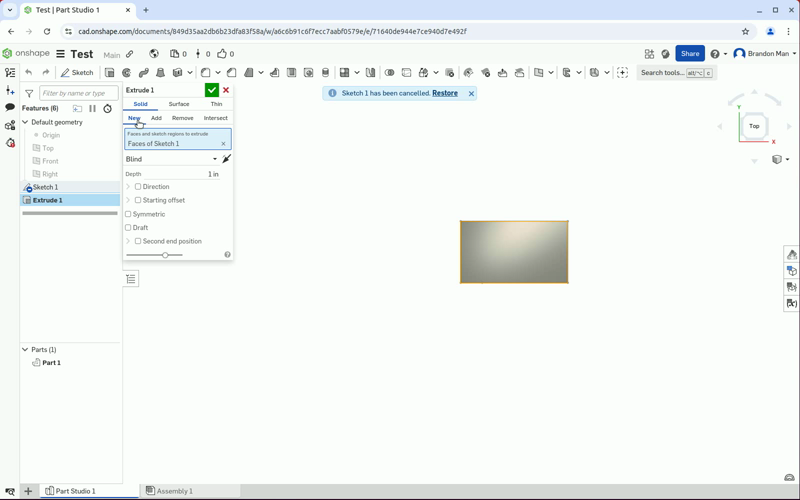
click(137, 120)
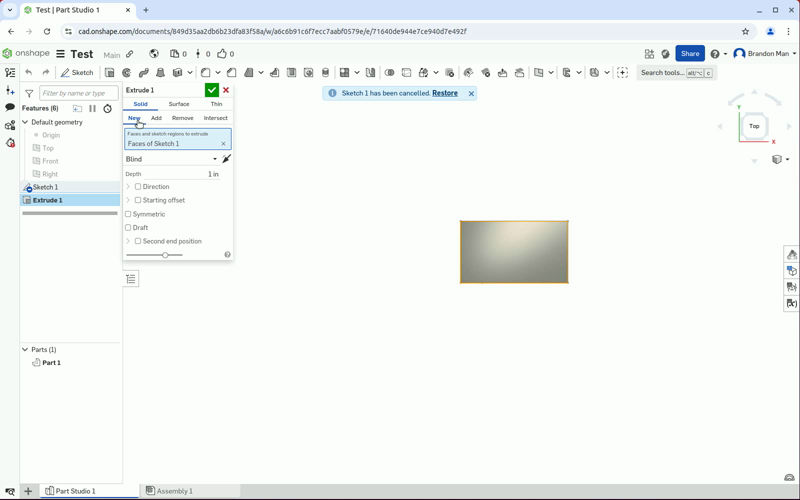
key(tab, 4)
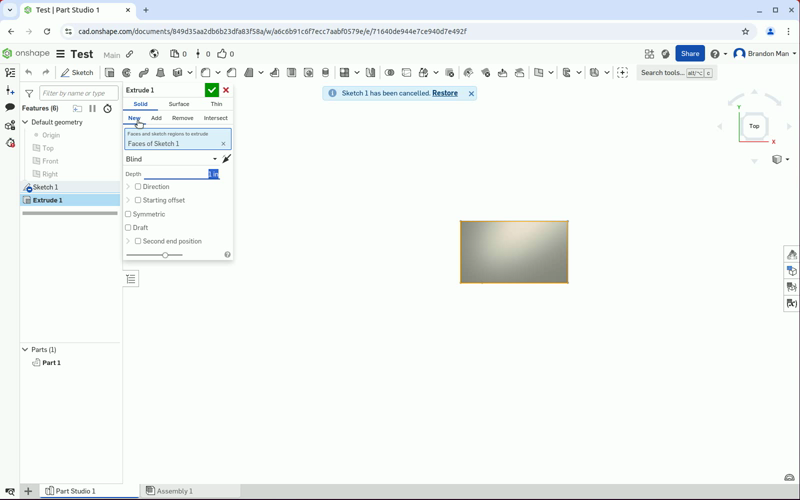
text(1.926)
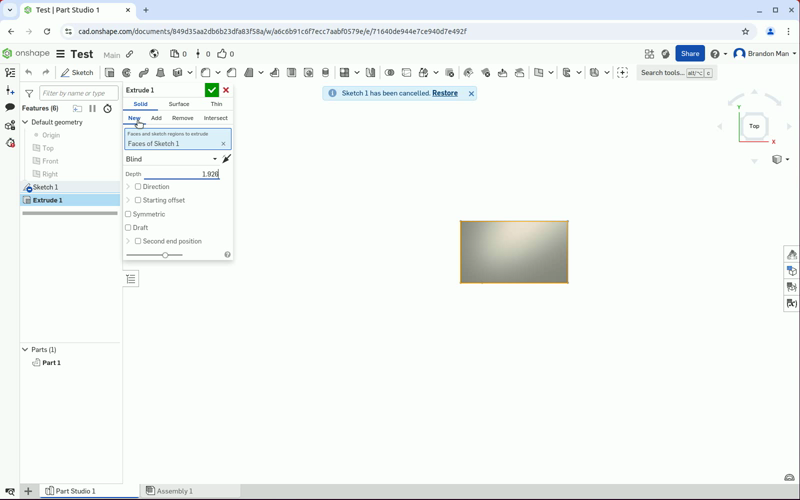
key(enter)
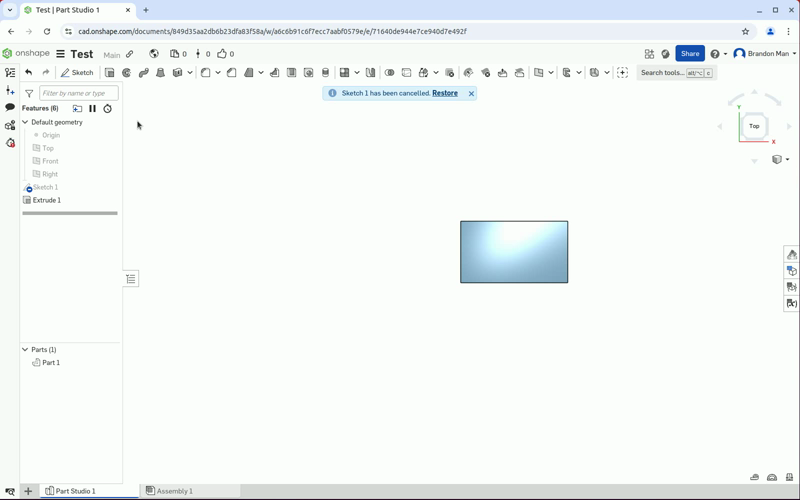
key(shift+h)
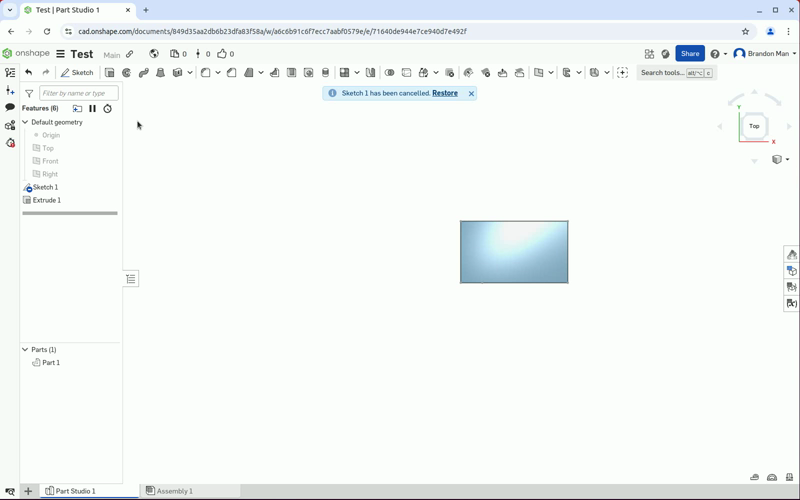
key(shift+h)
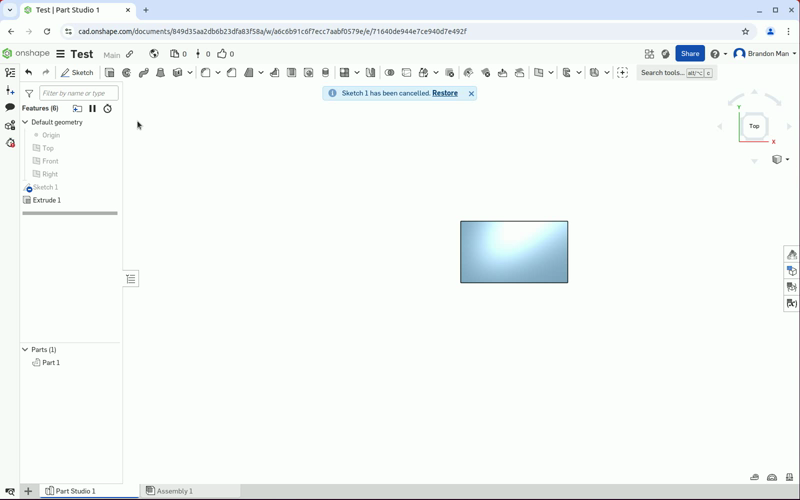
mouse_move(73, 189)
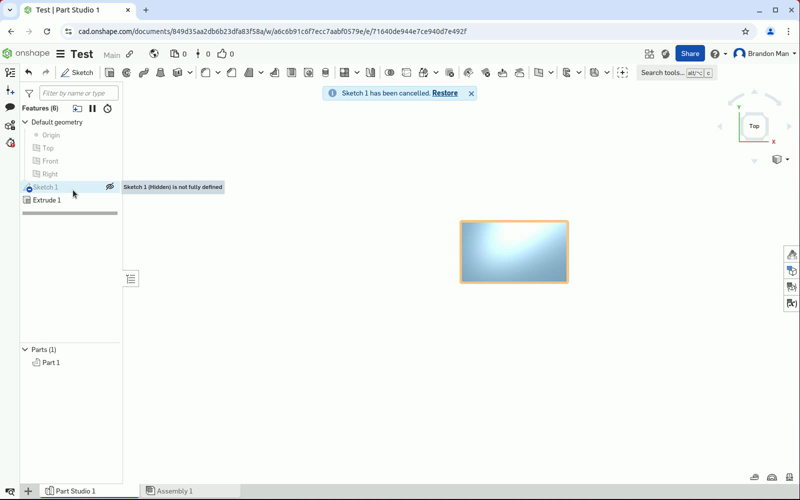
click(73, 189)
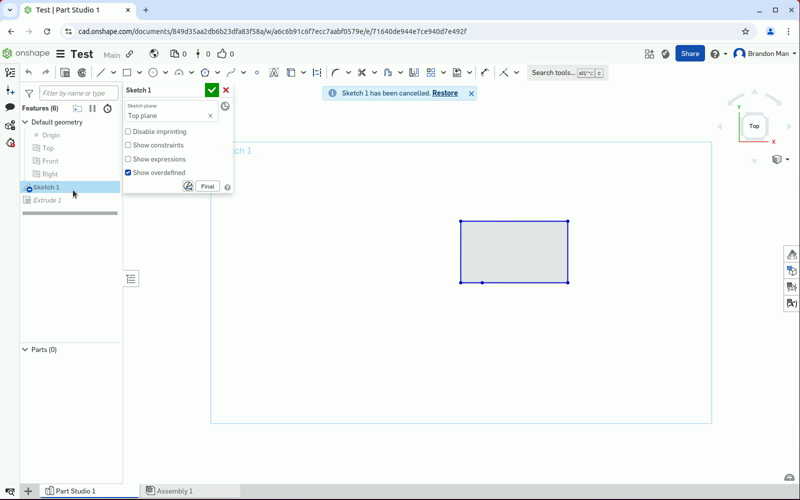
mouse_move(229, 92)
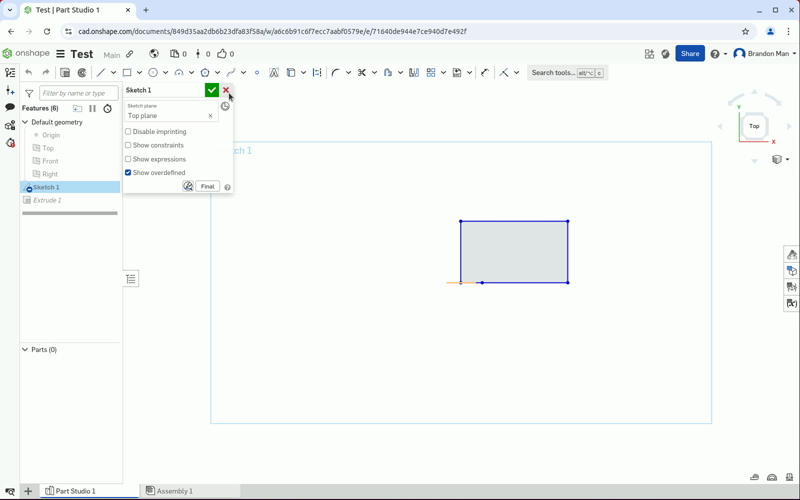
click(229, 92)
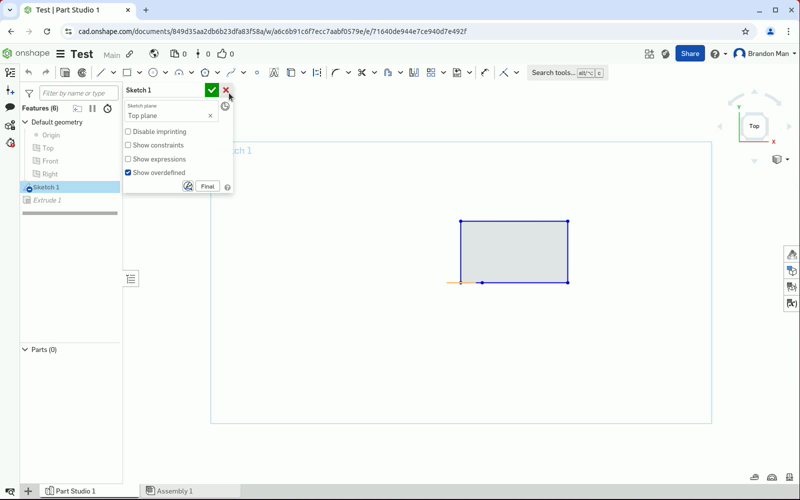
key(shift+s)
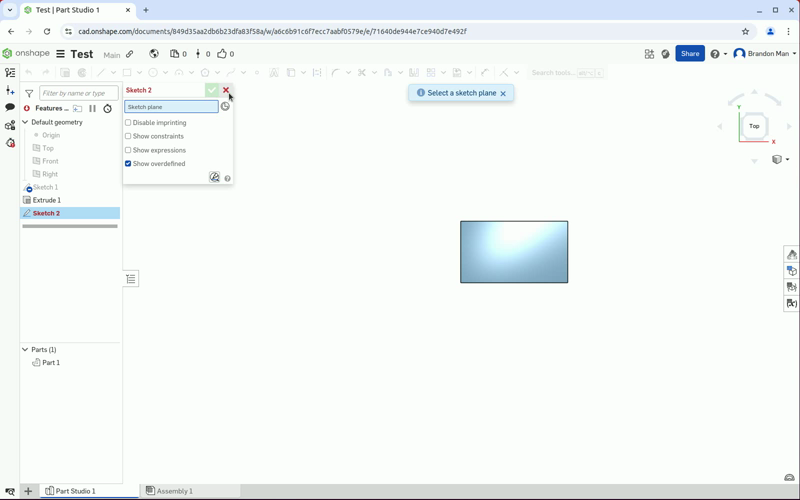
mouse_move(73, 150)
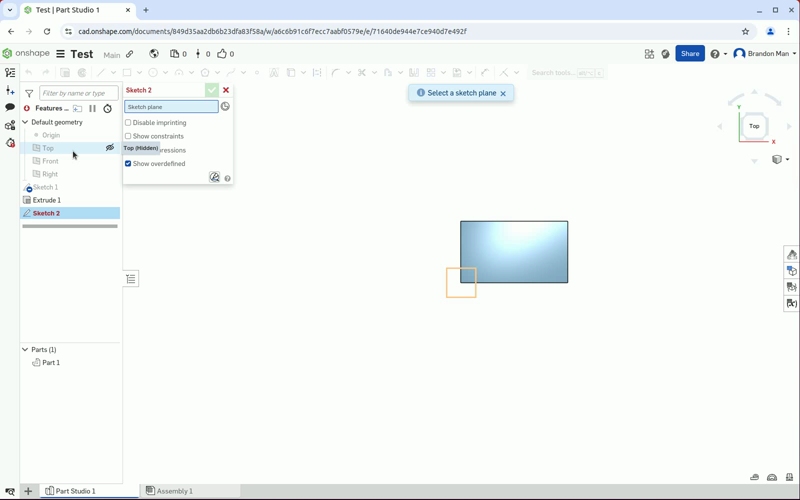
click(73, 150)
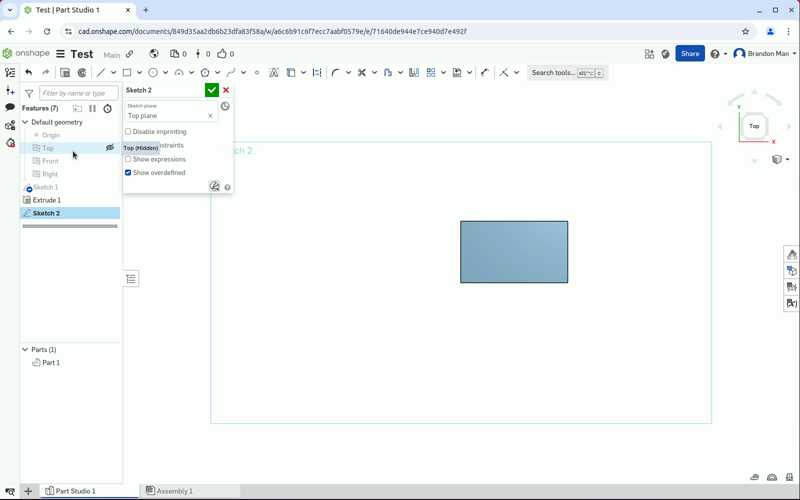
mouse_move(73, 352)
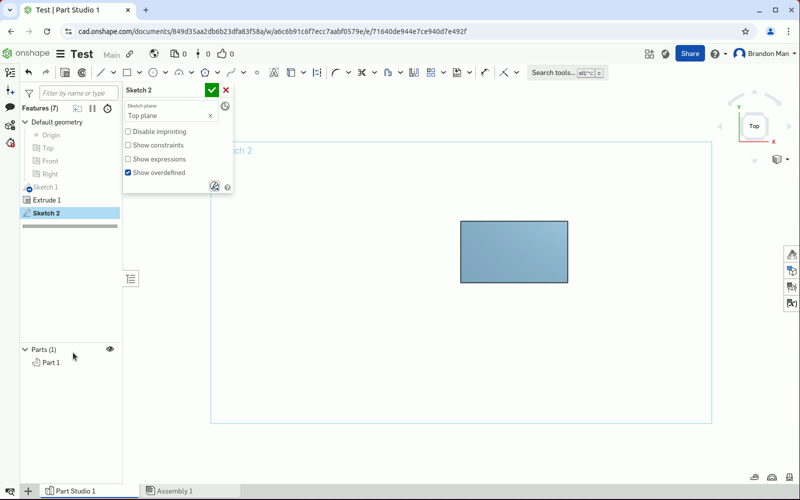
key(y)
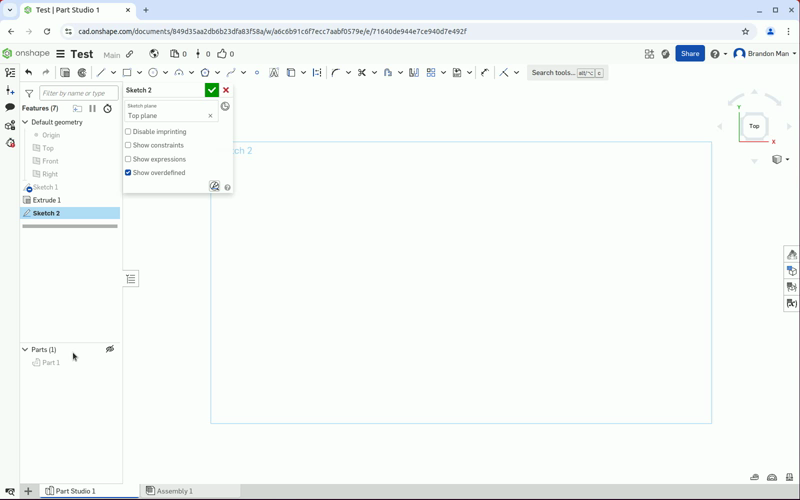
key(l)
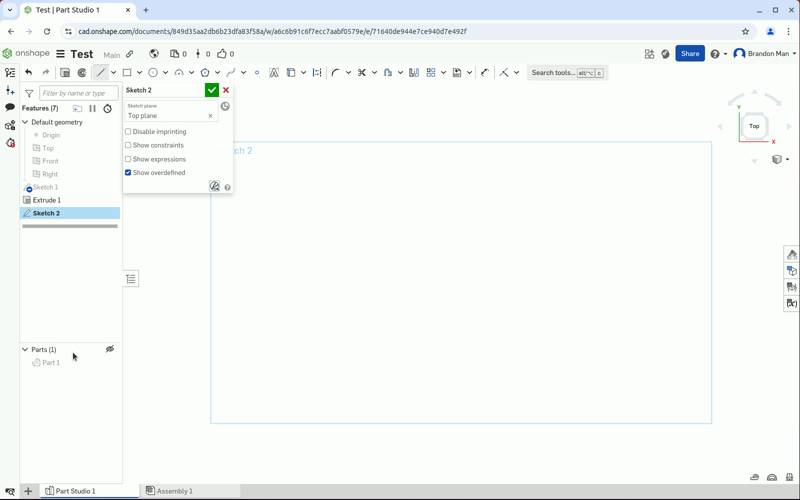
key_down(shift)
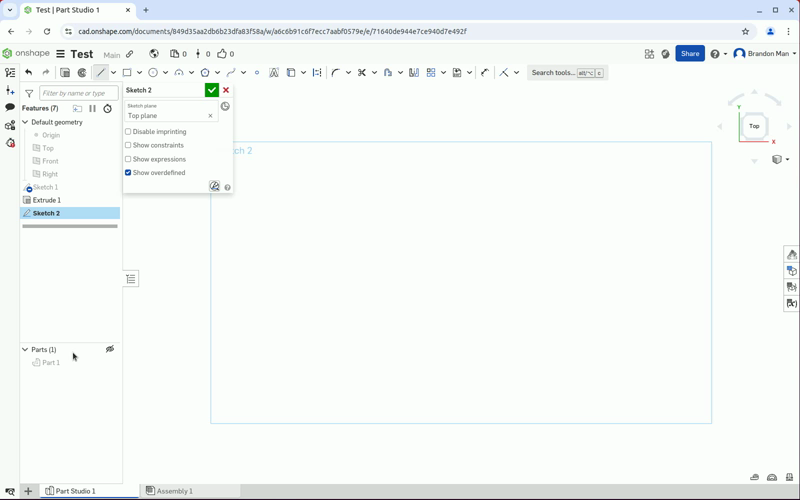
mouse_move(460, 383)
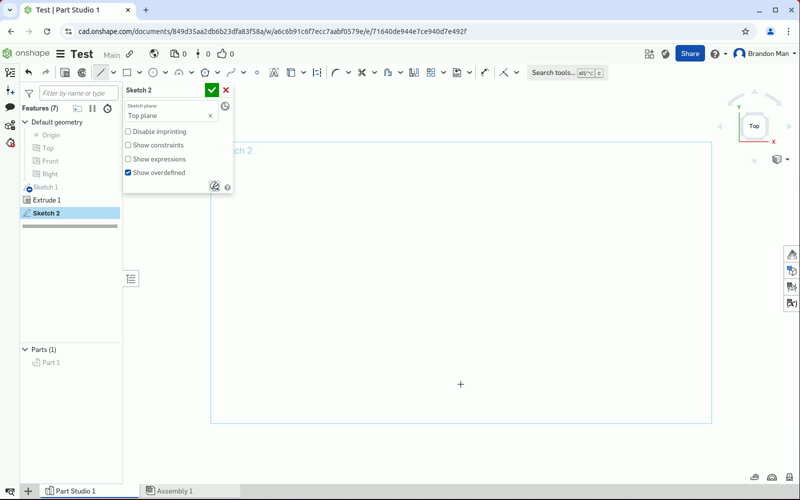
click(460, 383)
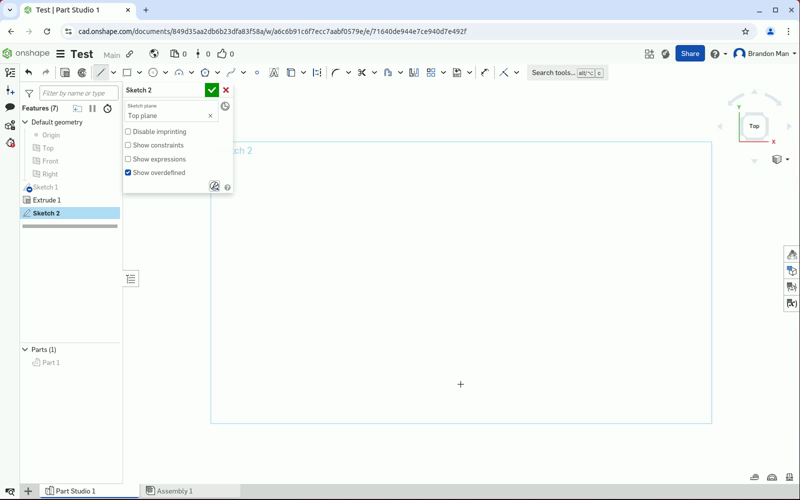
key_up(shift)
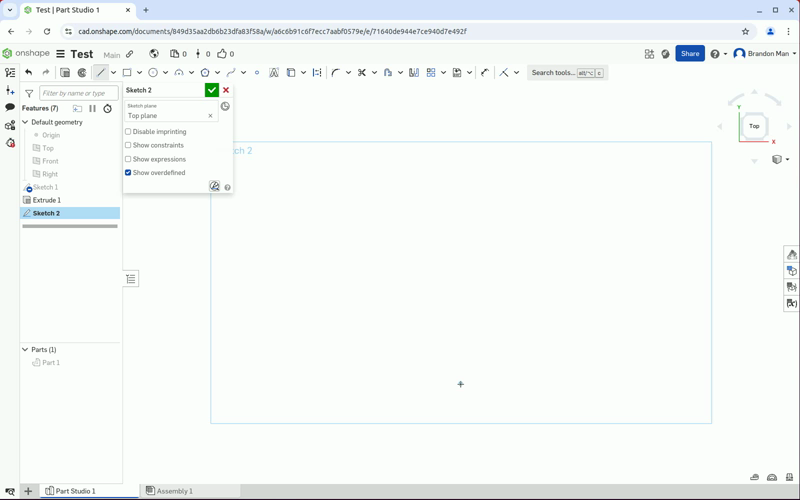
key_down(shift)
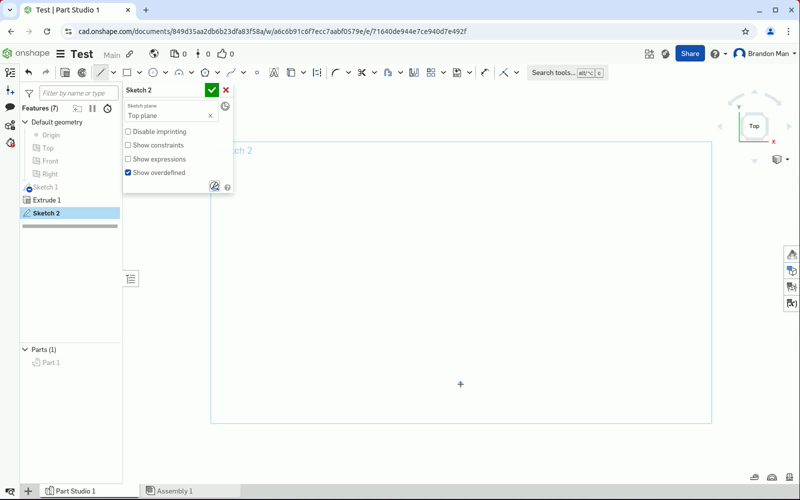
mouse_move(490, 383)
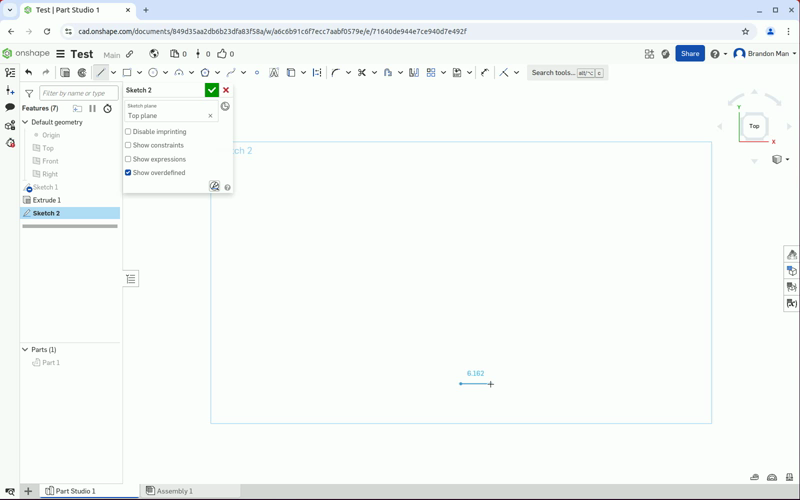
mouse_move(482, 383)
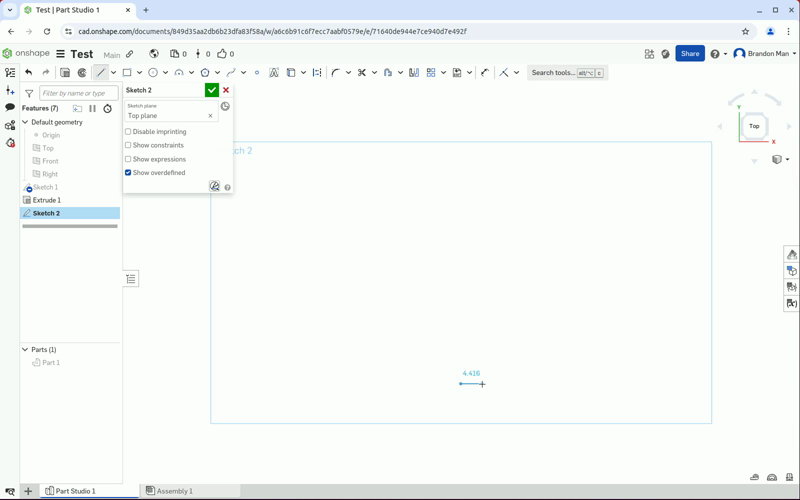
click(482, 383)
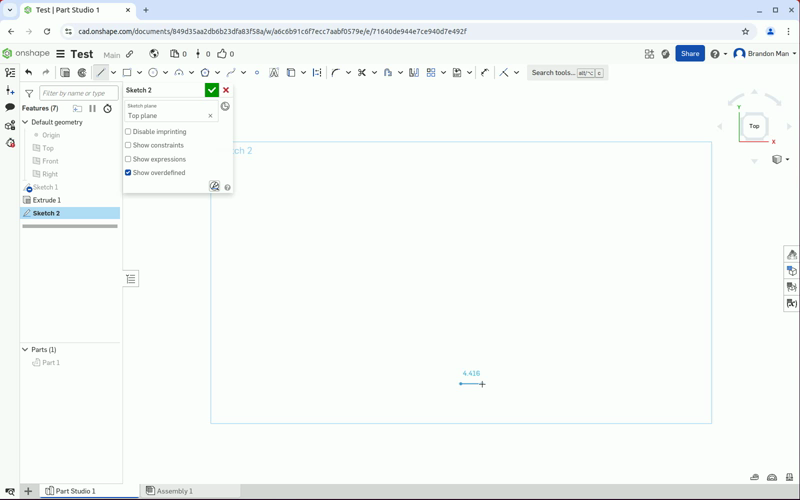
key_up(shift)
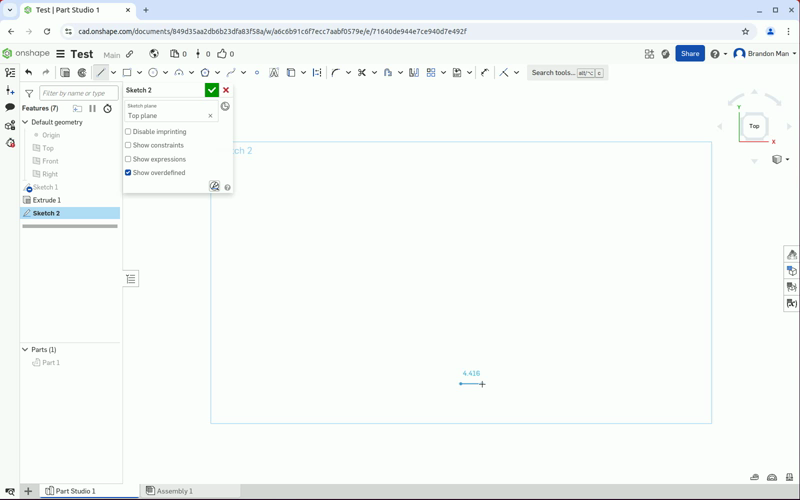
key_down(shift)
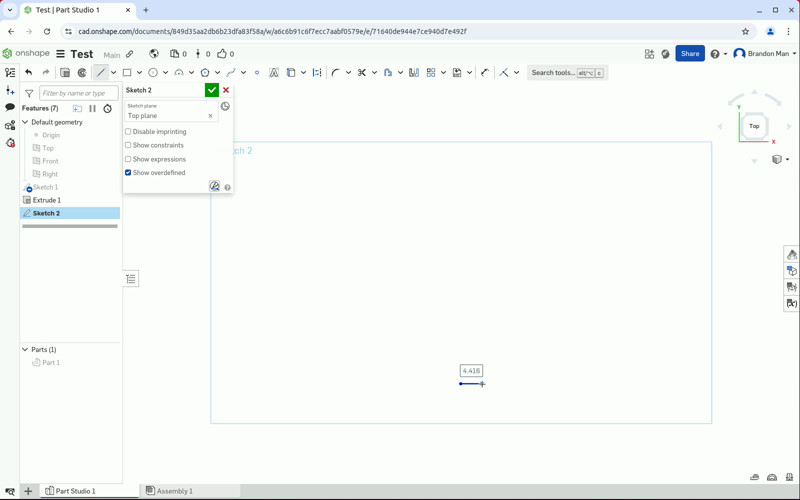
mouse_move(482, 282)
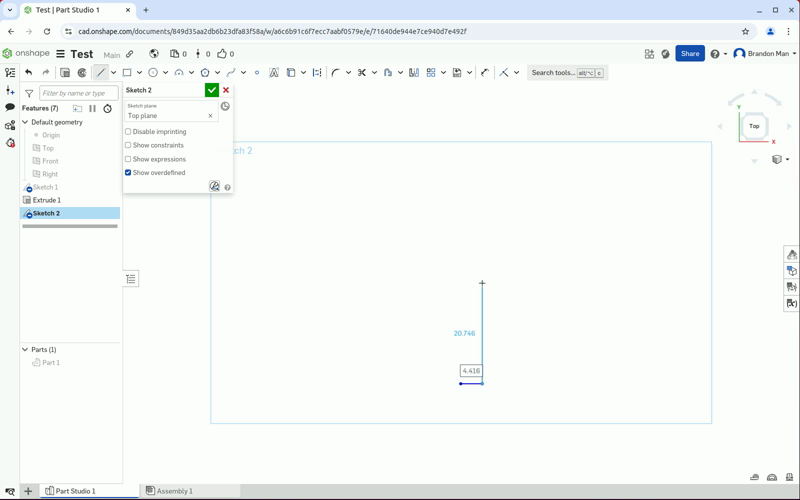
click(482, 282)
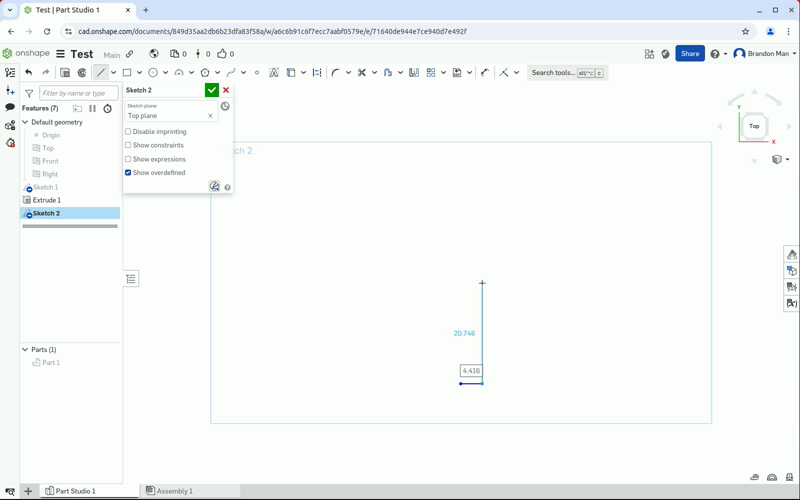
key_up(shift)
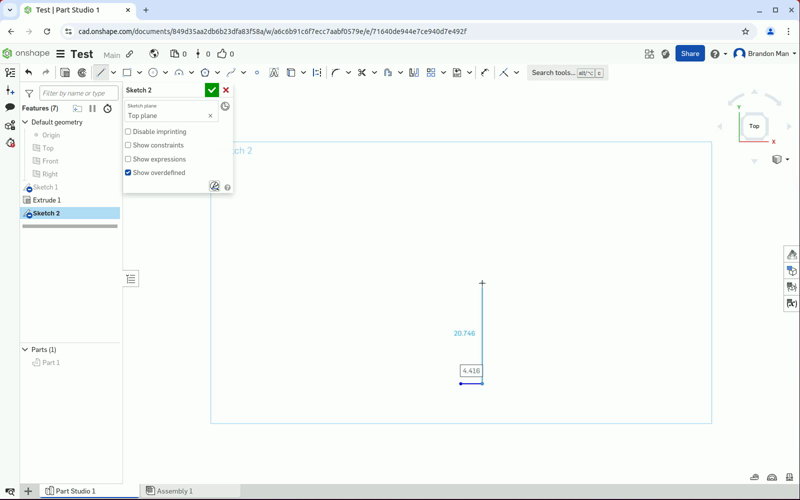
key_down(shift)
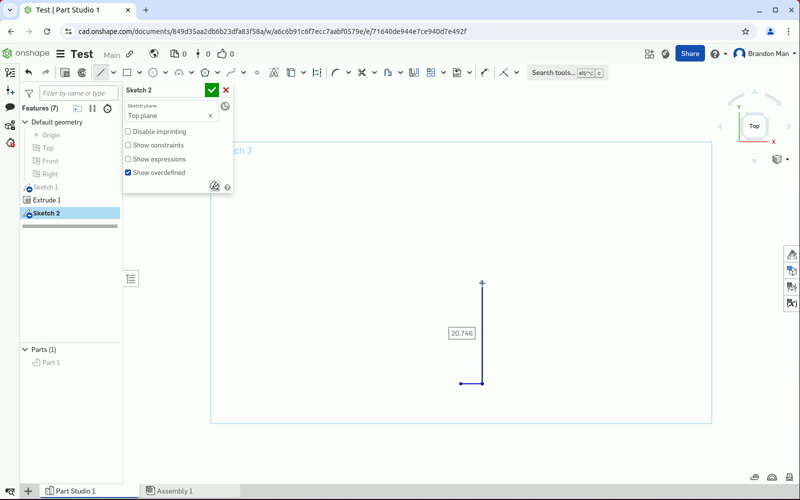
mouse_move(512, 282)
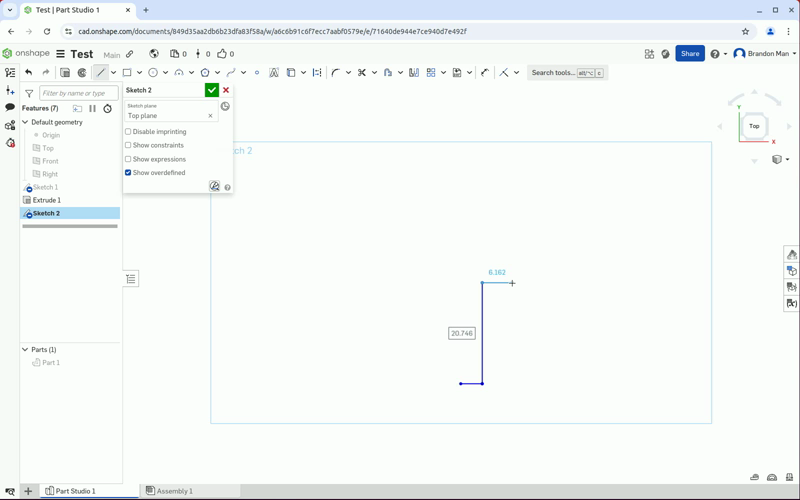
mouse_move(460, 282)
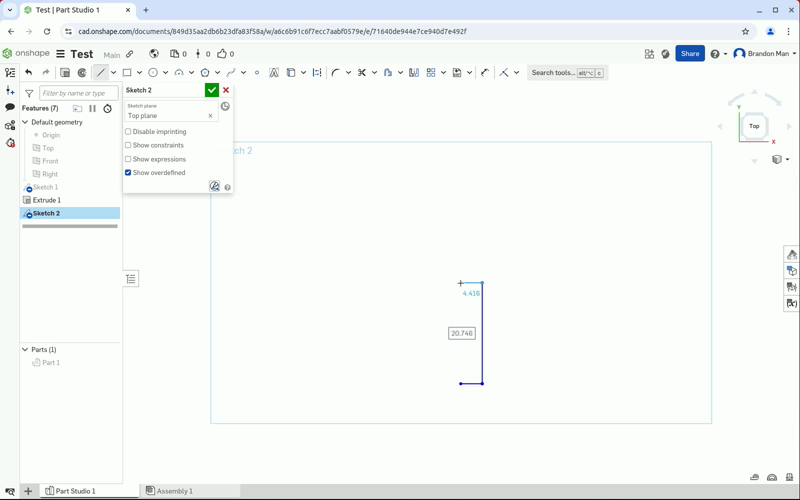
click(460, 282)
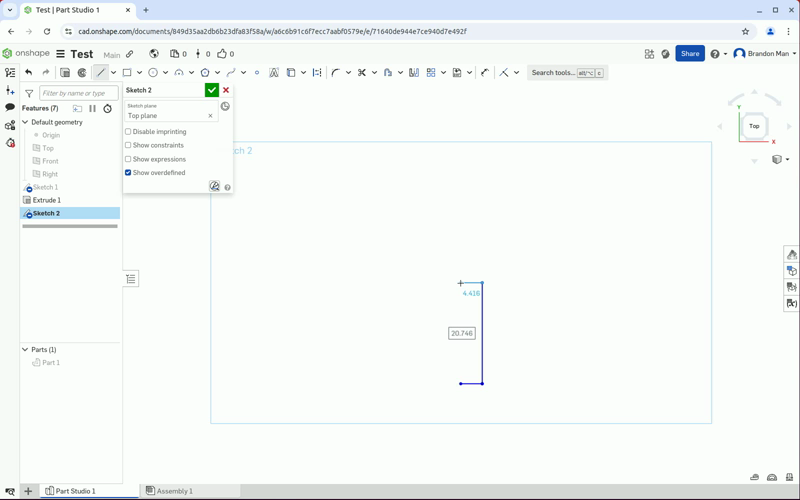
key_up(shift)
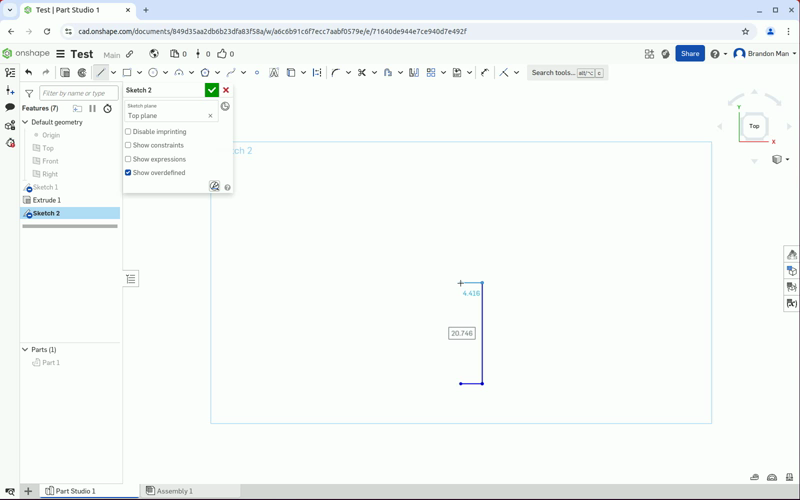
key_down(shift)
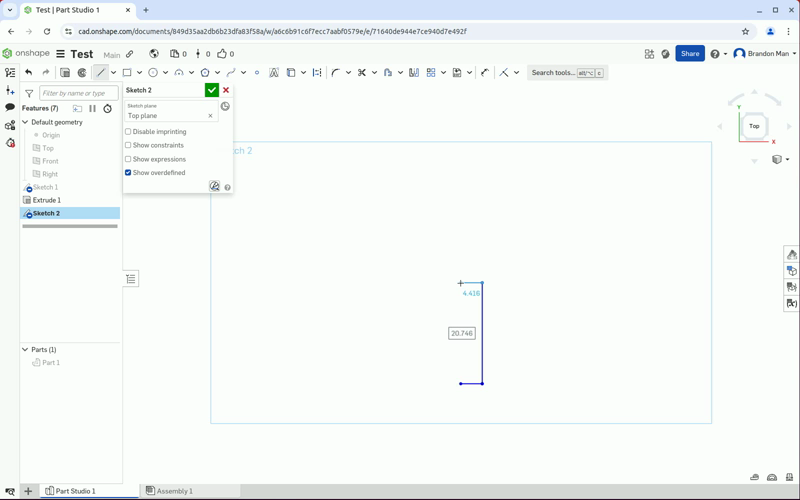
mouse_move(460, 383)
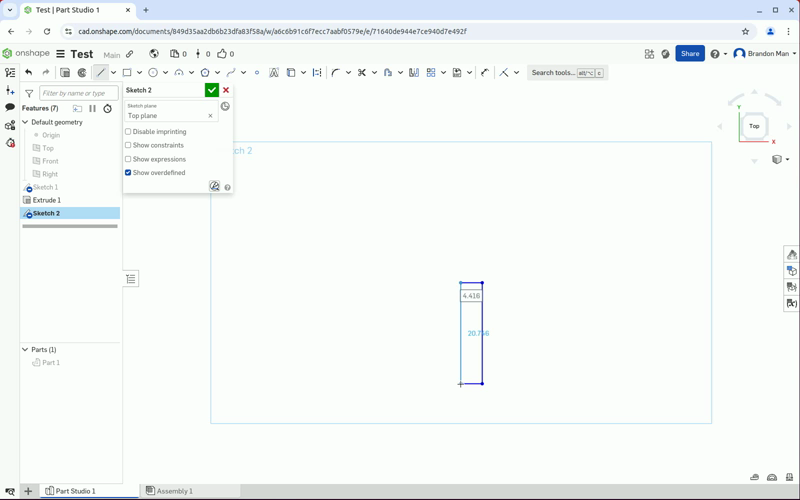
key_up(shift)
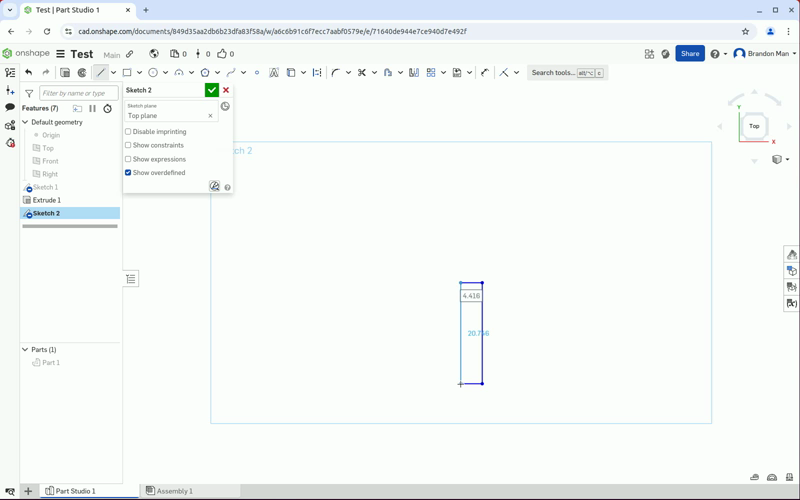
click(460, 383)
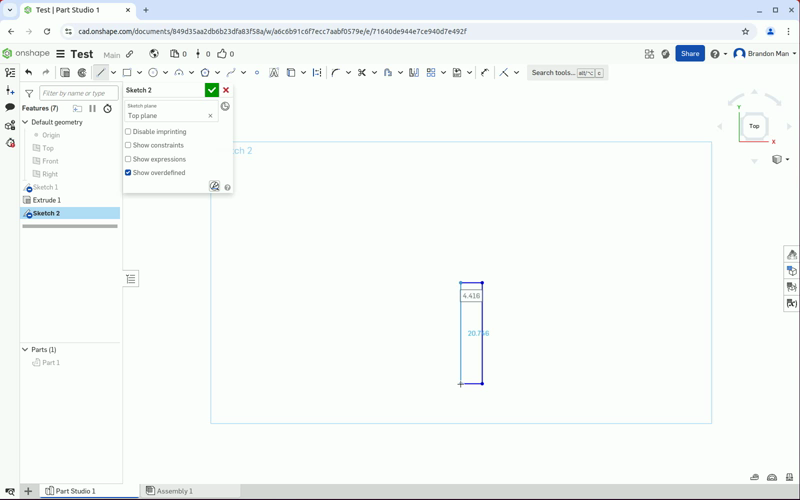
key(esc)
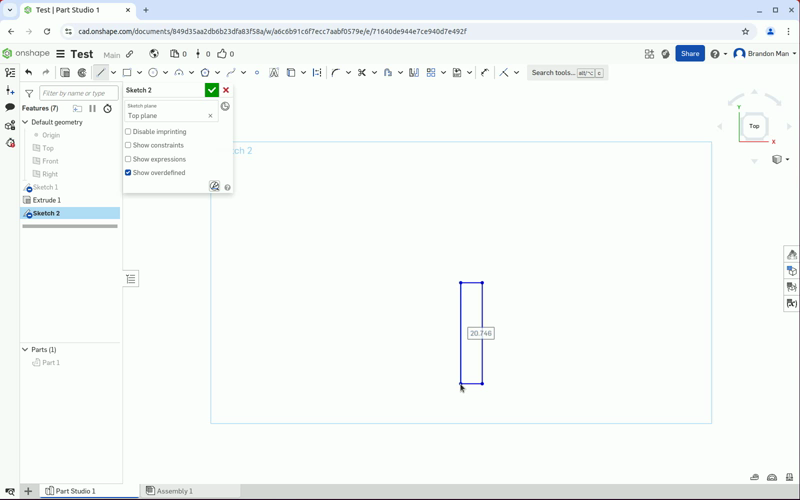
mouse_move(468, 355)
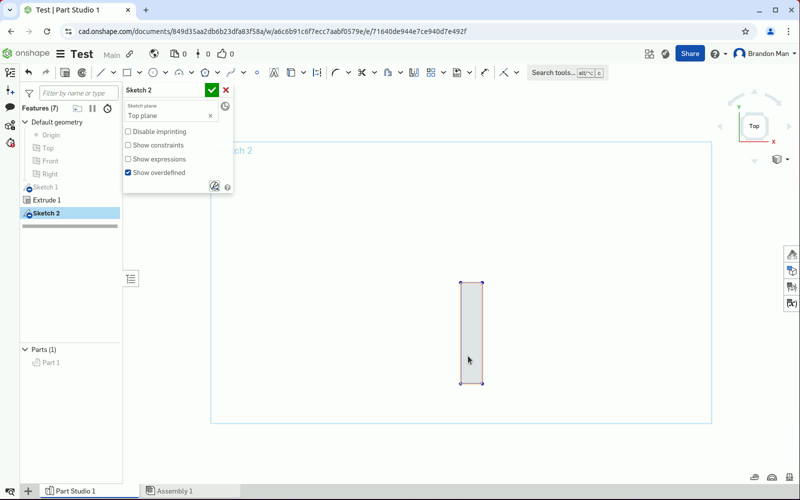
click(468, 355)
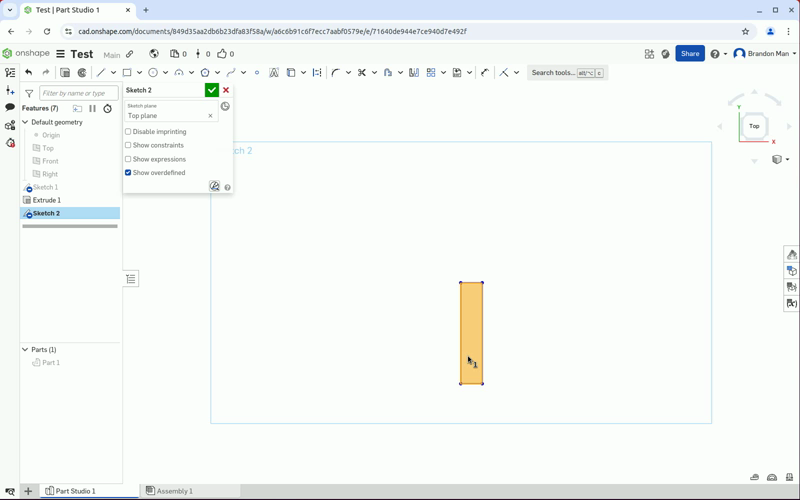
mouse_move(73, 352)
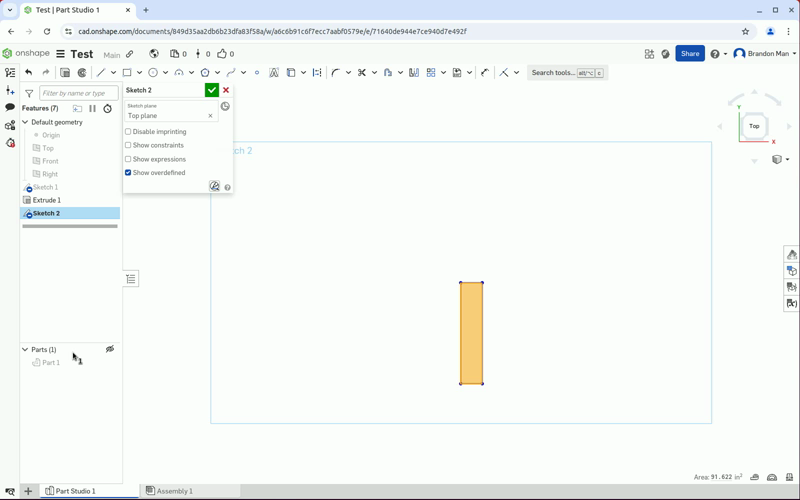
key(shift+y)
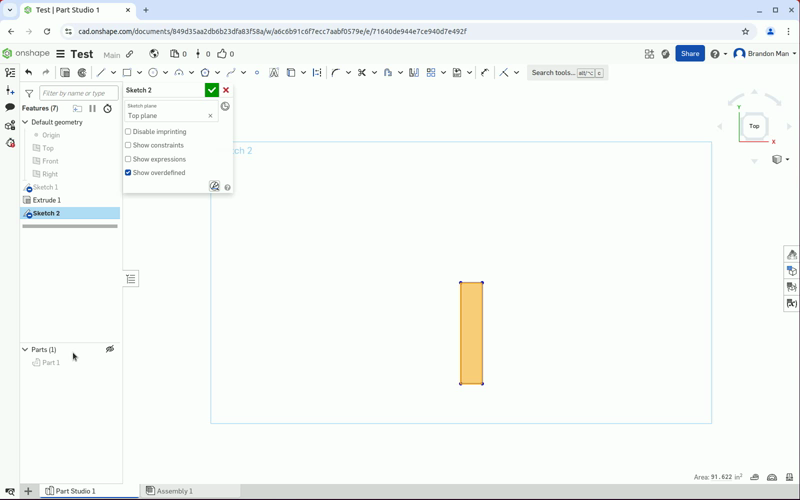
key(shift+e)
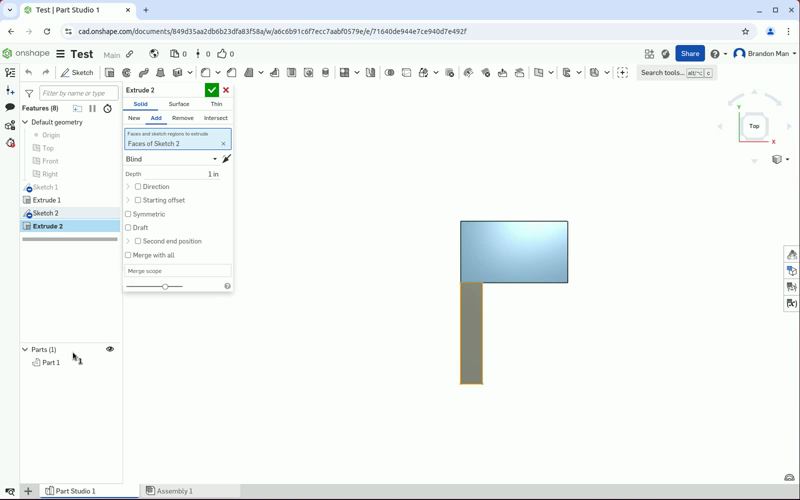
mouse_move(143, 106)
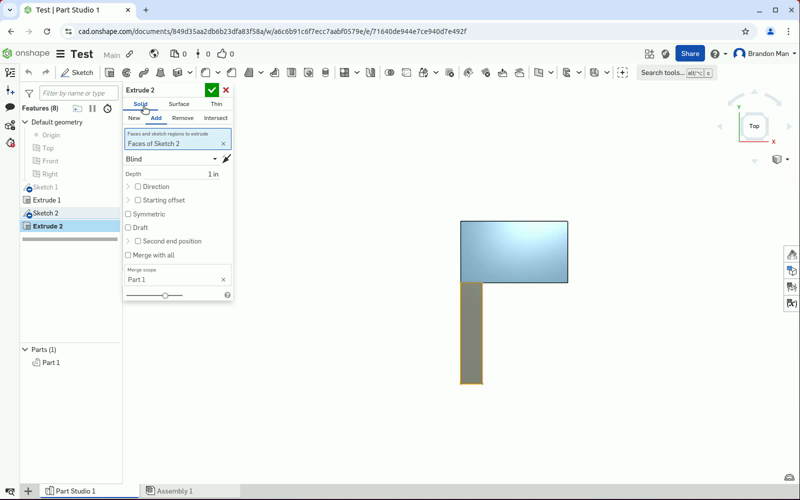
click(143, 106)
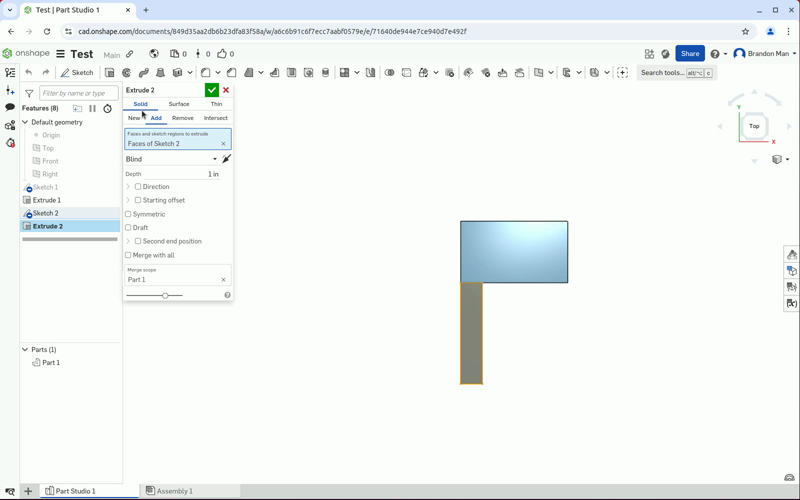
mouse_move(137, 120)
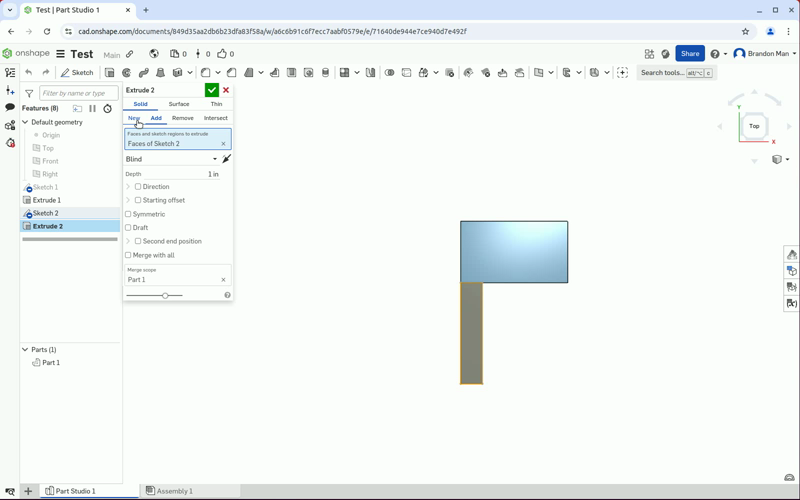
click(137, 120)
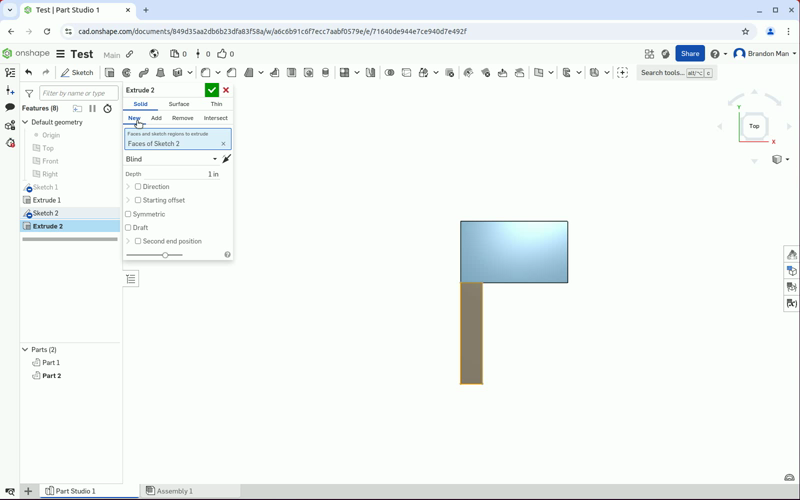
key(tab, 4)
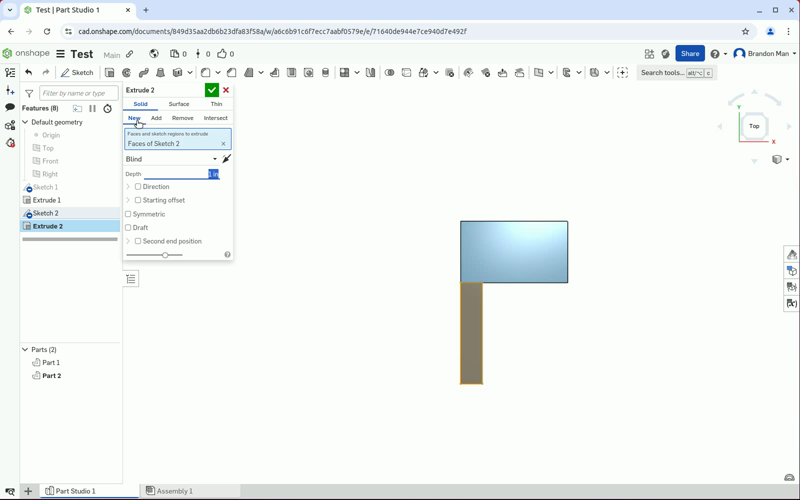
text(1.926)
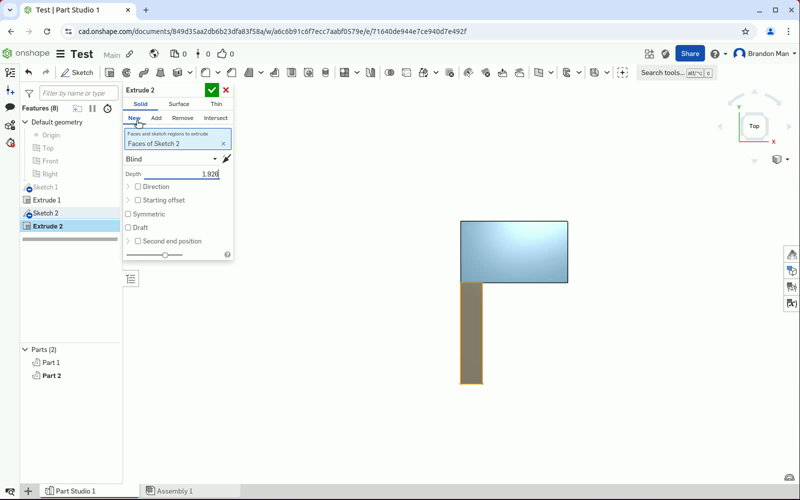
key(enter)
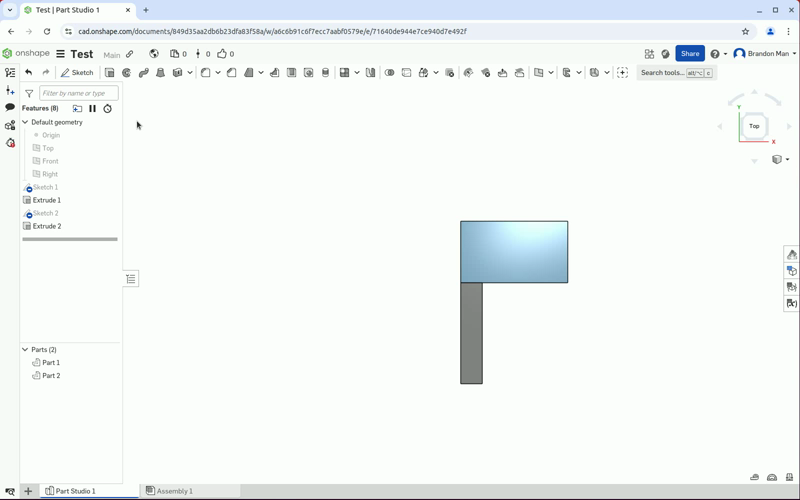
key(shift+h)
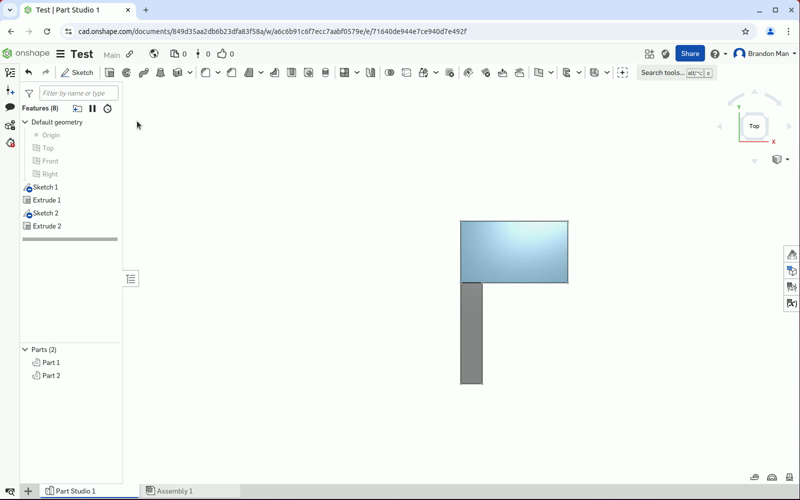
key(shift+h)
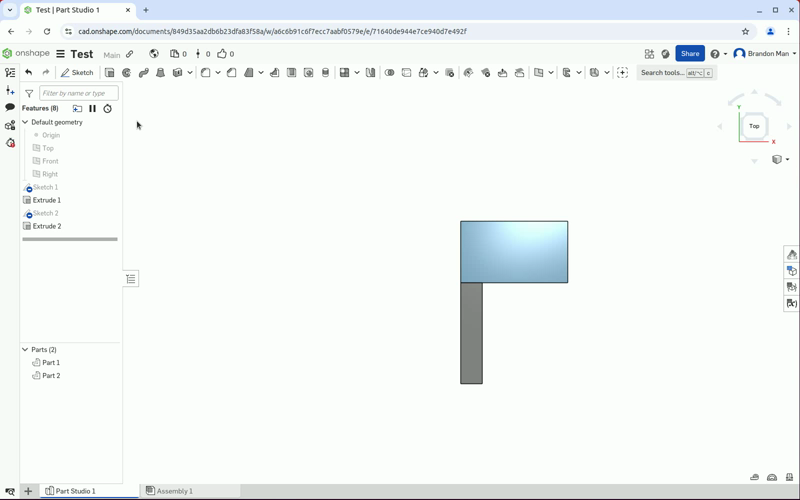
mouse_move(73, 189)
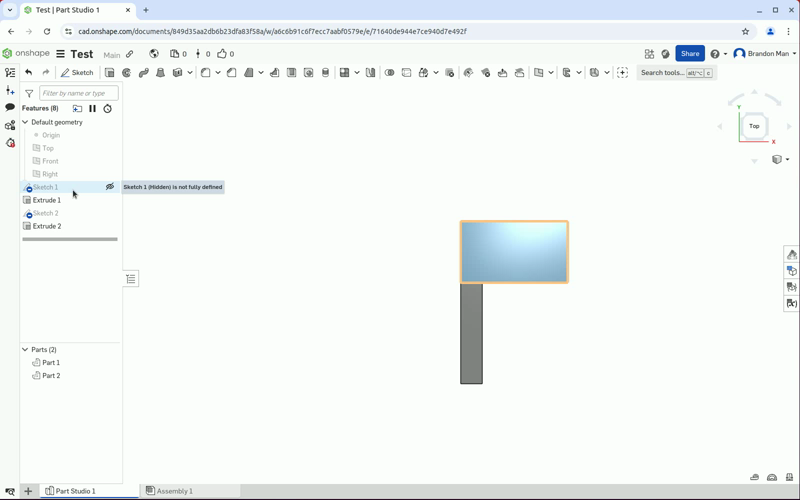
click(73, 189)
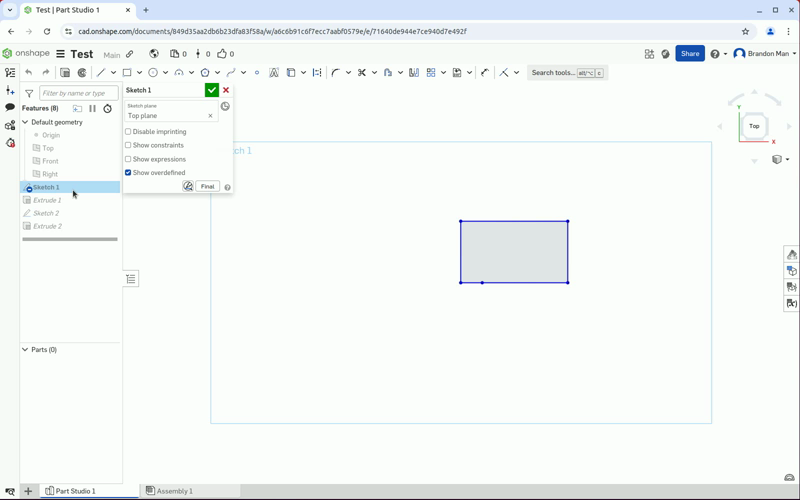
mouse_move(229, 92)
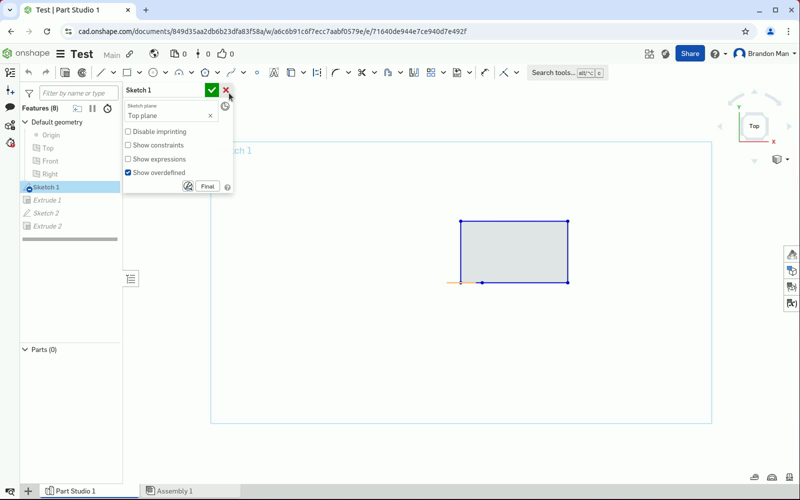
click(229, 92)
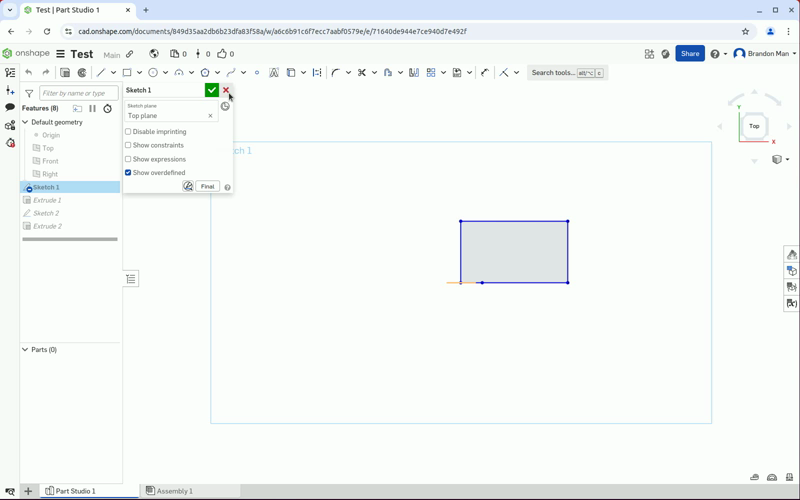
key(shift+s)
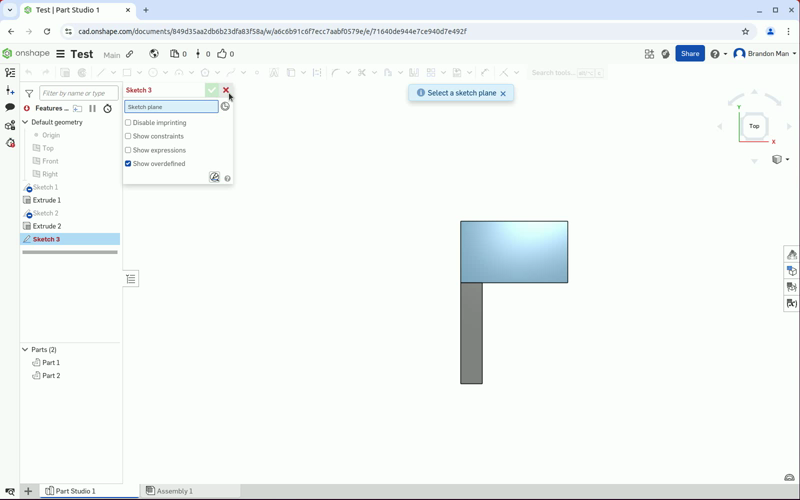
mouse_move(73, 150)
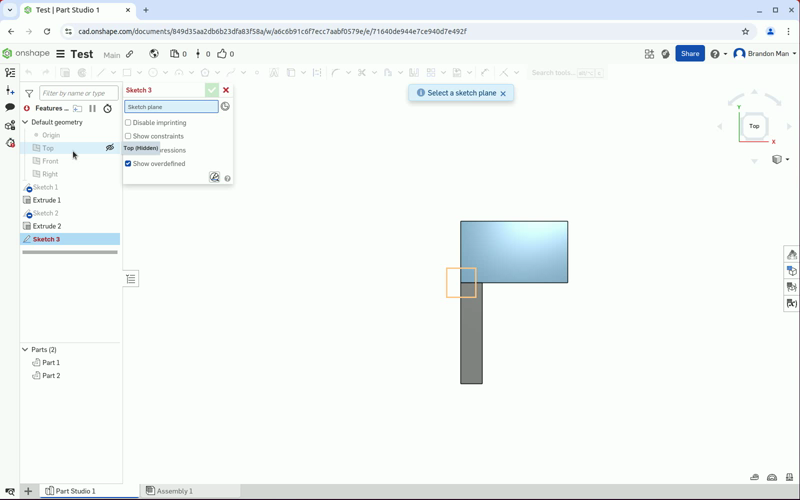
click(73, 150)
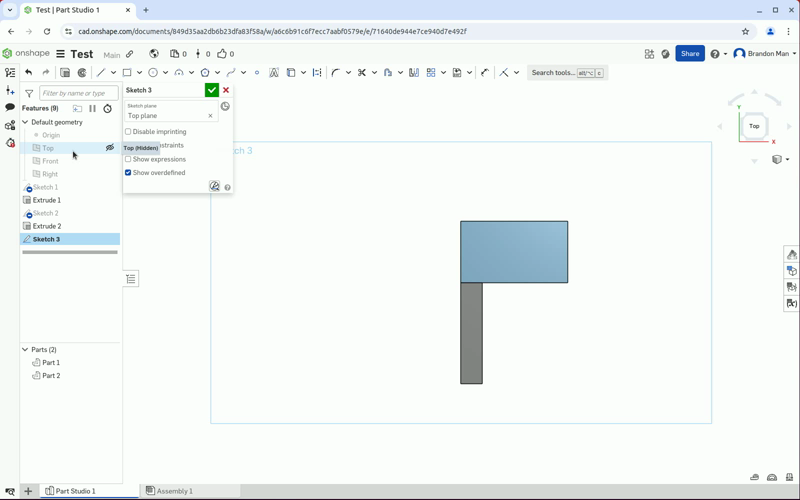
mouse_move(73, 352)
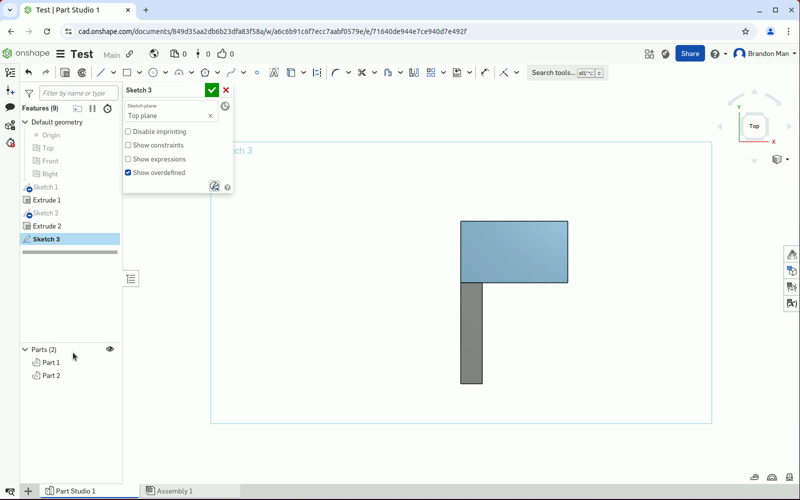
key(y)
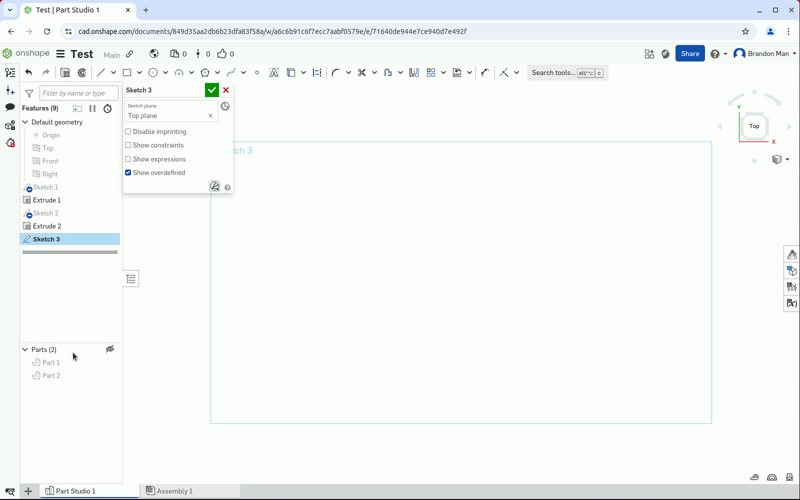
key(l)
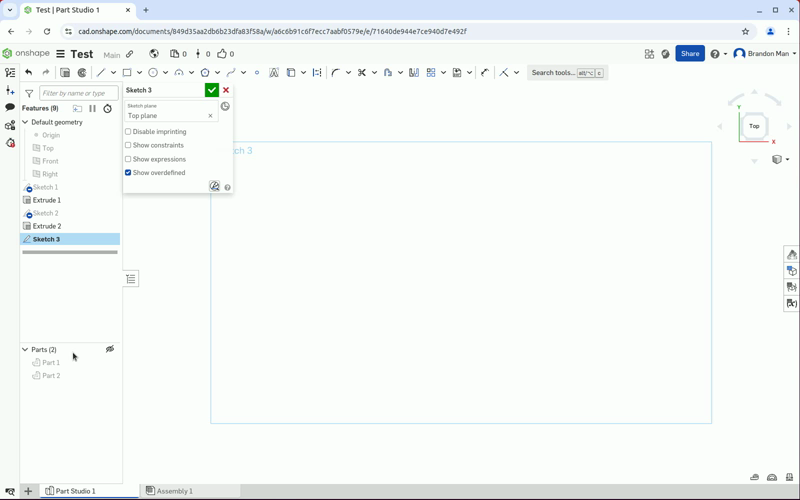
key_down(shift)
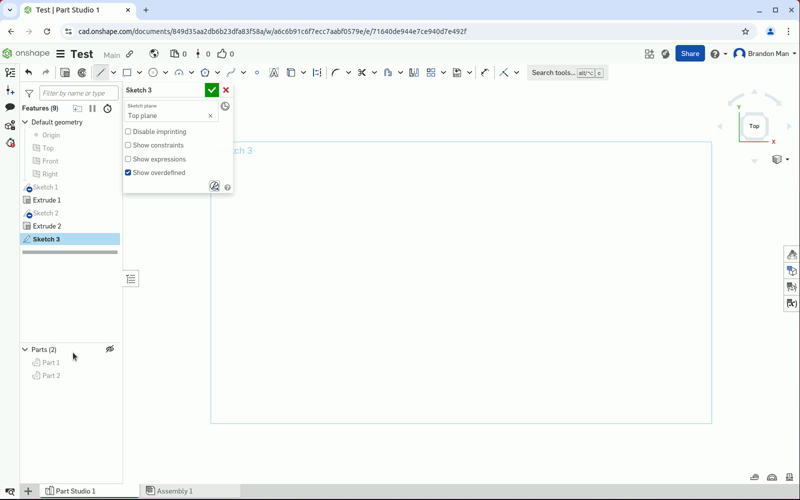
mouse_move(567, 282)
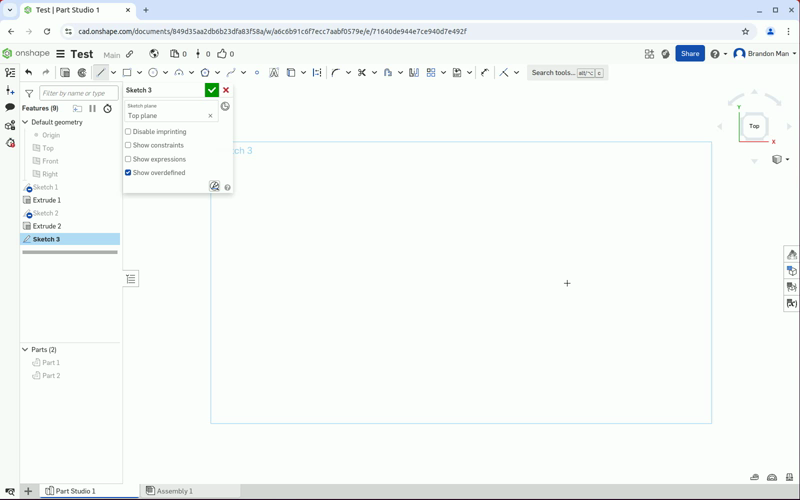
click(567, 282)
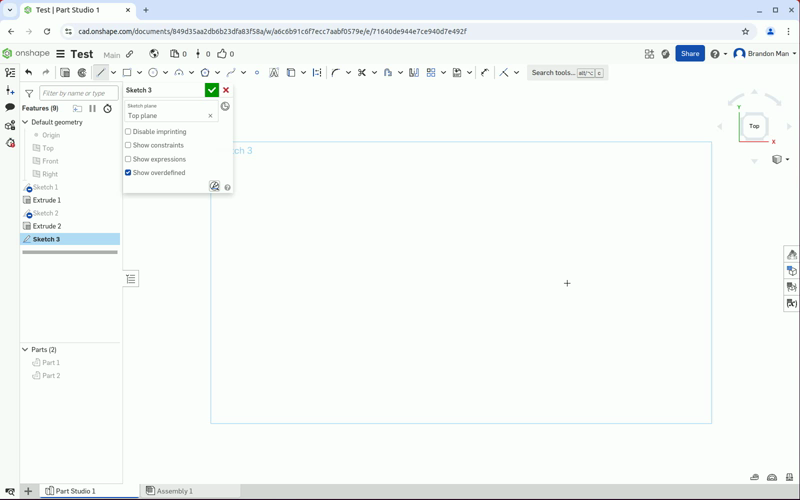
key_up(shift)
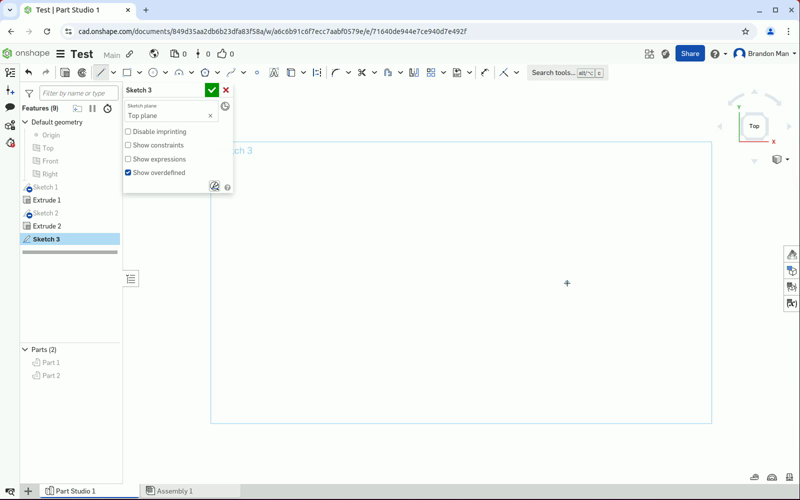
key_down(shift)
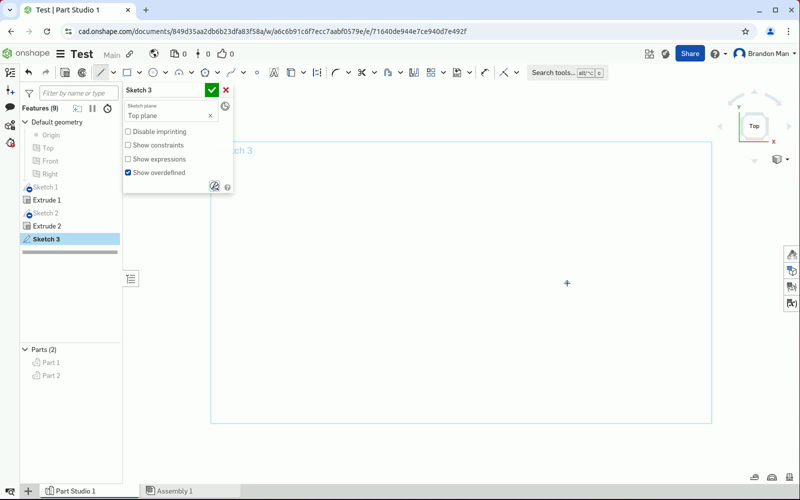
mouse_move(589, 282)
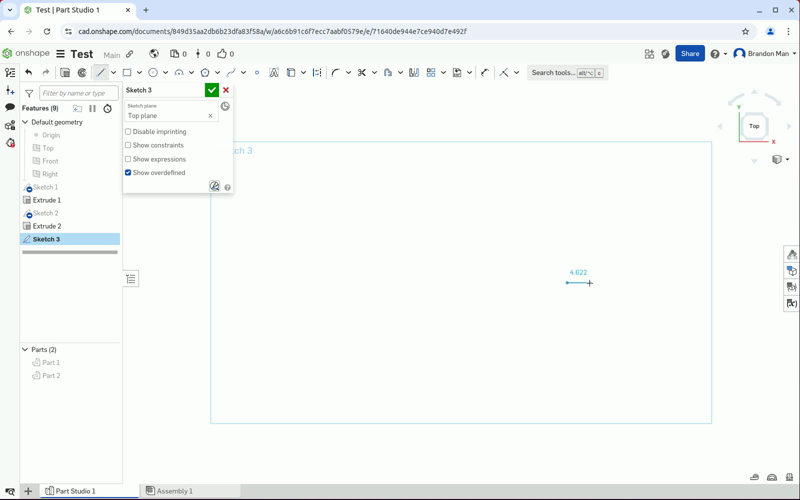
mouse_move(572, 282)
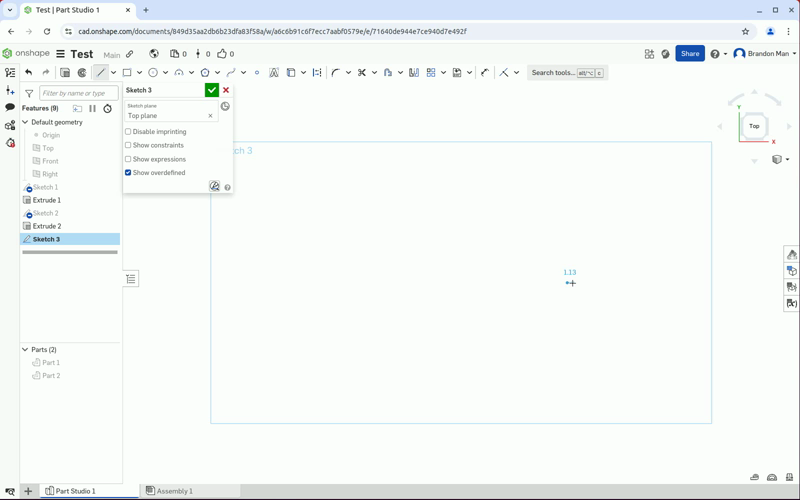
scroll(6)
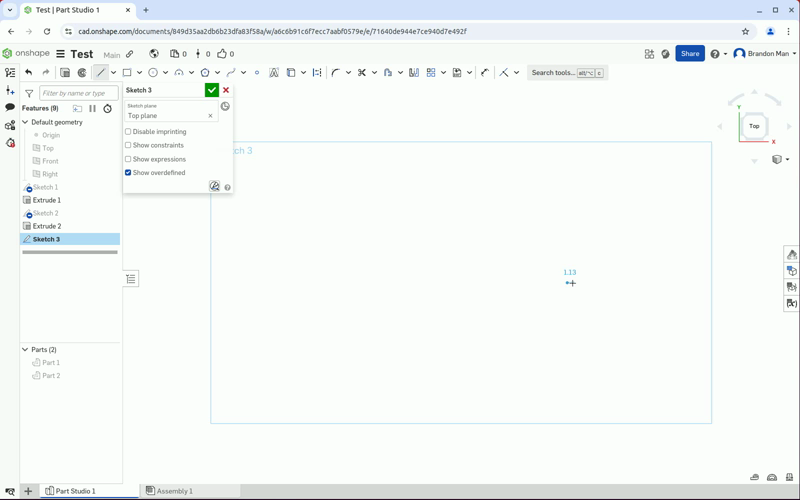
scroll(6)
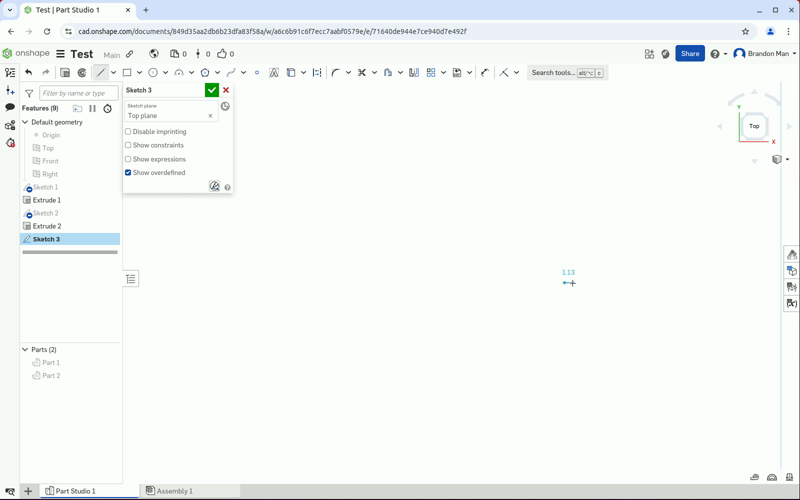
scroll(6)
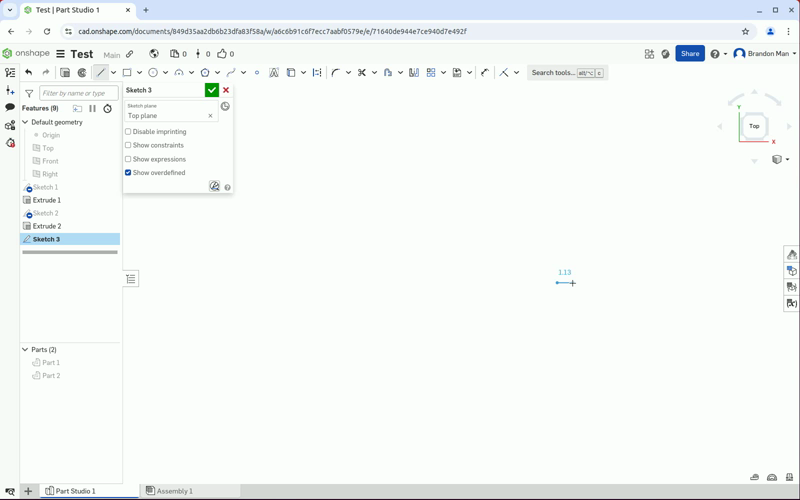
scroll(6)
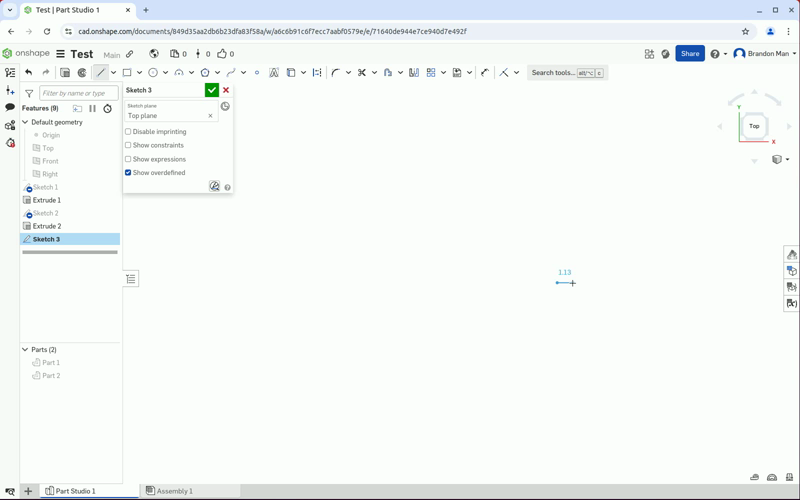
scroll(6)
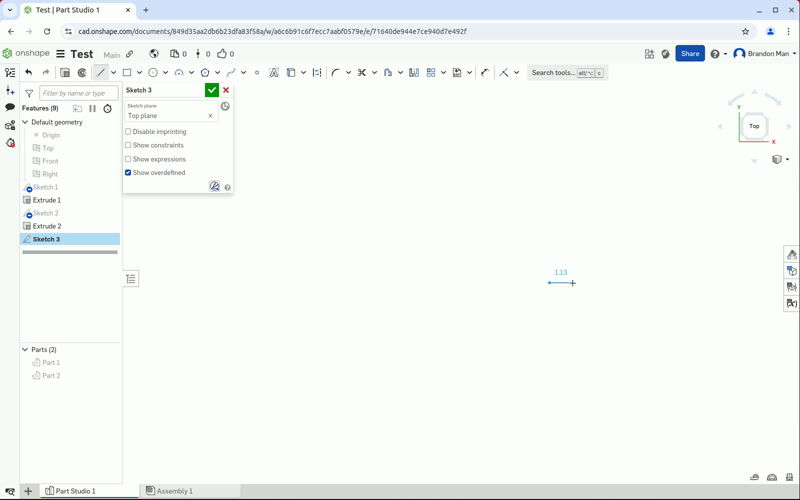
scroll(6)
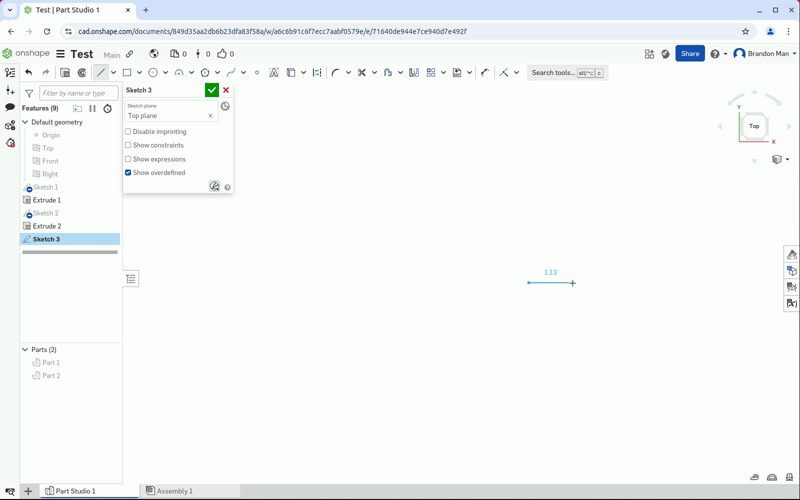
scroll(6)
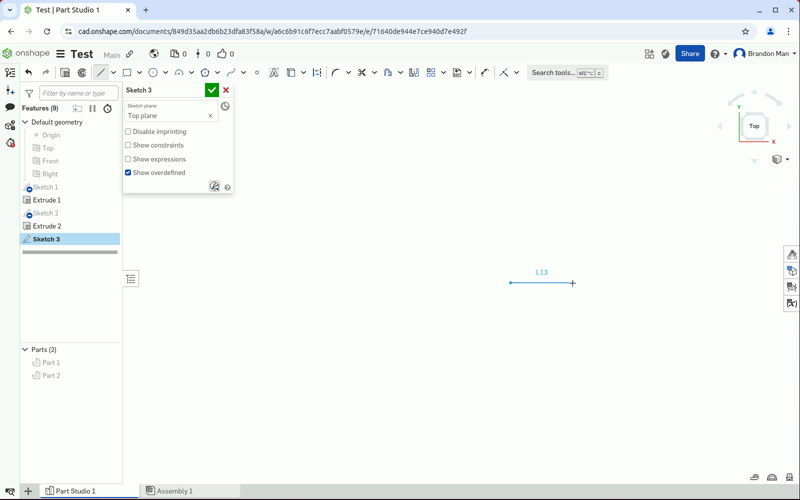
click(572, 282)
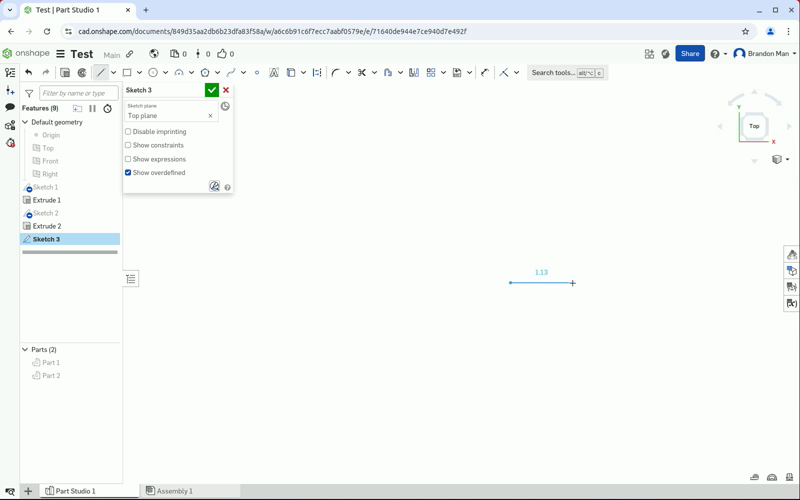
scroll(-6)
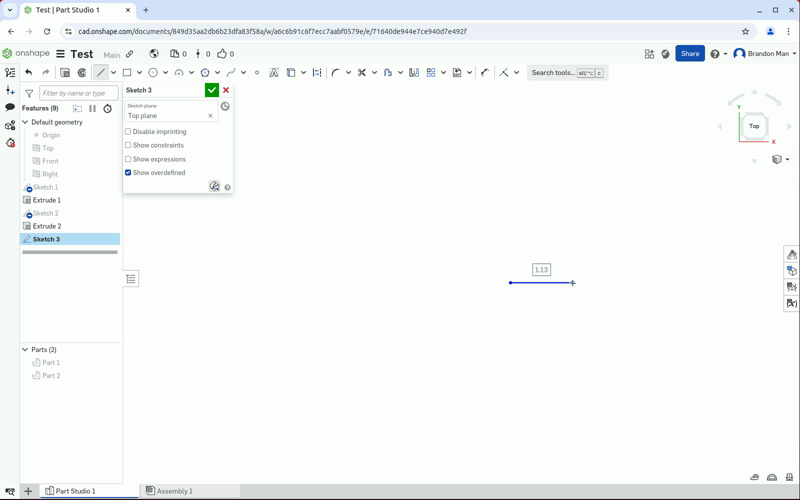
scroll(-6)
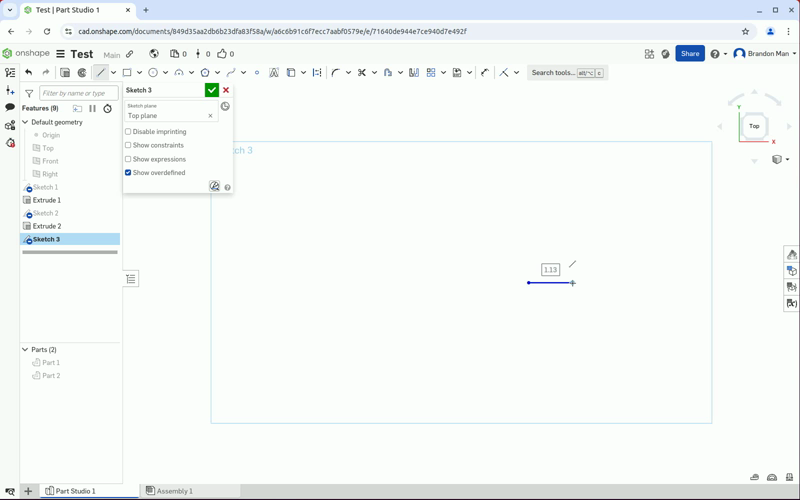
scroll(-6)
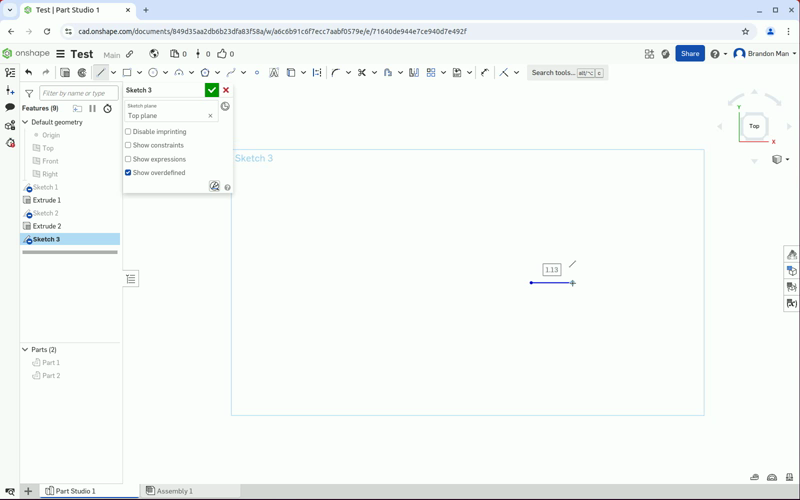
scroll(-6)
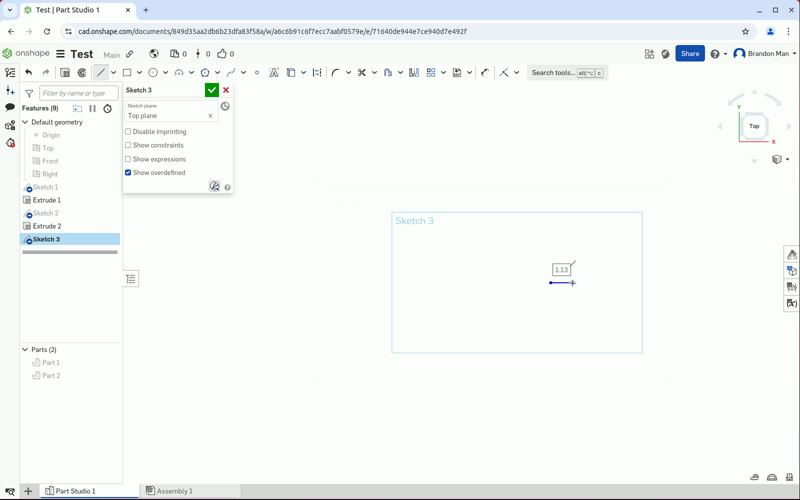
scroll(-6)
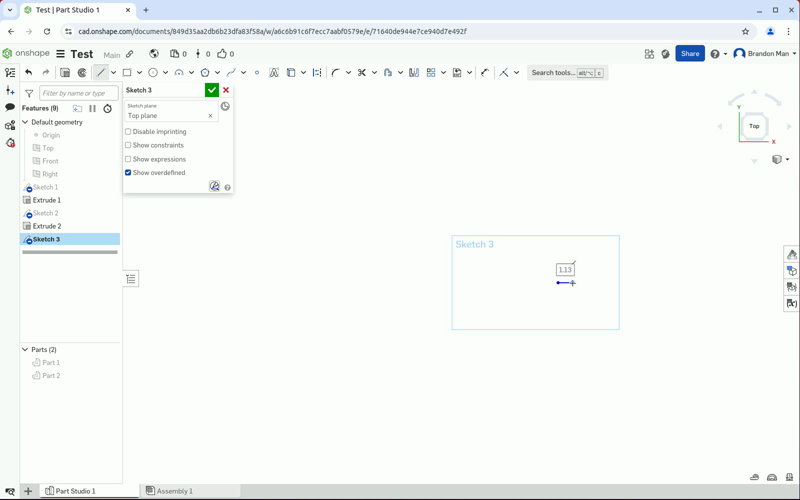
scroll(-6)
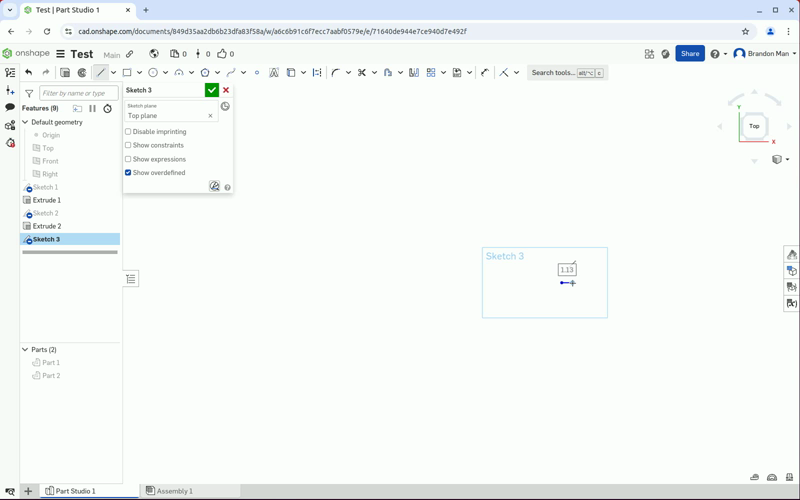
scroll(-6)
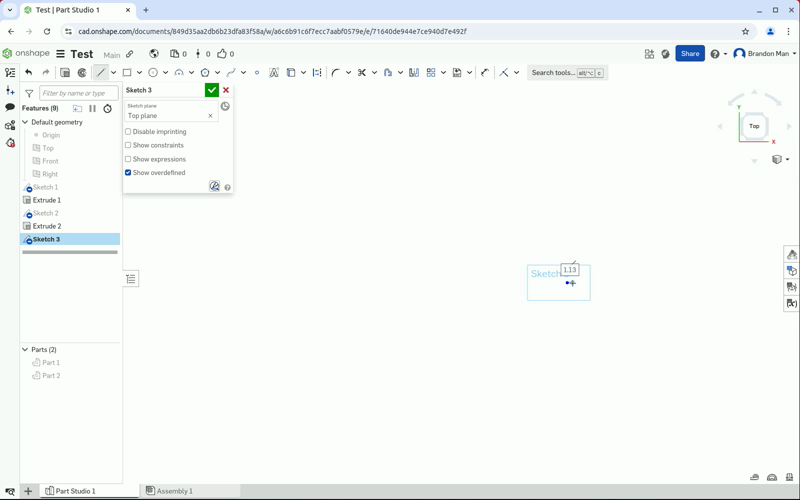
key_up(shift)
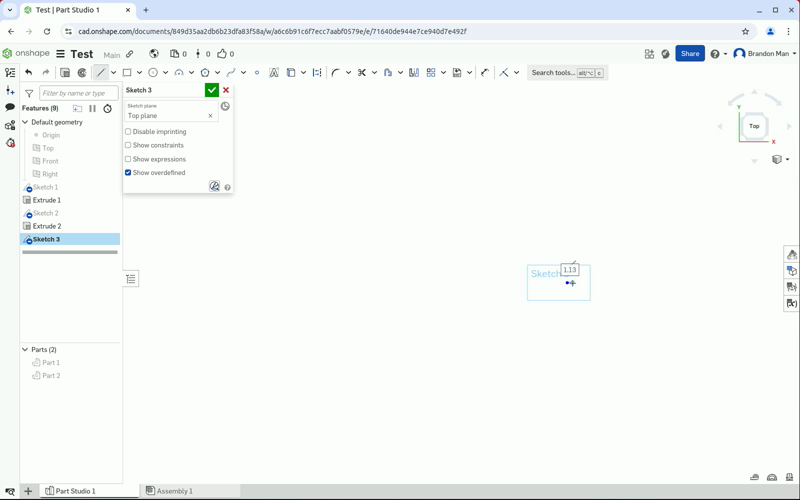
key_down(shift)
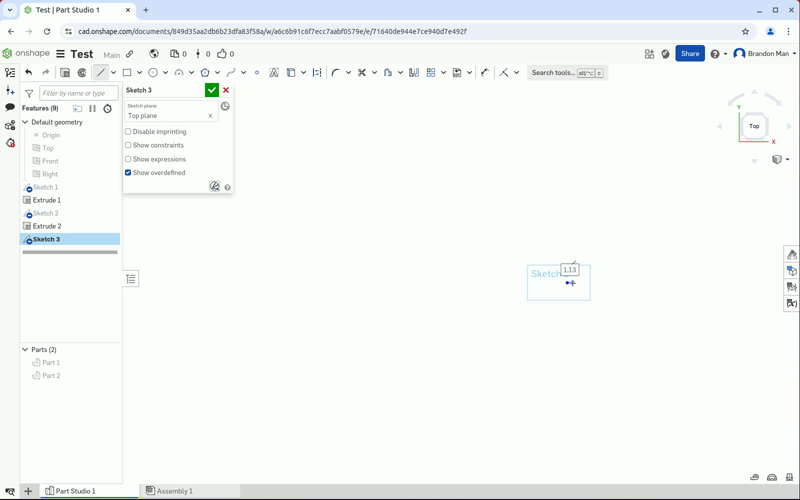
mouse_move(572, 220)
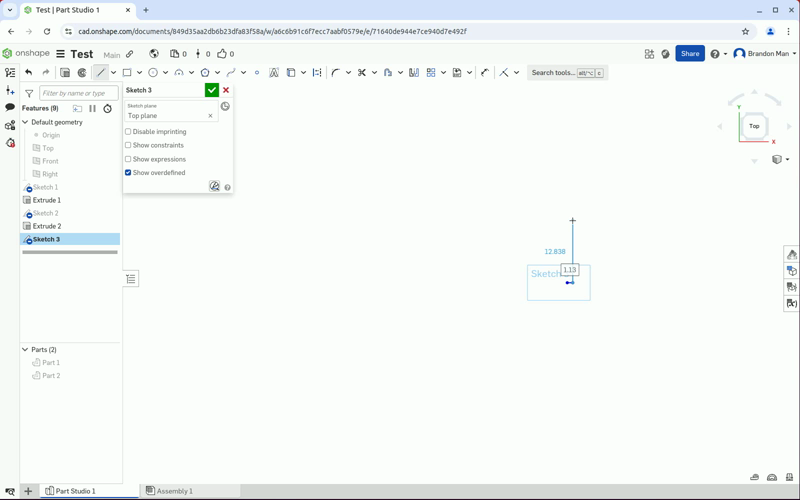
click(572, 220)
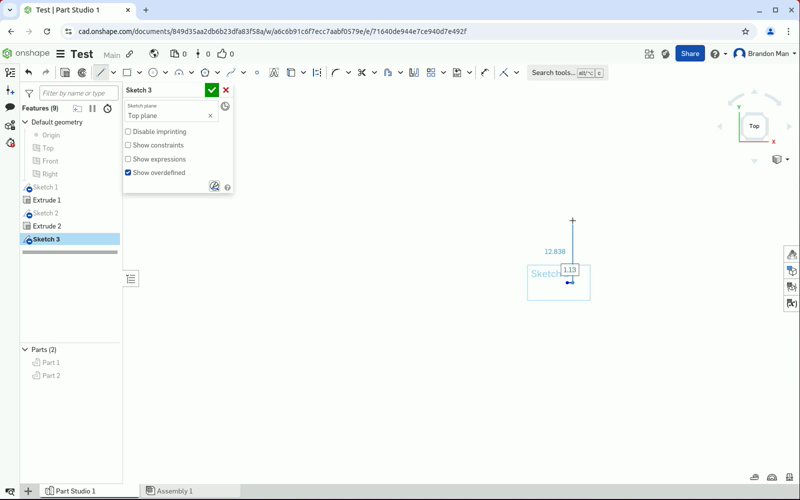
key_up(shift)
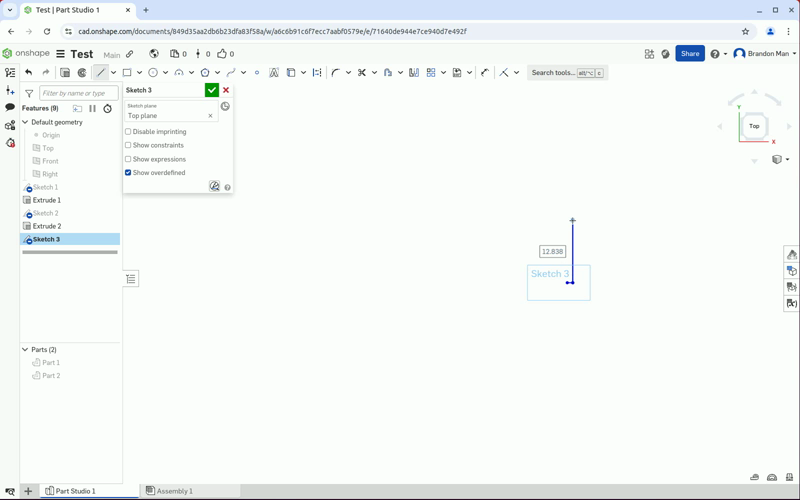
key_down(shift)
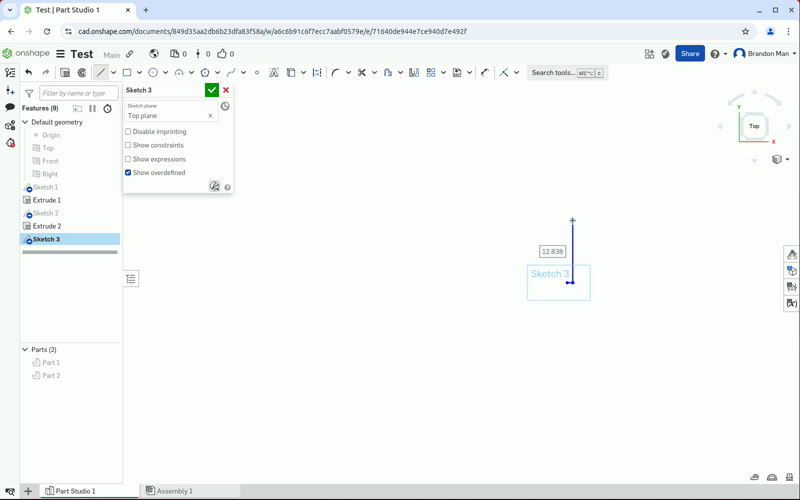
mouse_move(589, 220)
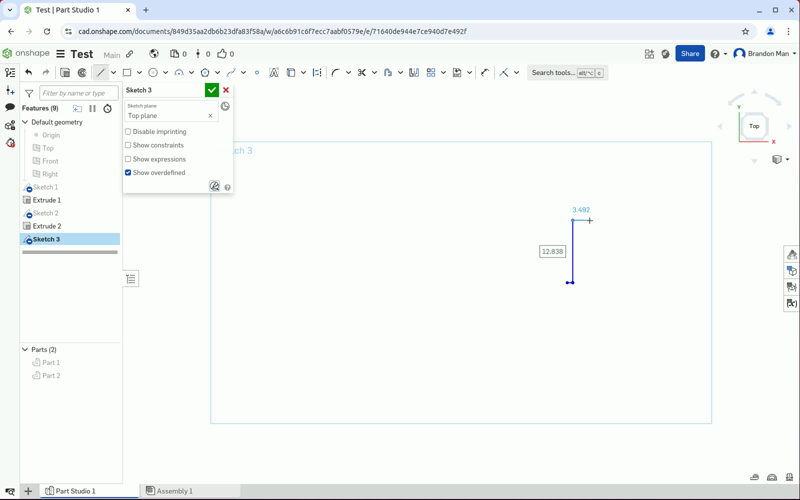
mouse_move(567, 220)
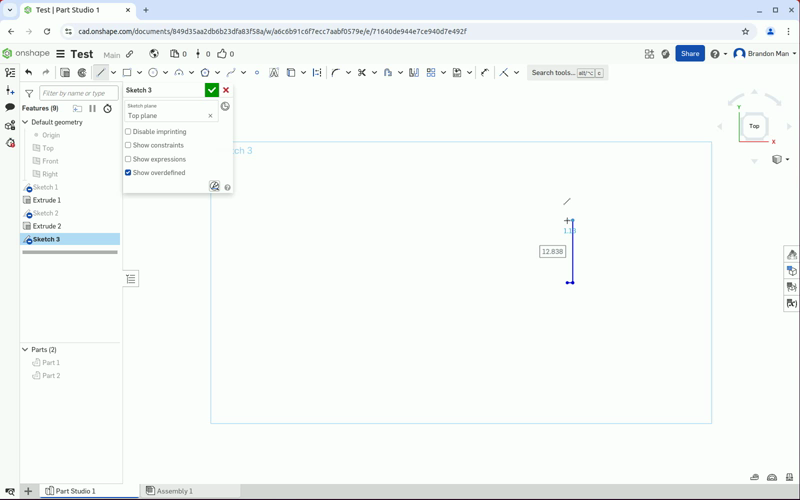
scroll(6)
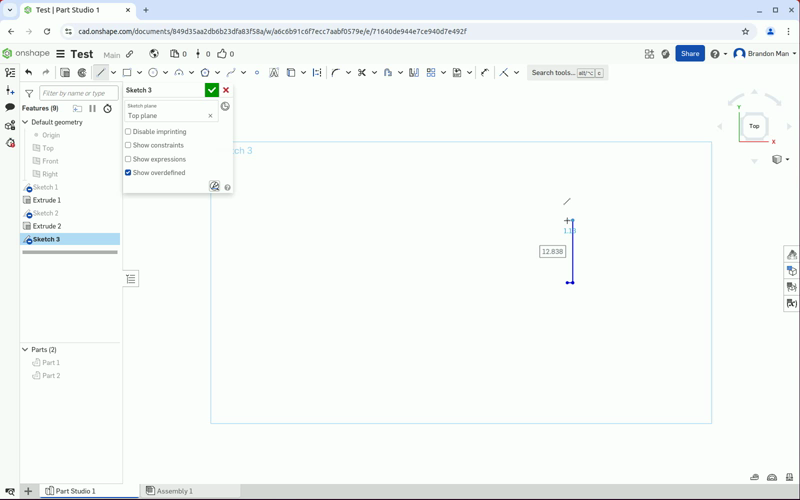
scroll(6)
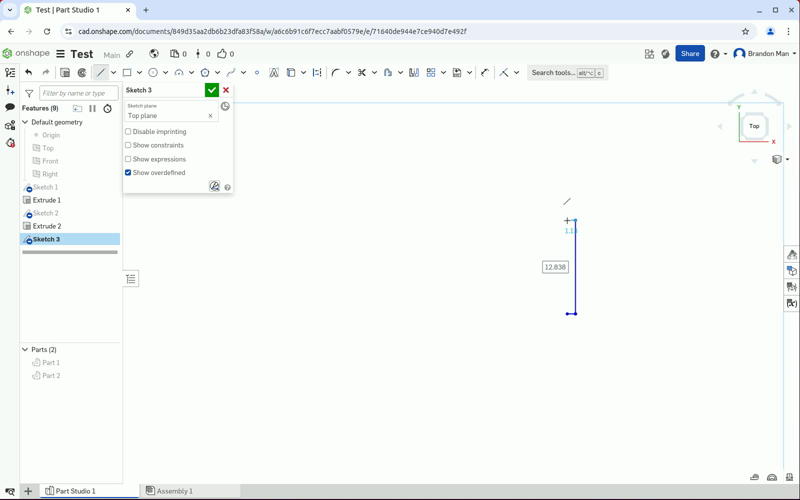
scroll(6)
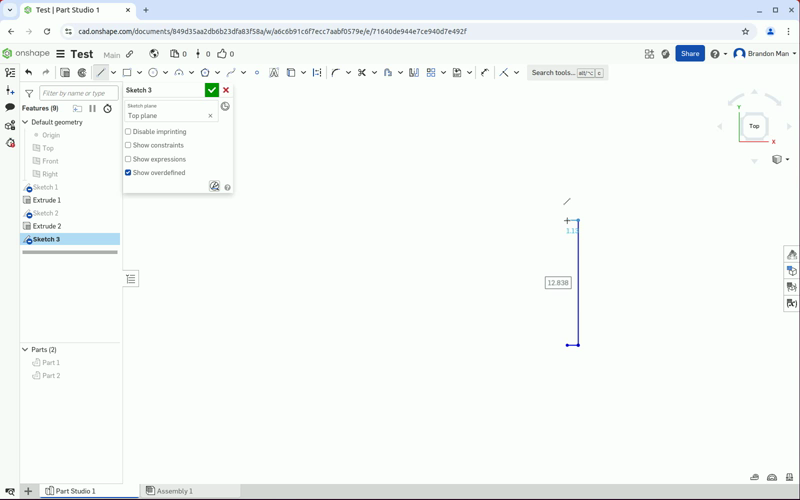
scroll(6)
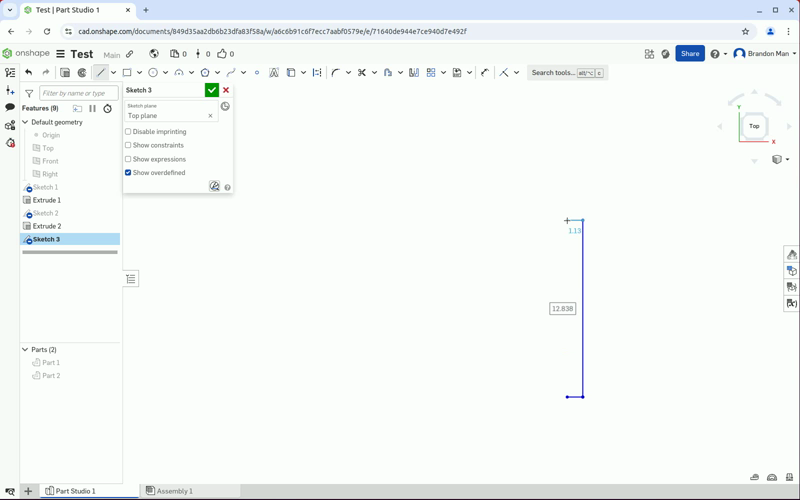
scroll(6)
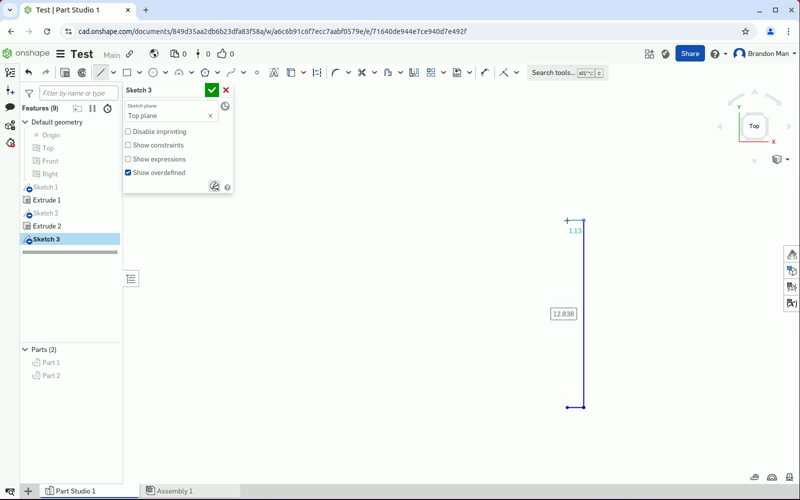
scroll(6)
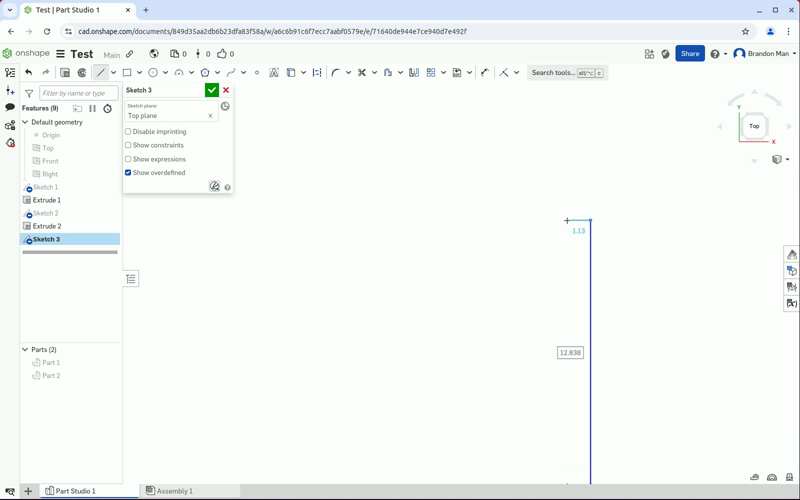
scroll(6)
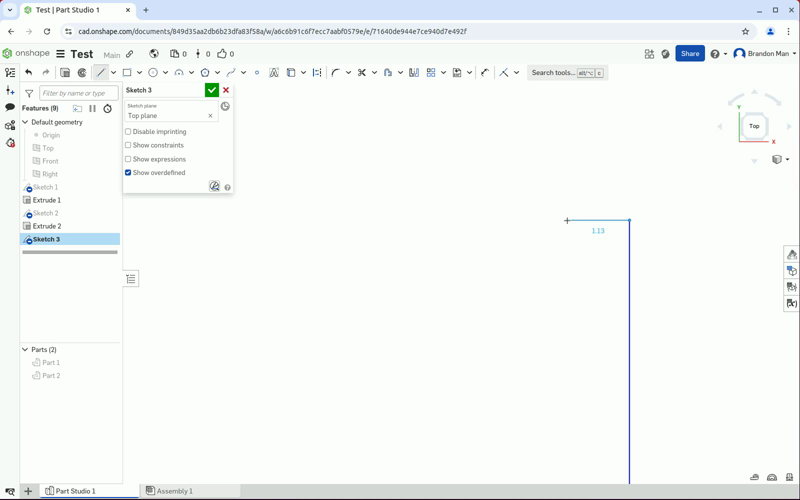
click(567, 220)
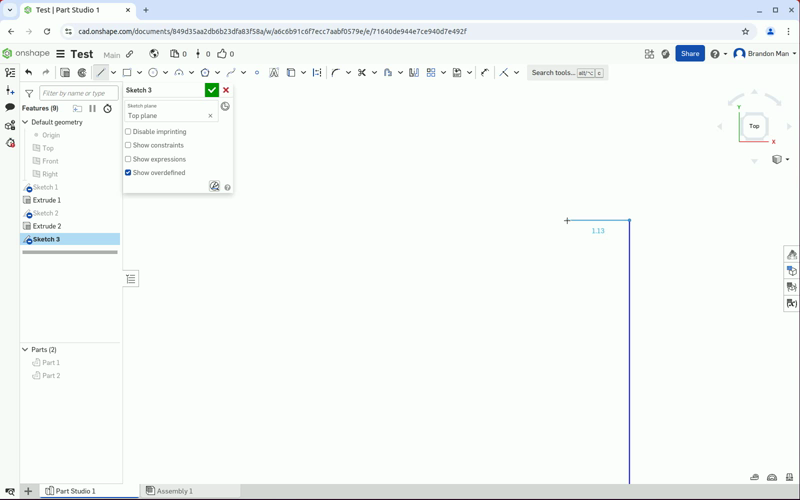
scroll(-6)
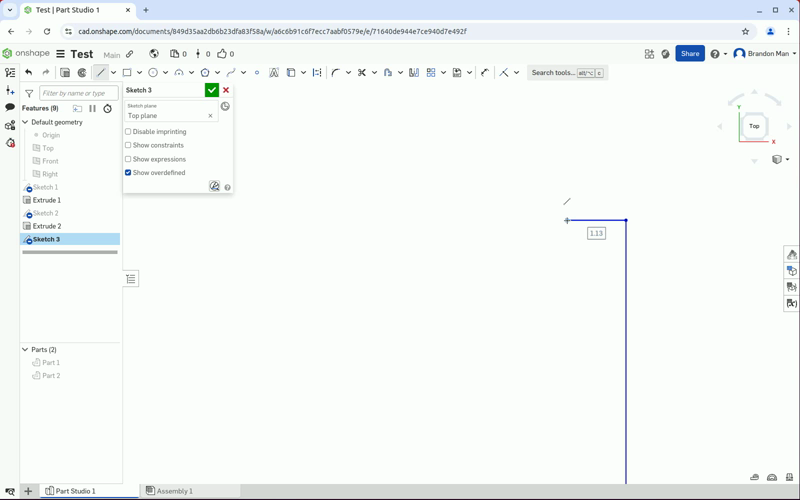
scroll(-6)
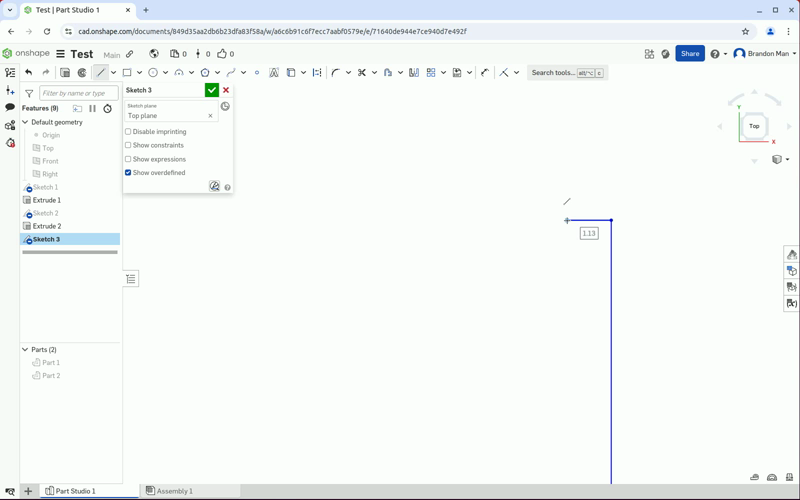
scroll(-6)
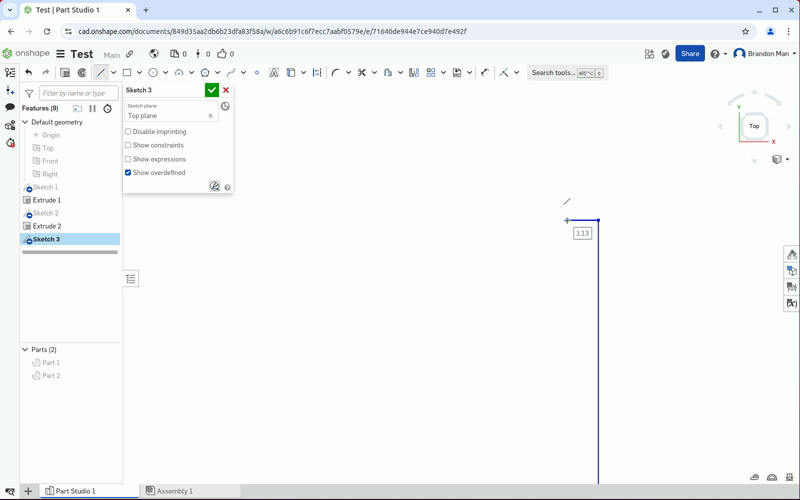
scroll(-6)
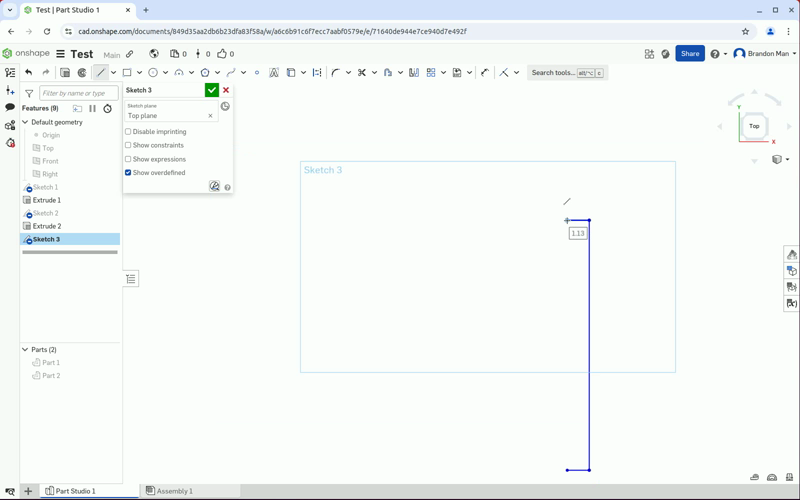
scroll(-6)
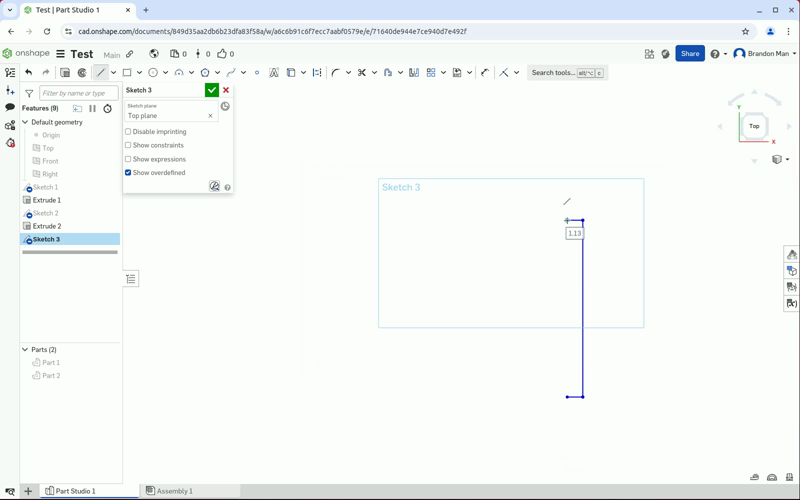
scroll(-6)
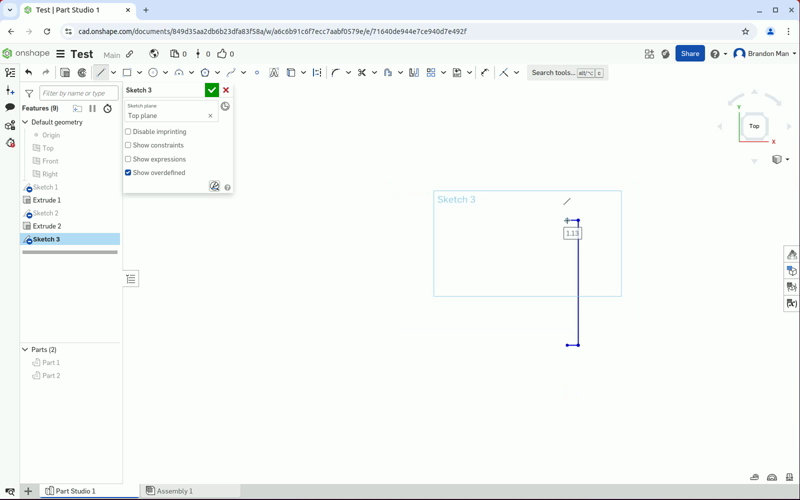
scroll(-6)
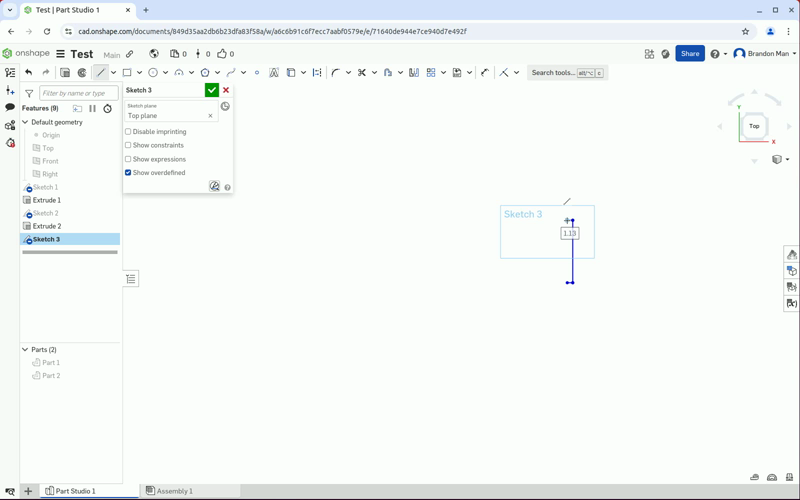
key_up(shift)
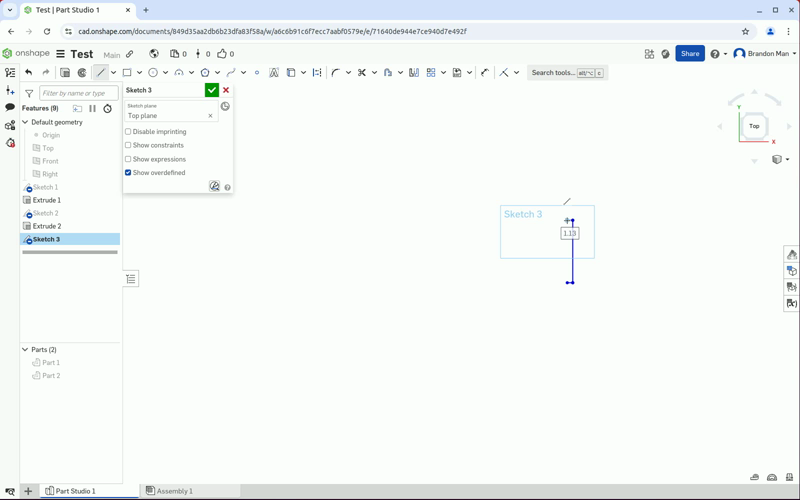
key_down(shift)
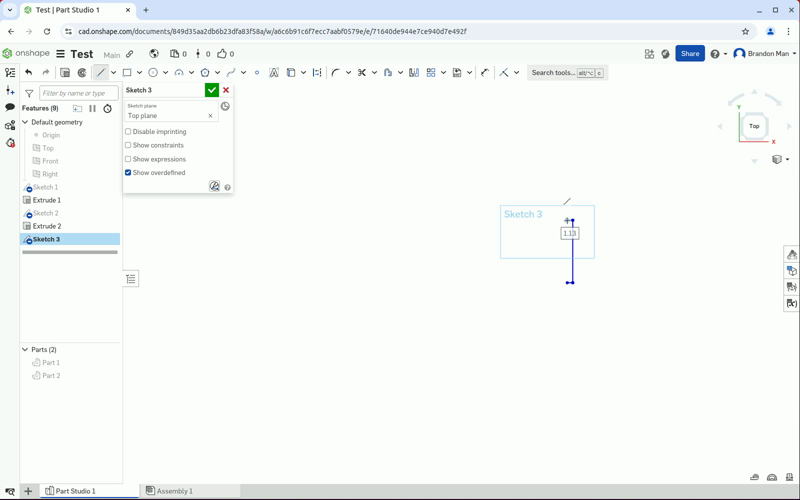
mouse_move(567, 282)
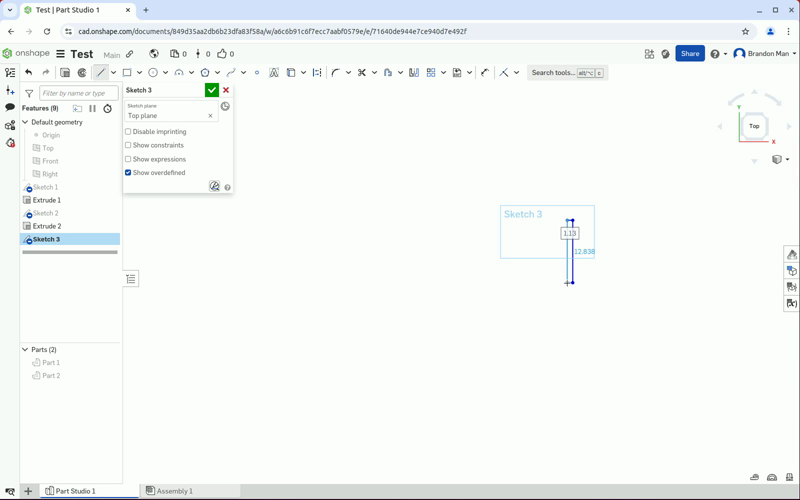
key_up(shift)
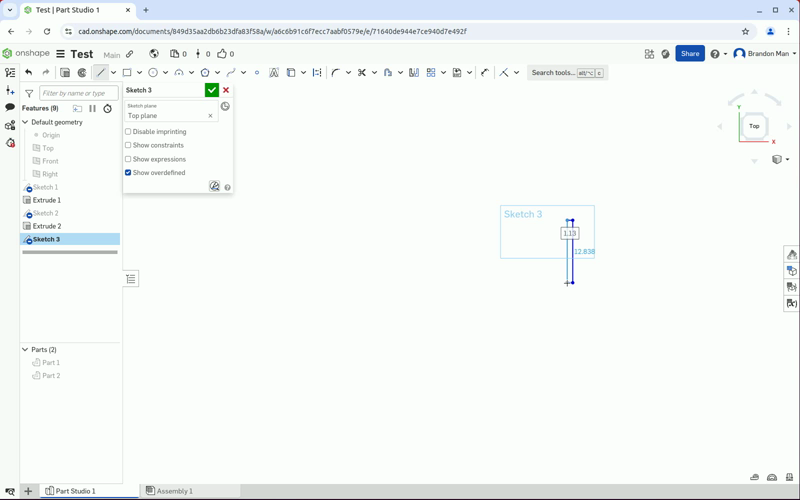
click(567, 282)
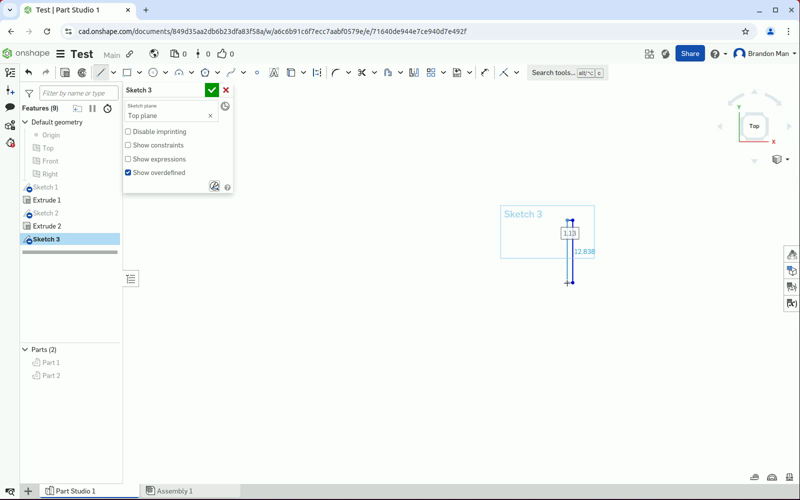
key(esc)
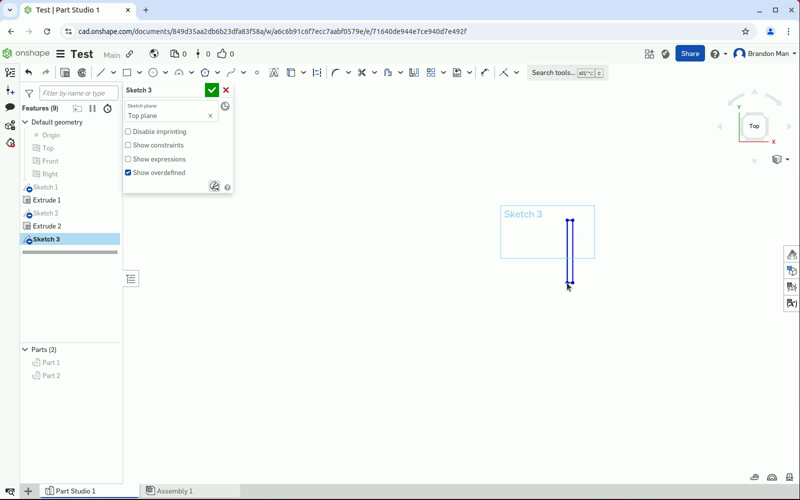
mouse_move(567, 232)
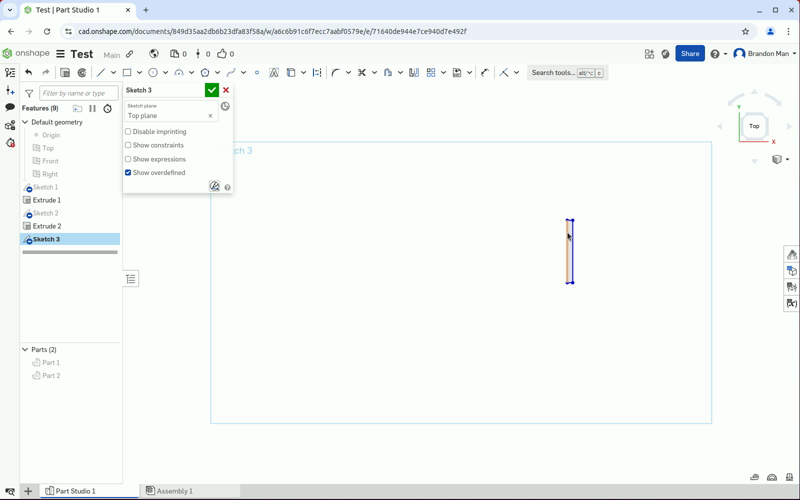
scroll(6)
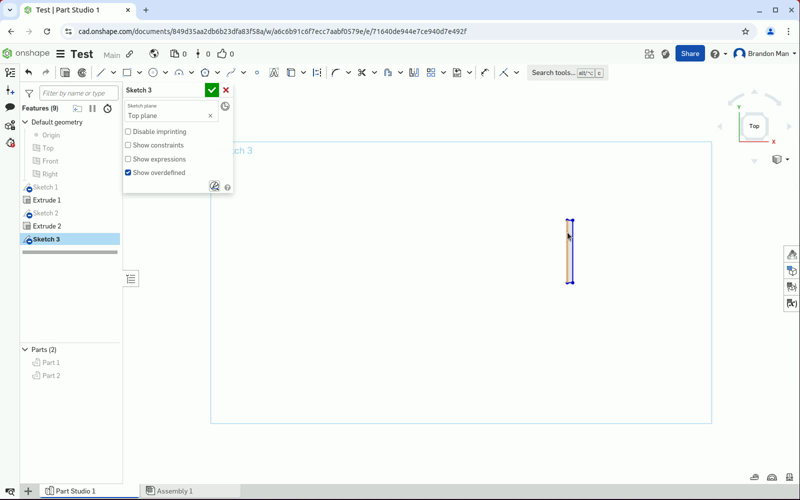
scroll(6)
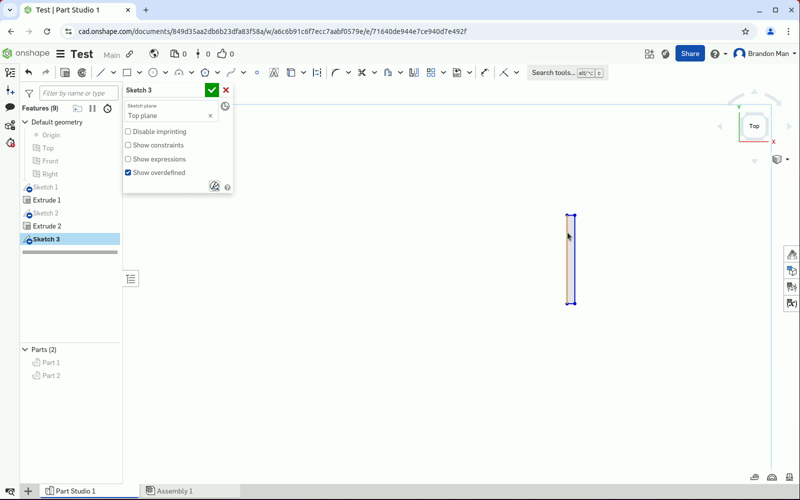
scroll(6)
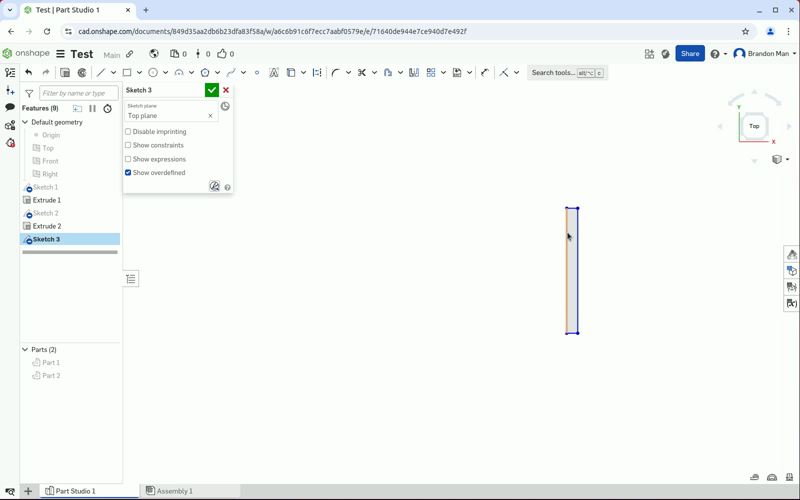
scroll(6)
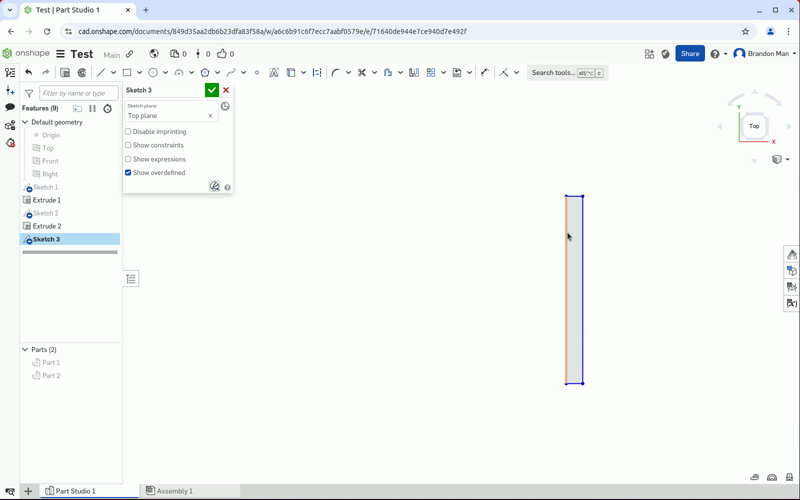
scroll(6)
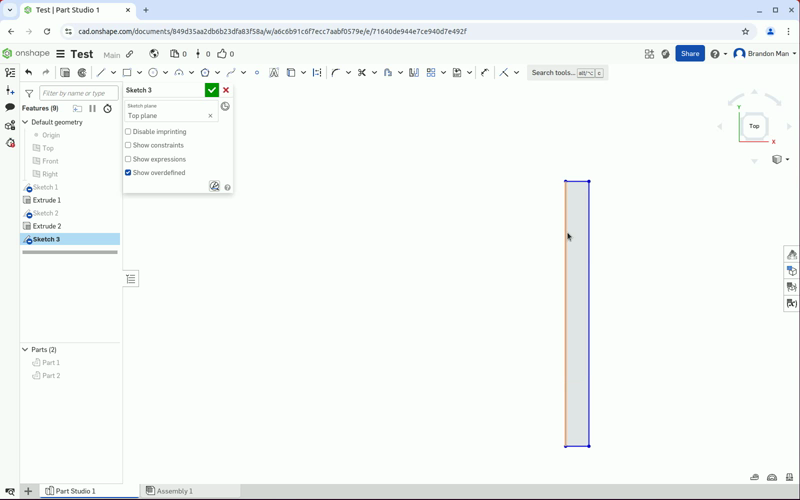
scroll(6)
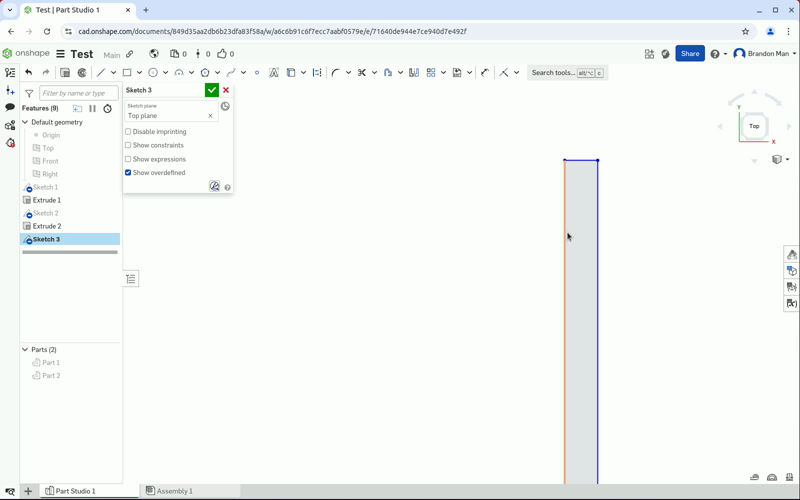
scroll(6)
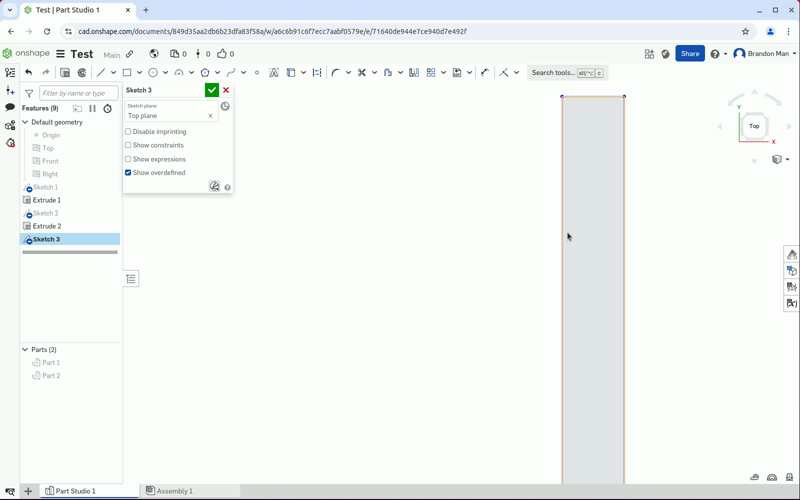
click(567, 232)
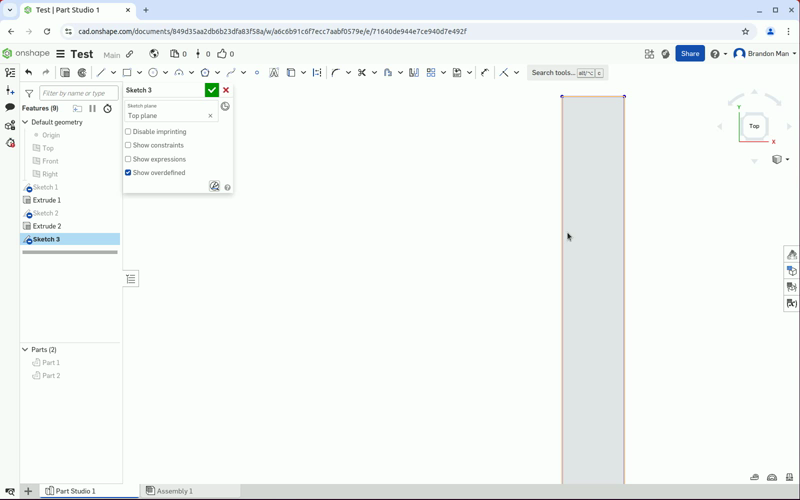
scroll(-6)
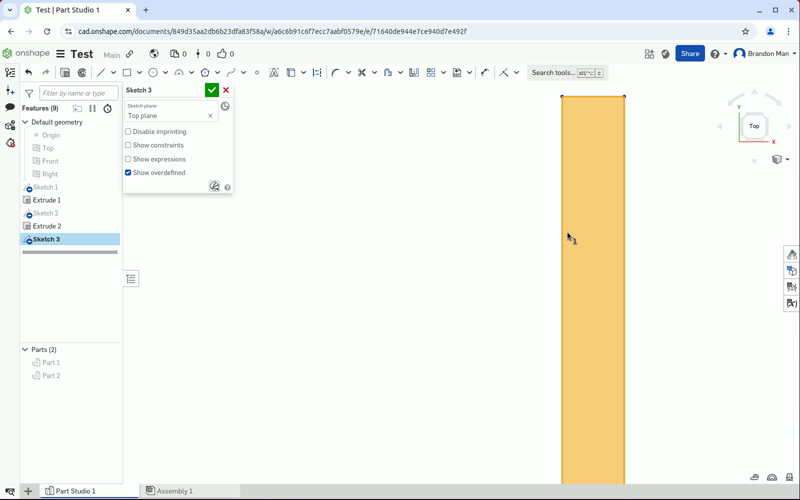
scroll(-6)
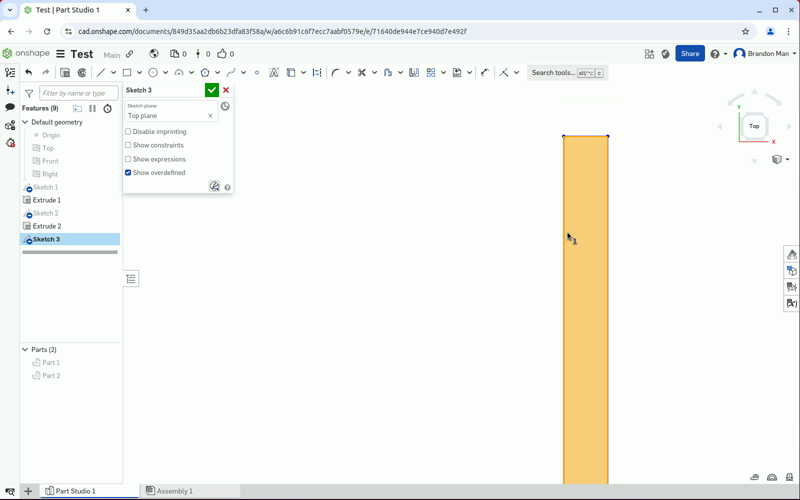
scroll(-6)
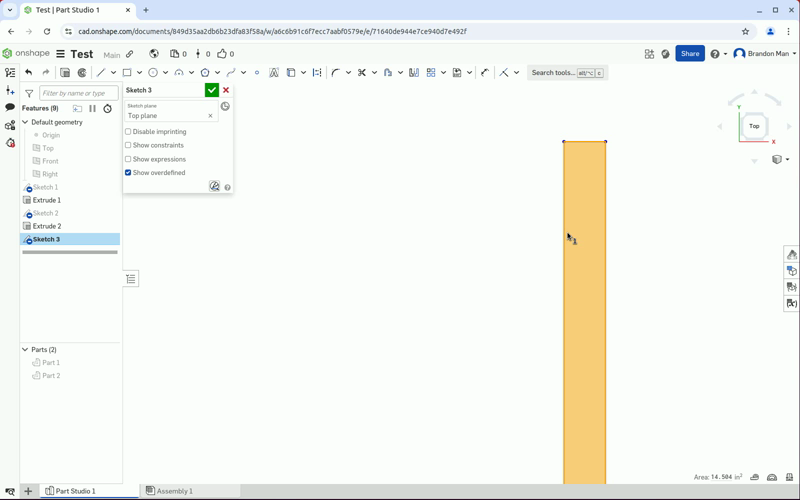
scroll(-6)
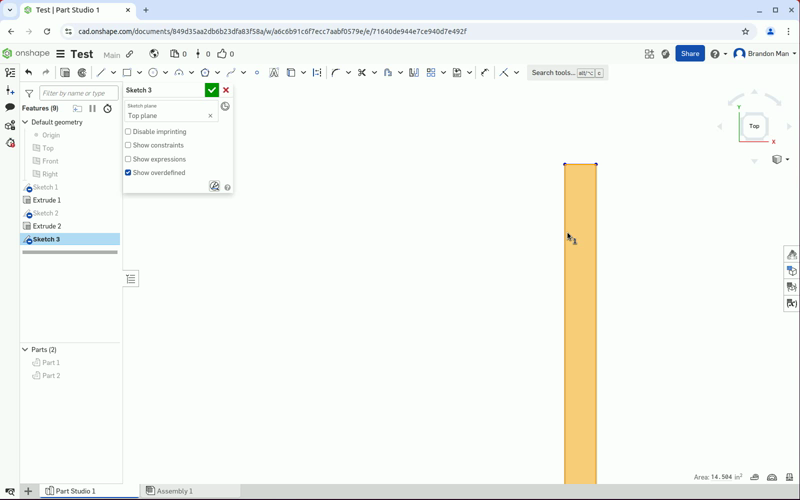
scroll(-6)
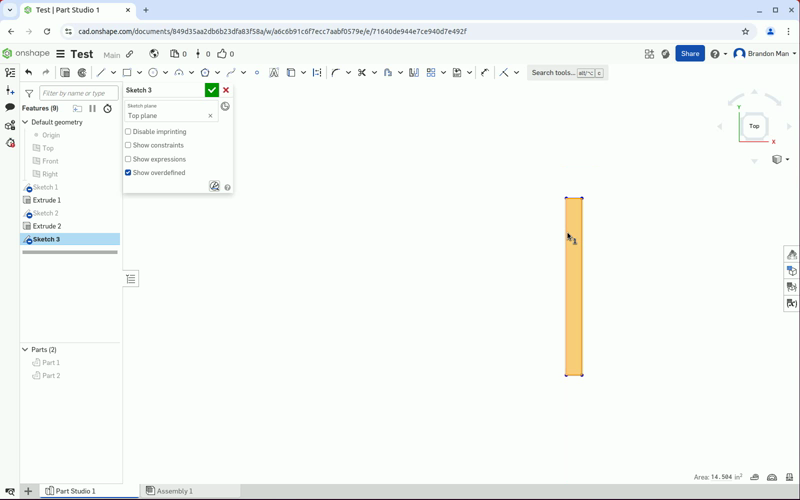
scroll(-6)
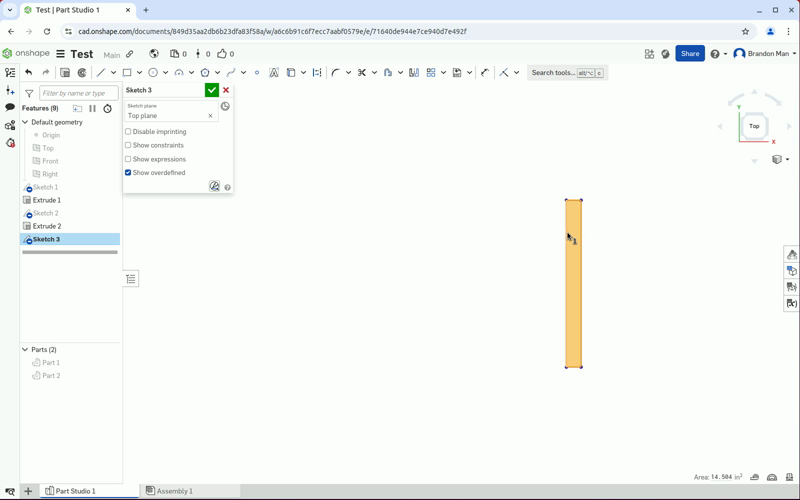
scroll(-6)
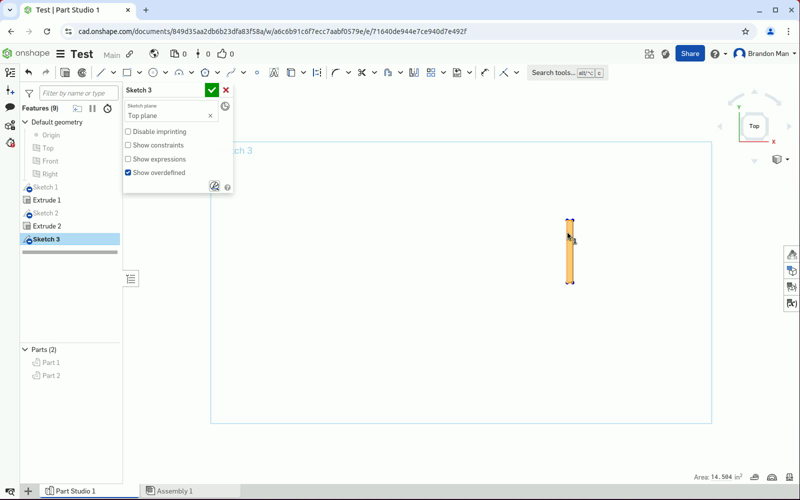
mouse_move(73, 352)
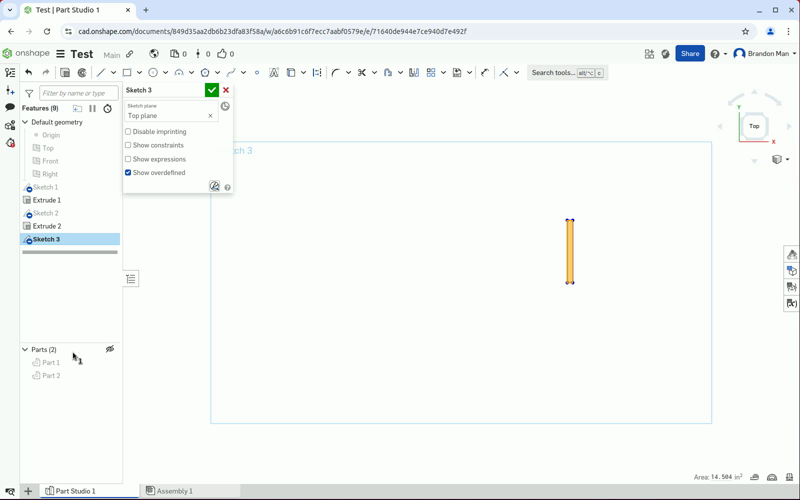
key(shift+y)
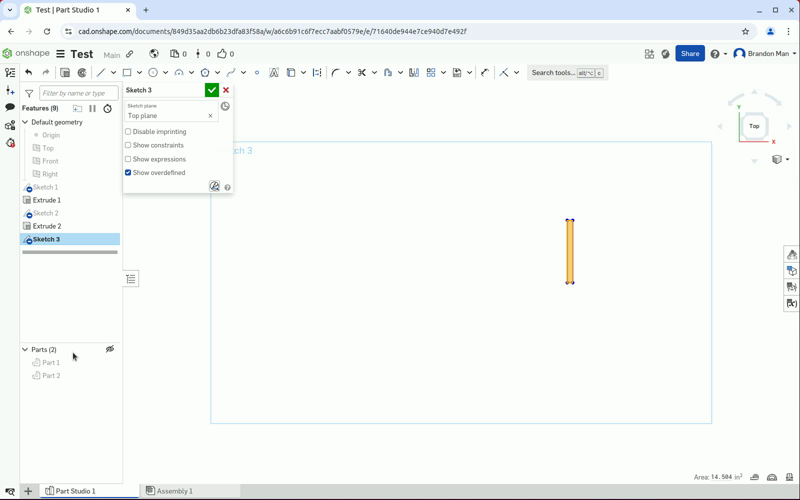
key(shift+e)
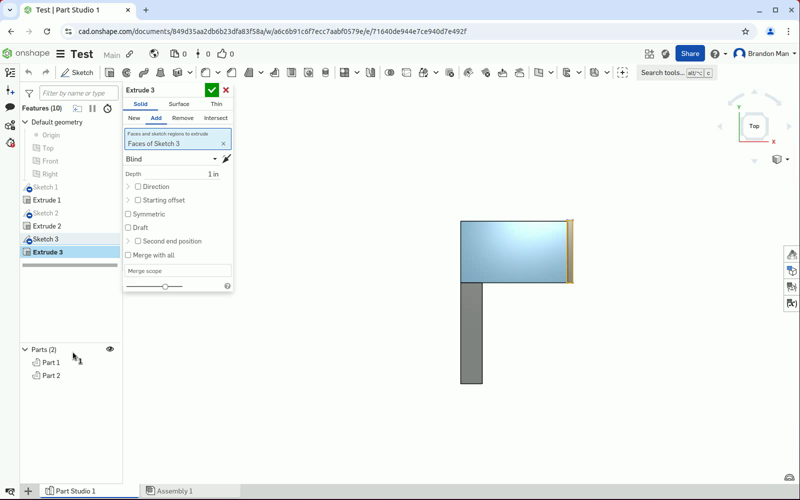
mouse_move(143, 106)
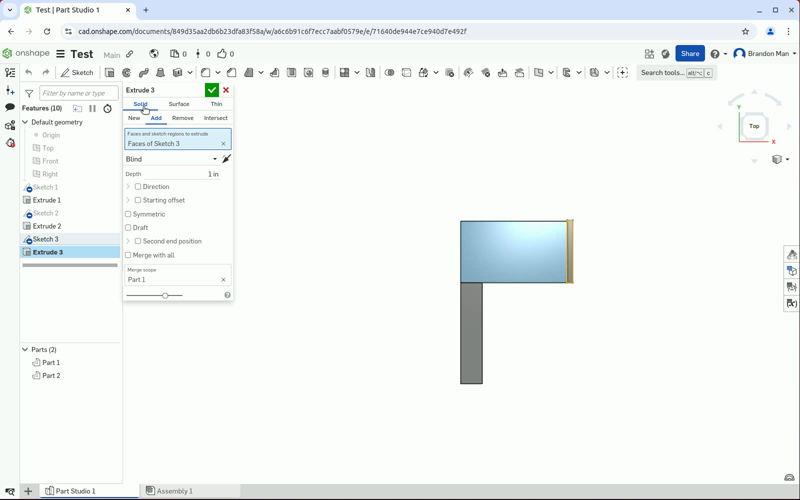
click(143, 106)
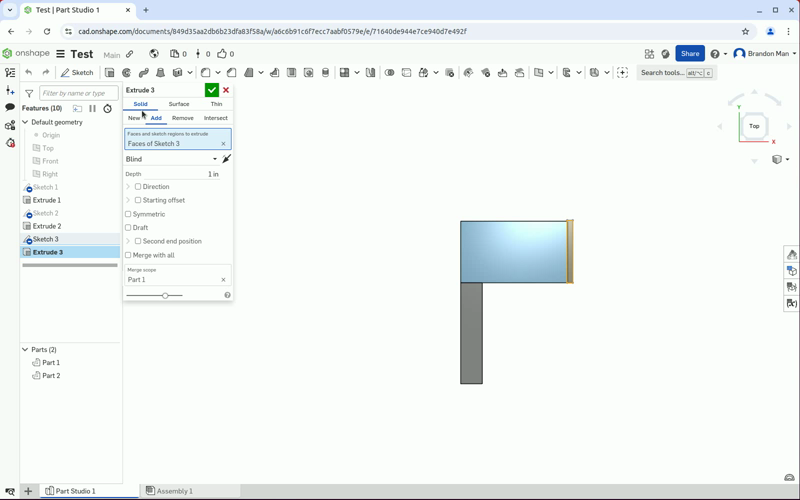
mouse_move(137, 120)
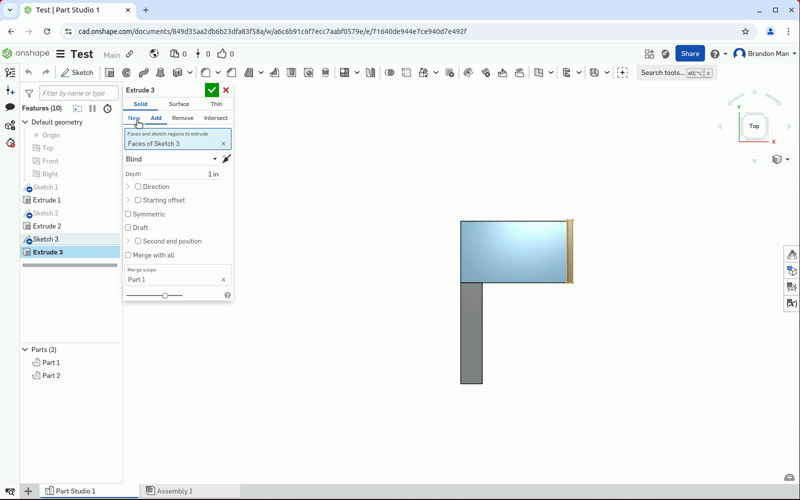
click(137, 120)
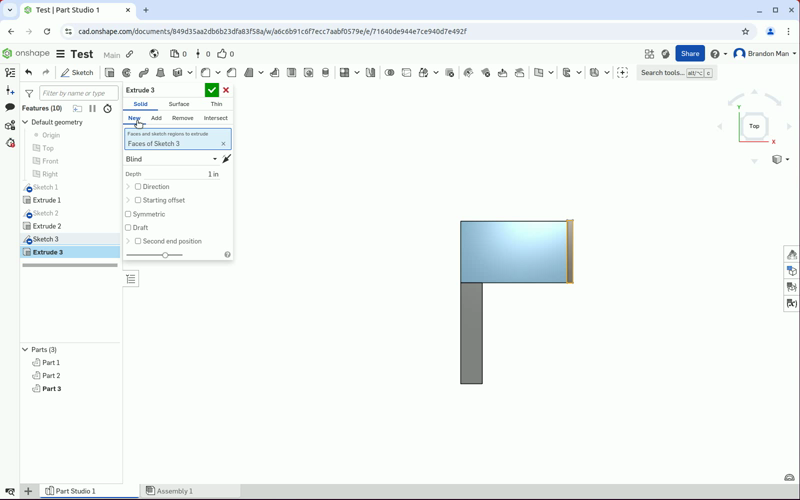
key(tab, 4)
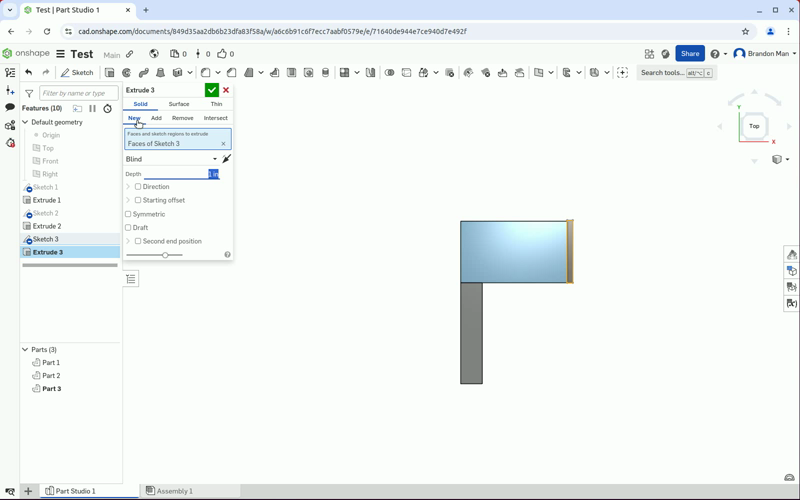
text(1.926)
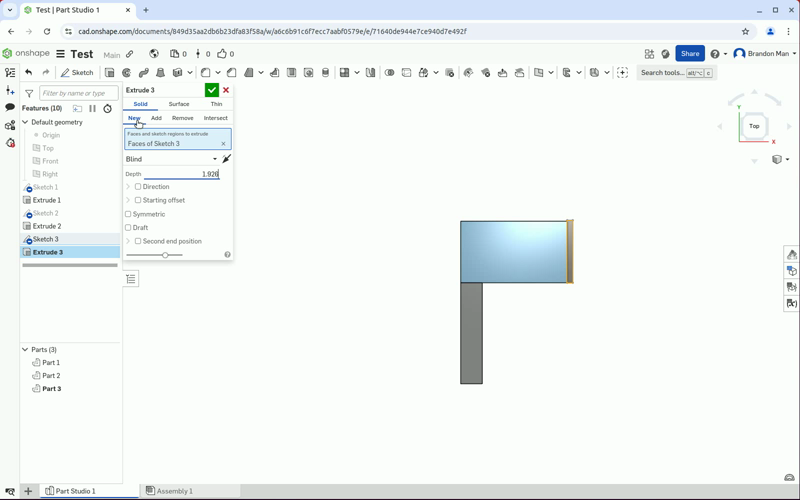
key(enter)
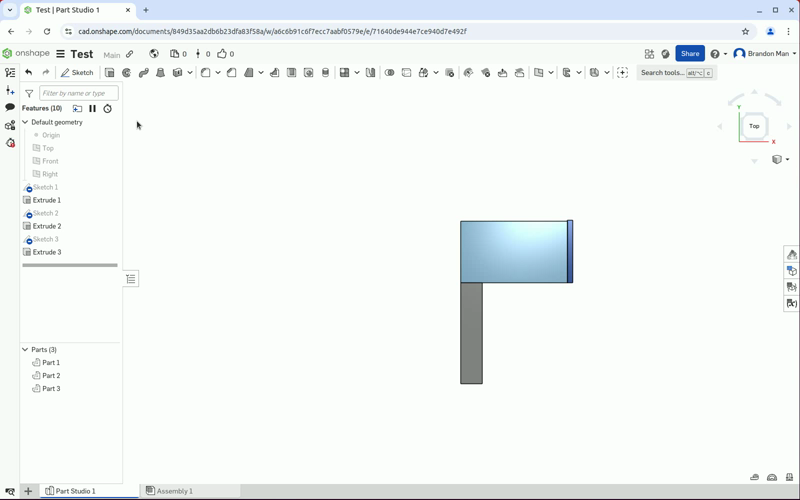
key(shift+h)
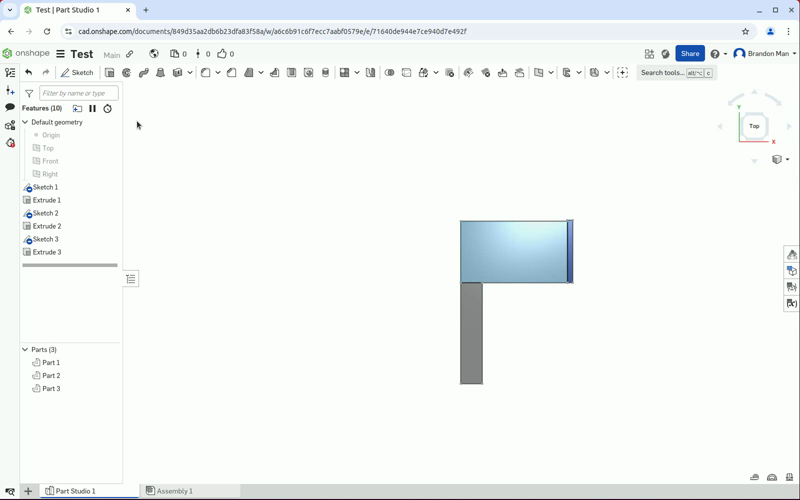
key(shift+h)
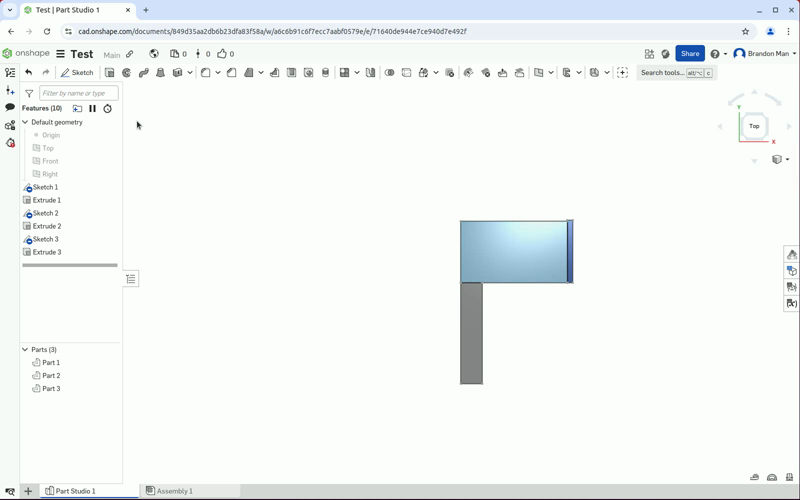
key(shift+7)
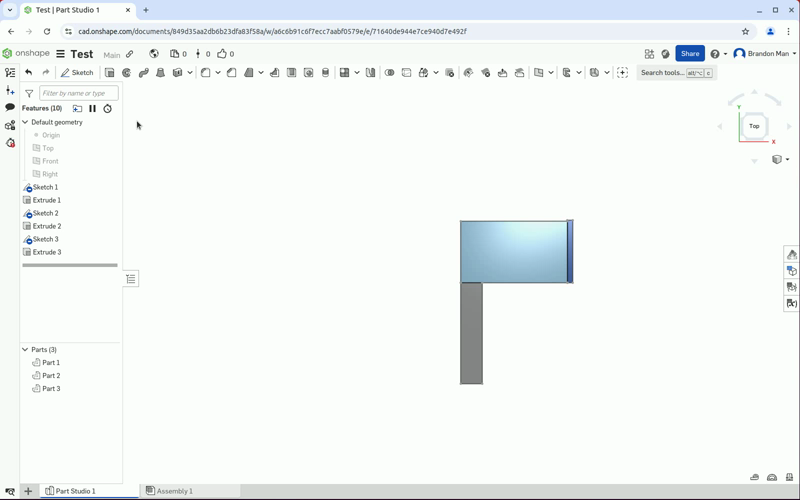
key(up, 3)
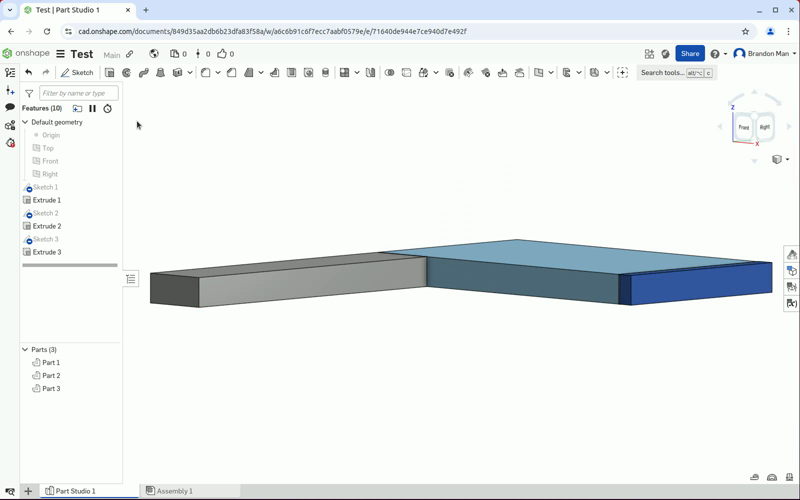
key(left, 3)
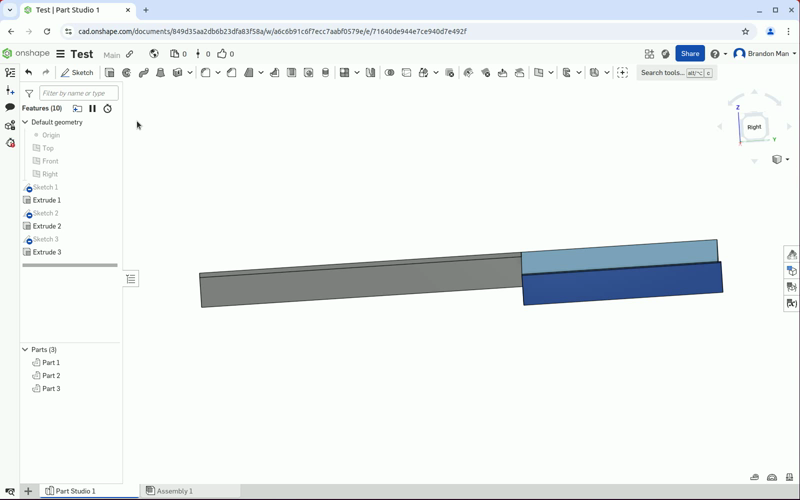
key(right, 3)
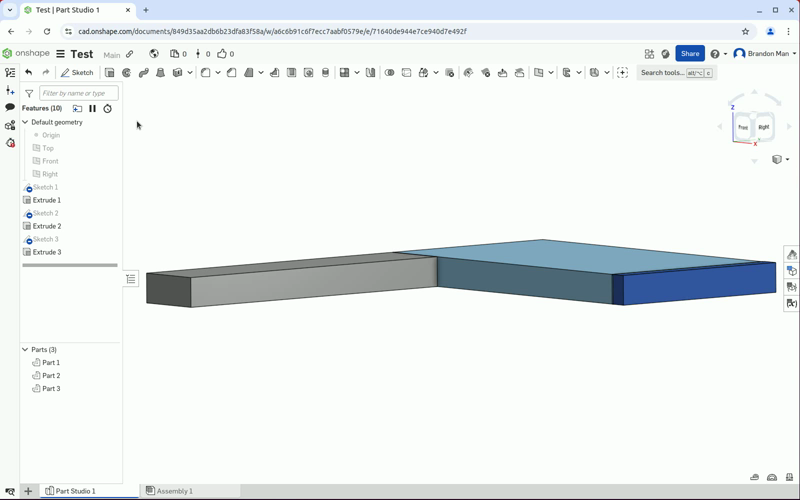
key(down, 3)
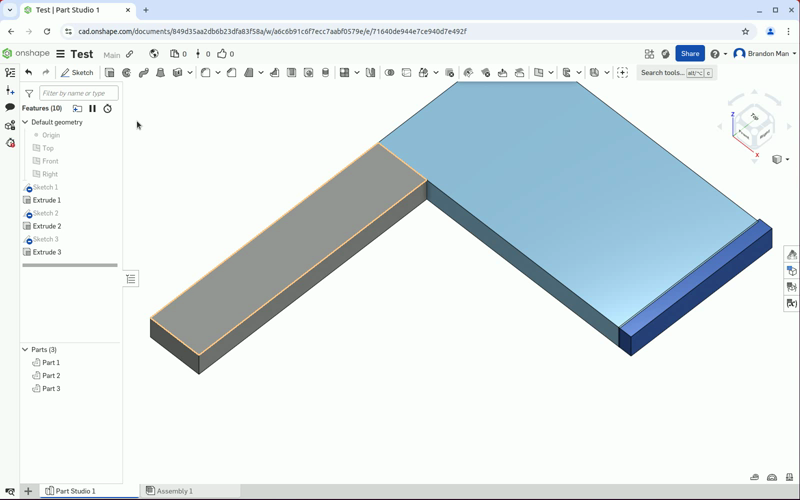
mouse_move(73, 189)
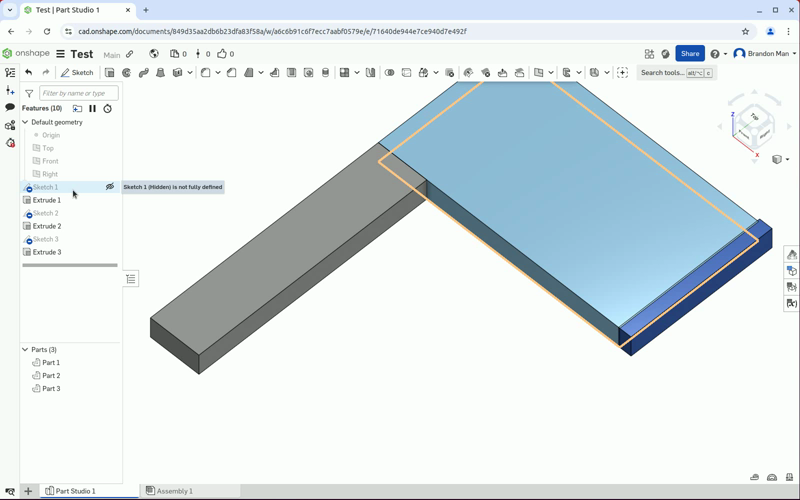
click(73, 189)